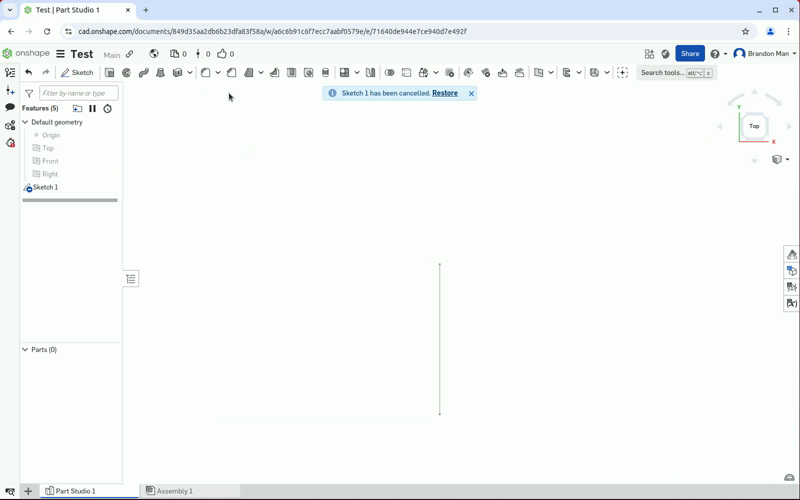
key(shift+h)
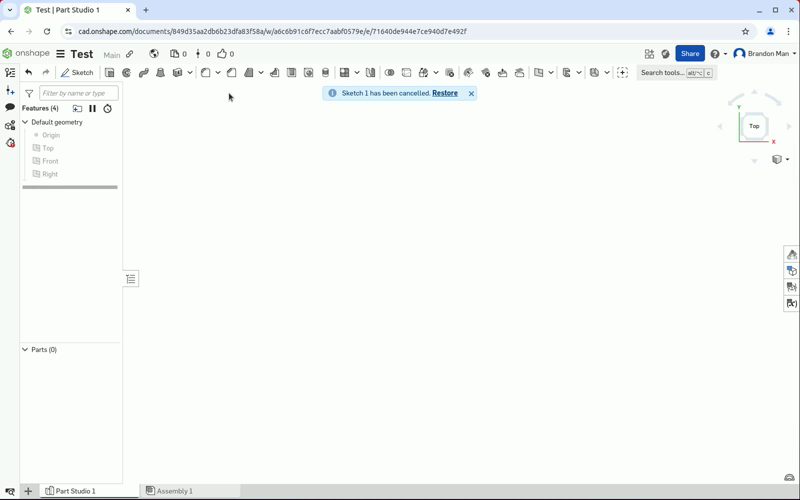
key(shift+s)
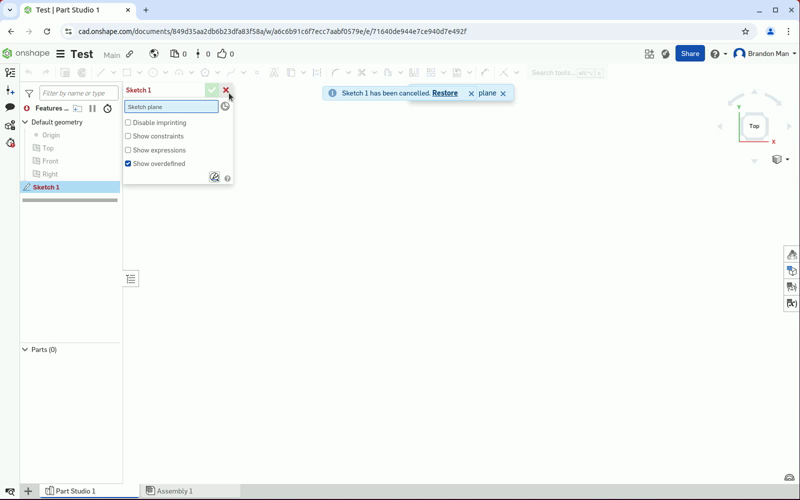
mouse_move(73, 150)
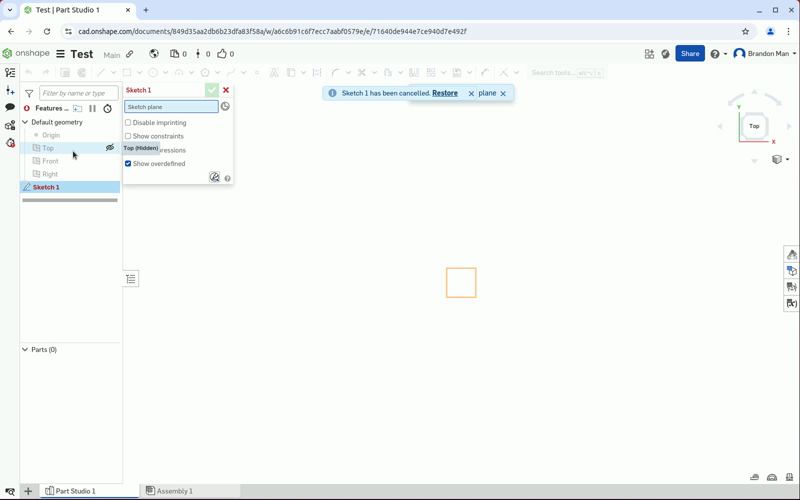
click(73, 150)
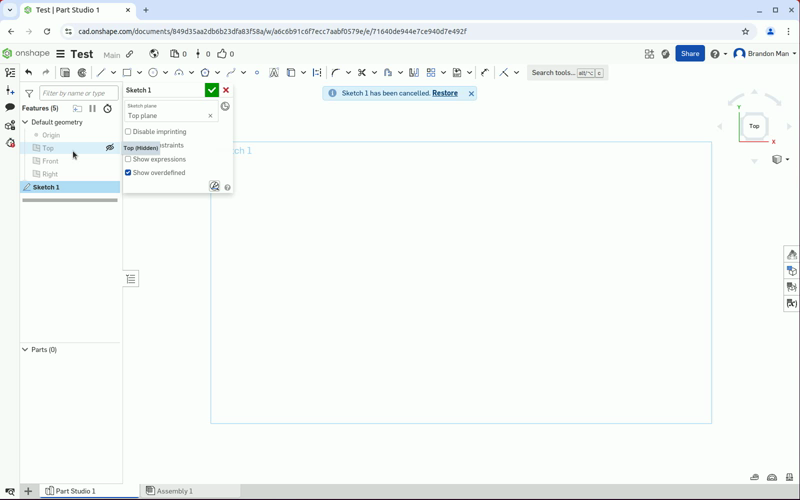
mouse_move(73, 352)
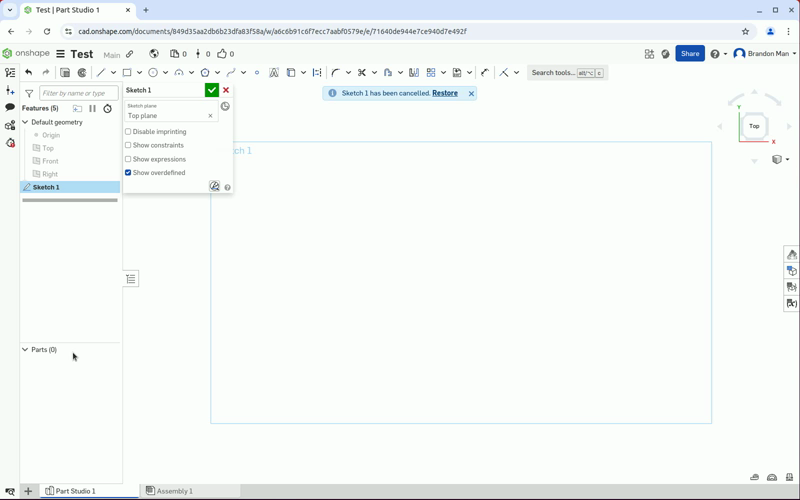
key(y)
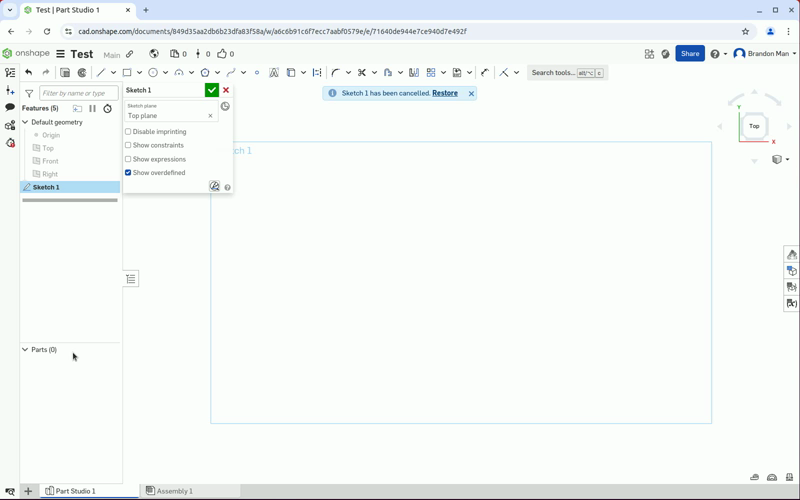
key(l)
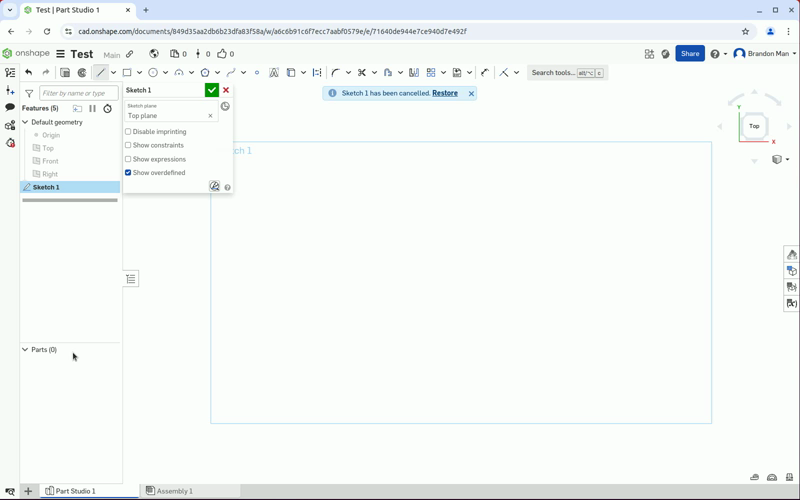
key_down(shift)
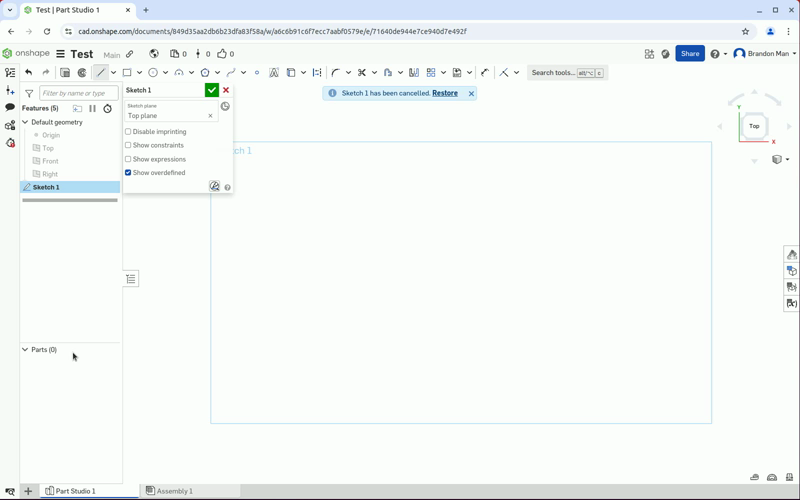
mouse_move(348, 395)
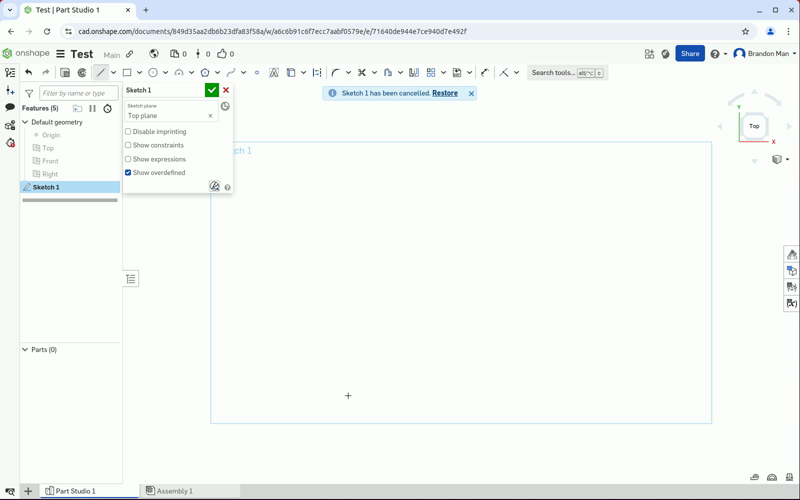
click(348, 395)
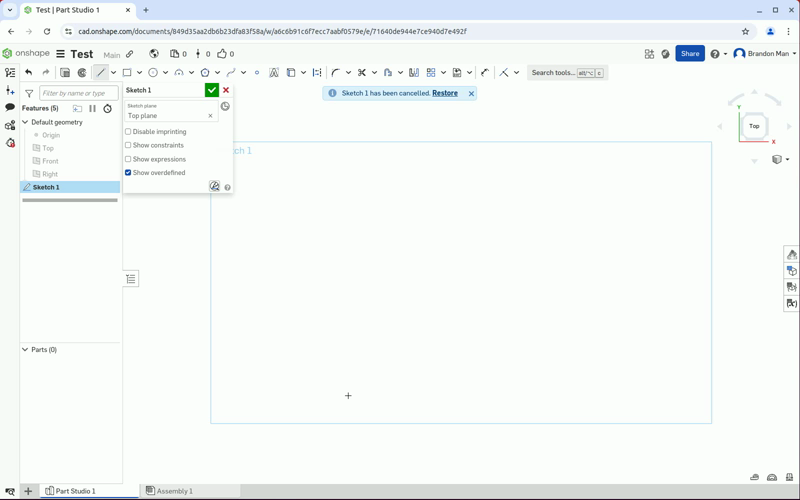
key_up(shift)
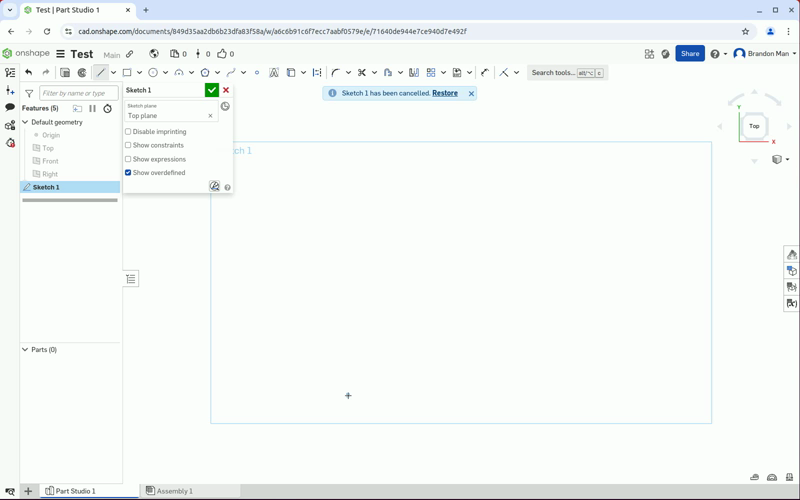
key_down(shift)
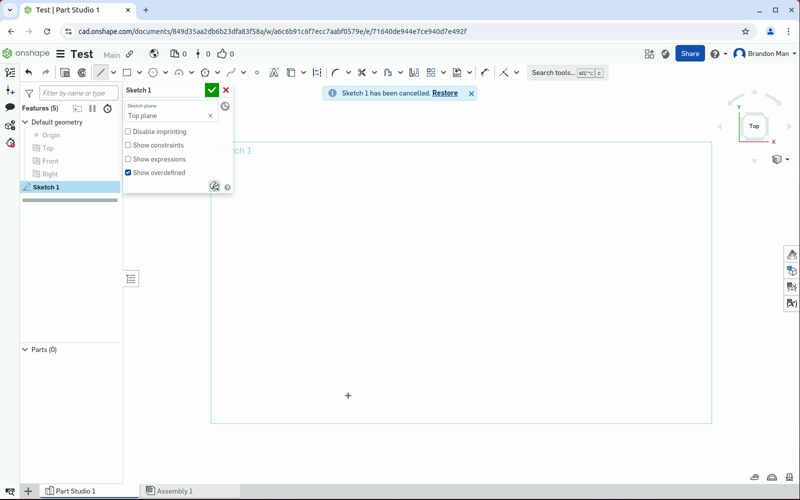
mouse_move(572, 395)
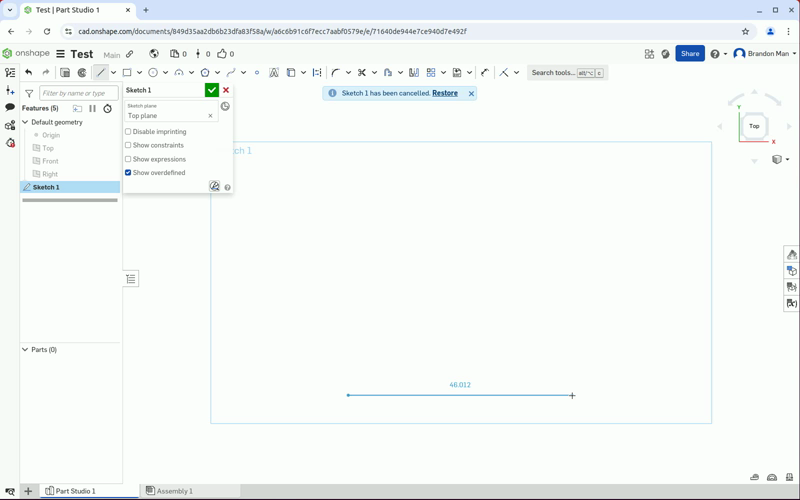
click(572, 395)
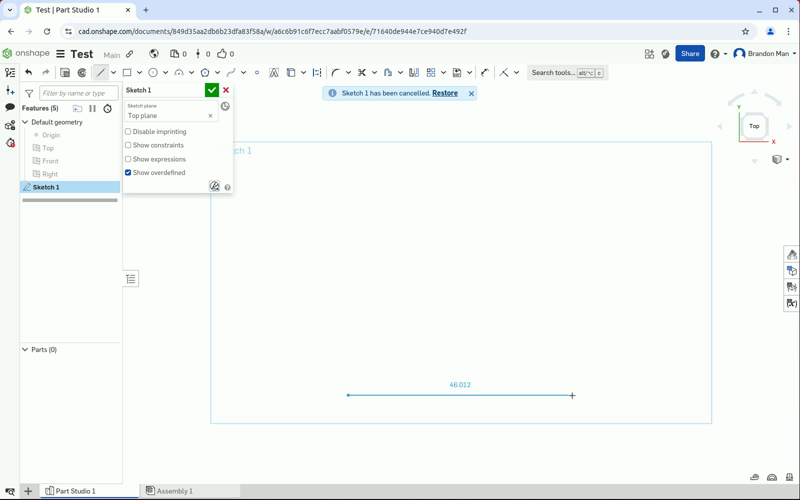
key_up(shift)
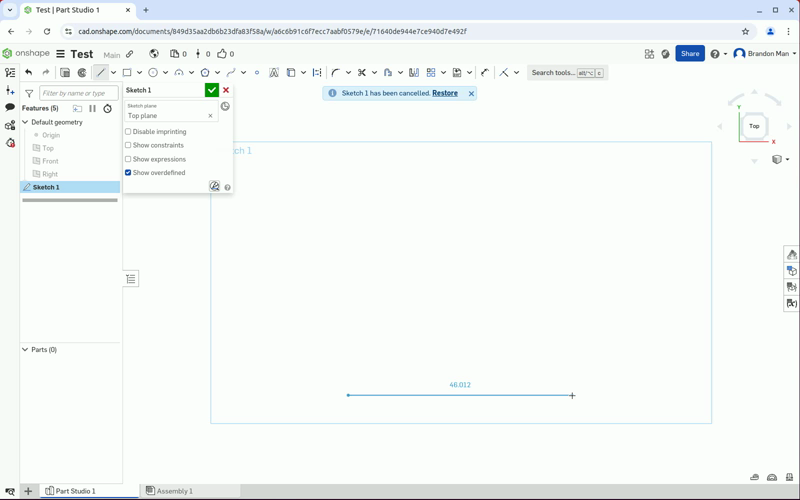
key_down(shift)
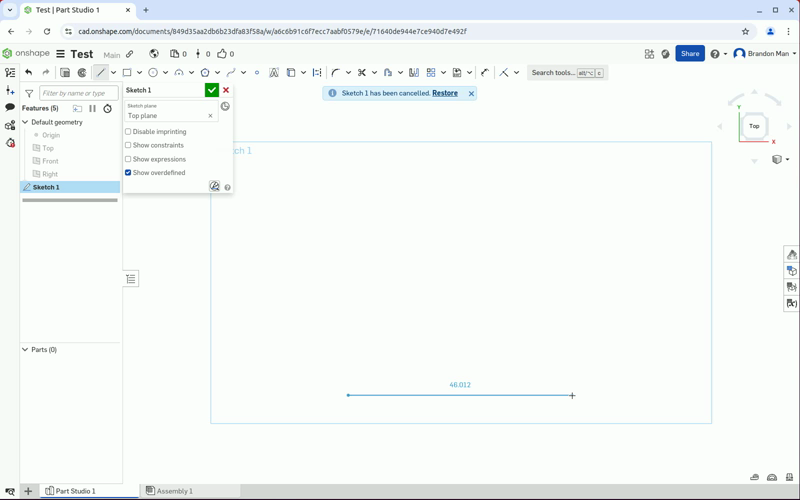
mouse_move(572, 171)
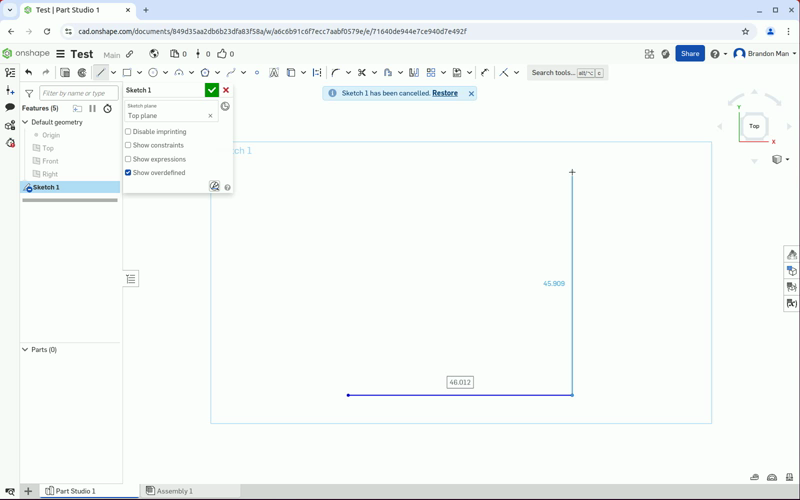
click(572, 171)
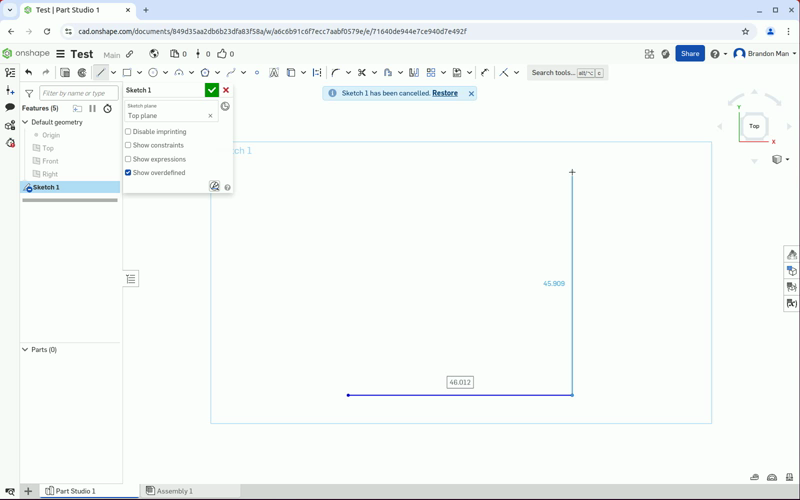
key_up(shift)
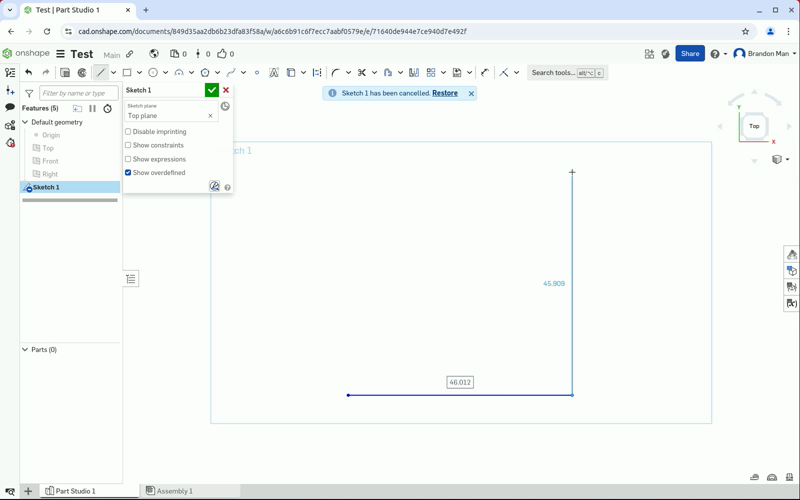
key_down(shift)
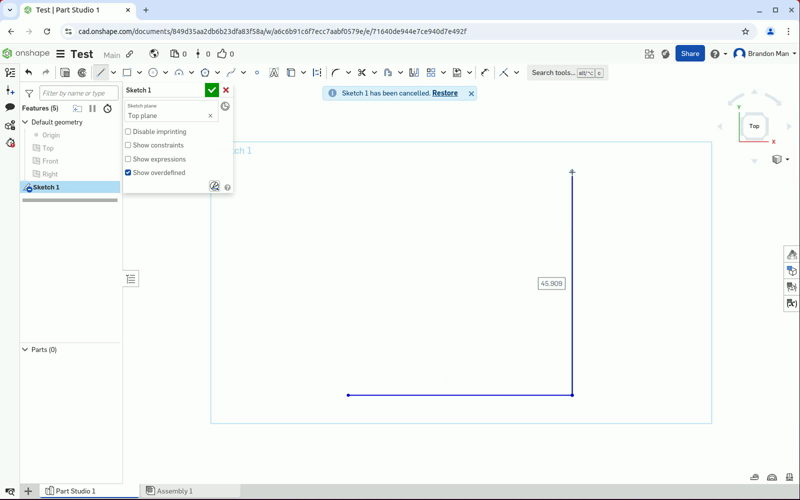
mouse_move(348, 171)
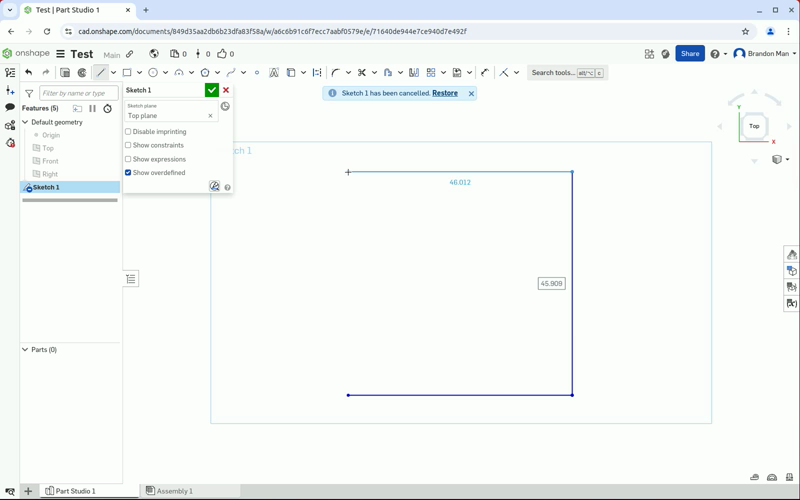
click(348, 171)
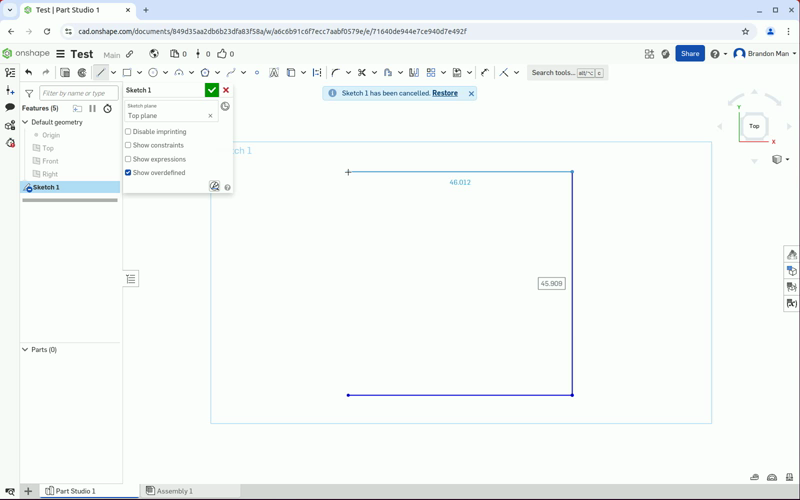
key_up(shift)
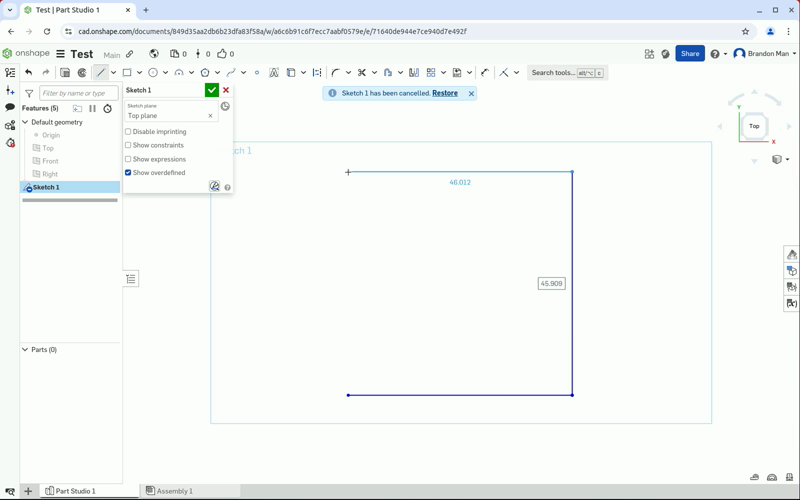
key_down(shift)
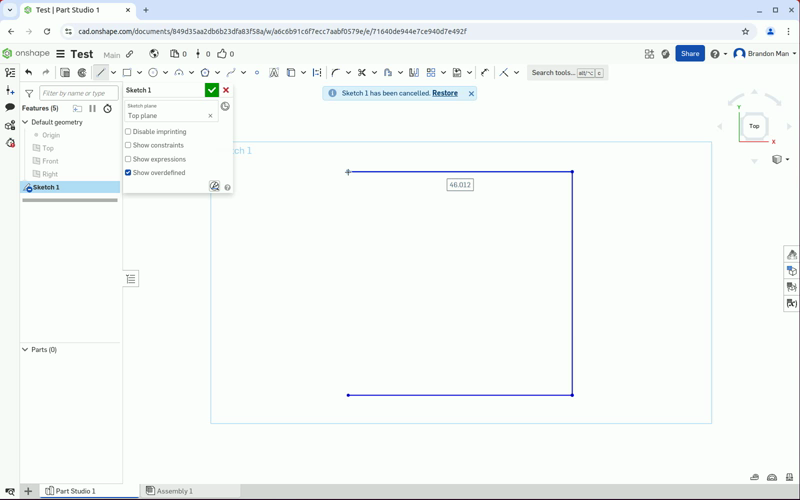
mouse_move(348, 395)
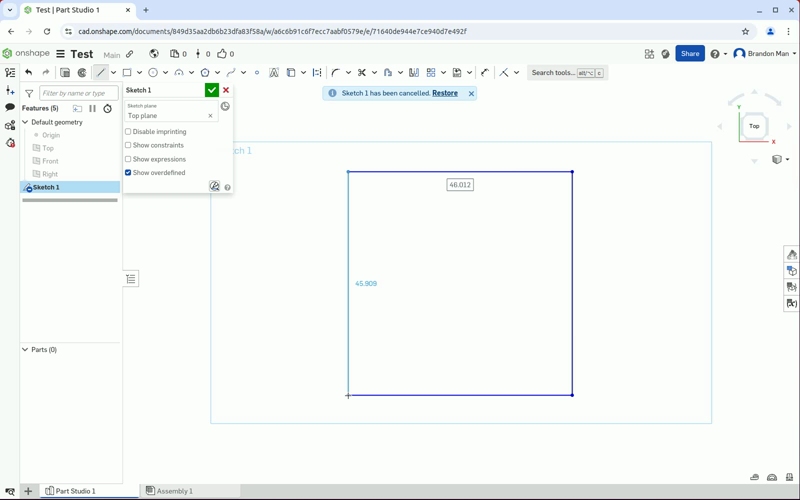
key_up(shift)
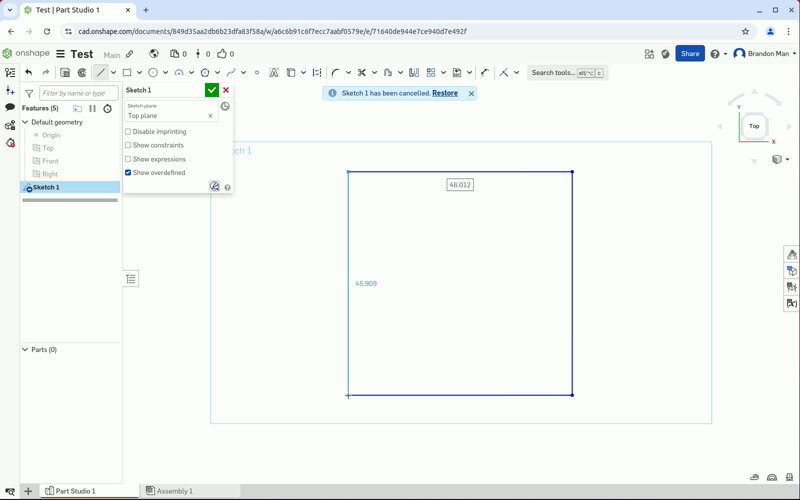
click(348, 395)
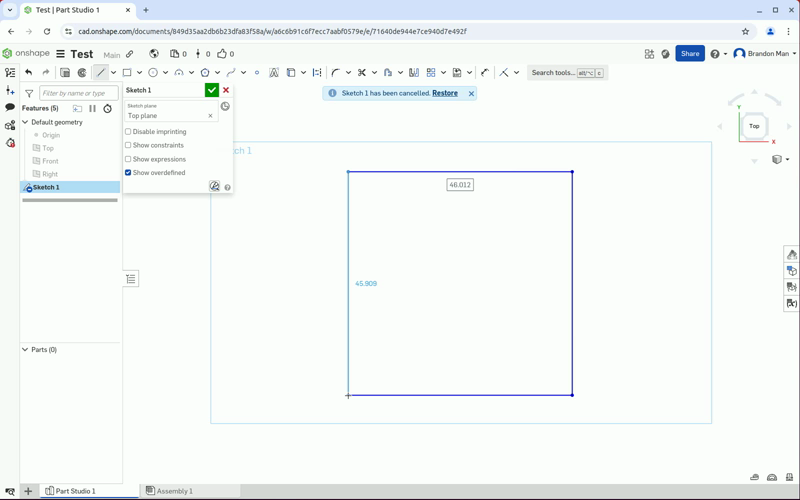
key(esc)
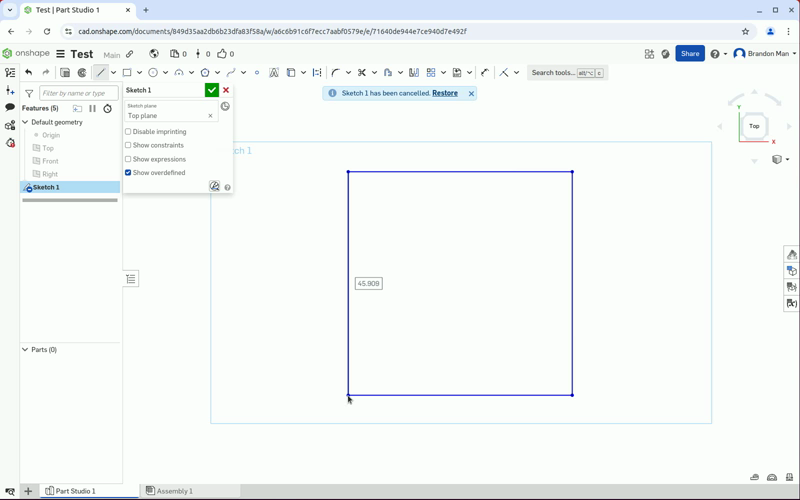
mouse_move(415, 352)
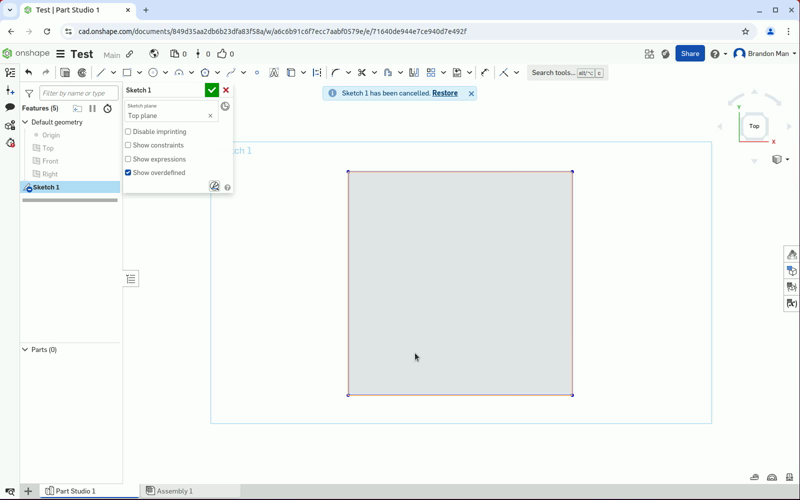
click(415, 352)
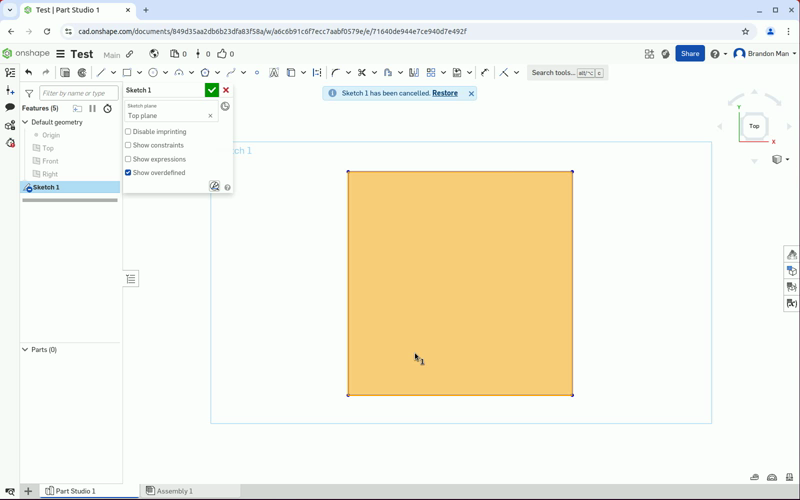
mouse_move(73, 352)
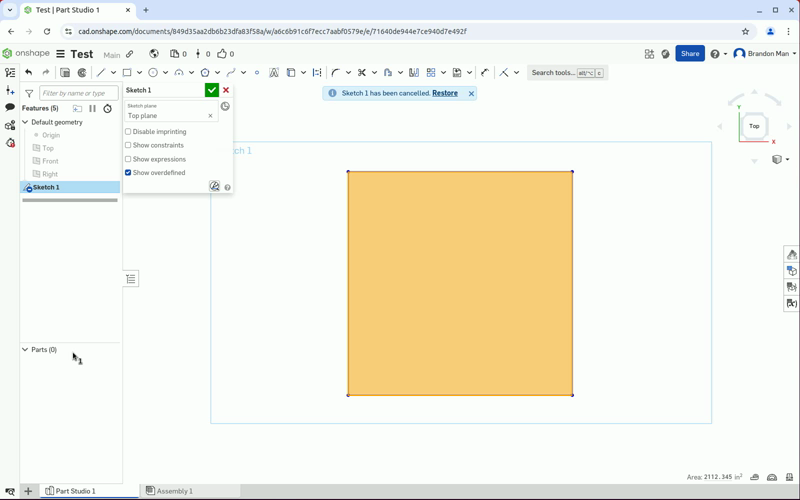
key(shift+y)
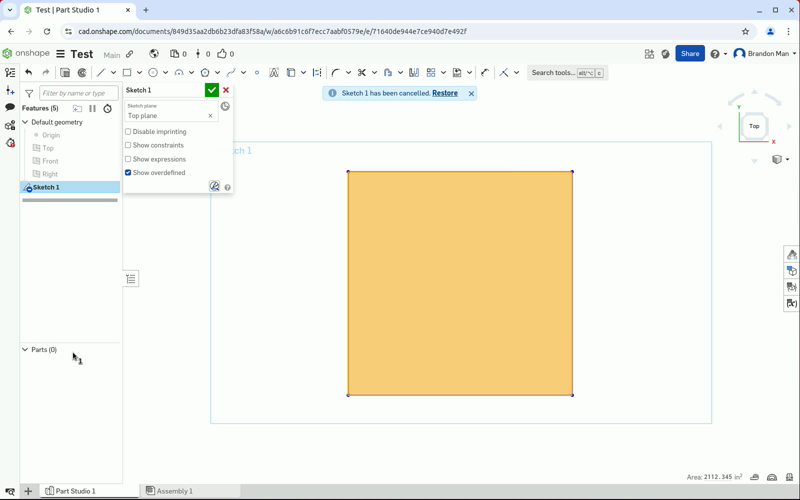
key(shift+e)
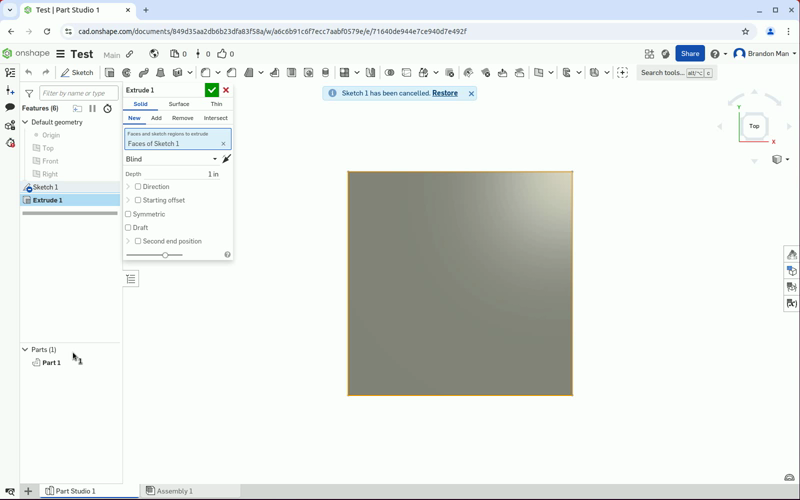
mouse_move(143, 106)
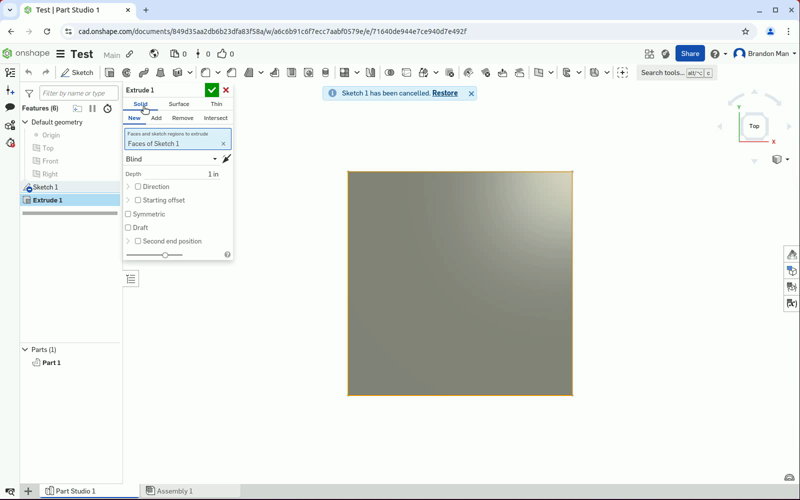
click(143, 106)
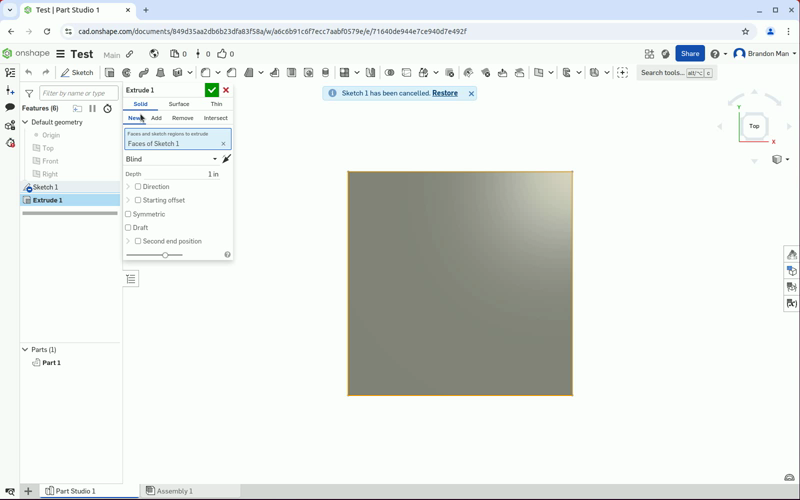
mouse_move(137, 120)
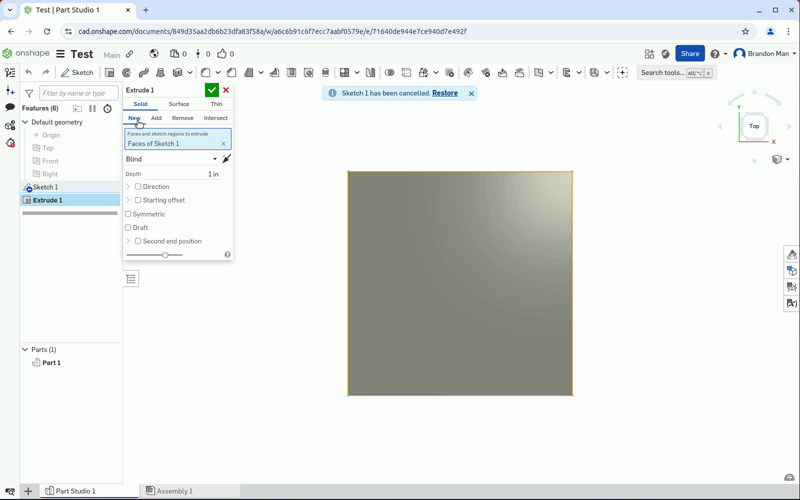
click(137, 120)
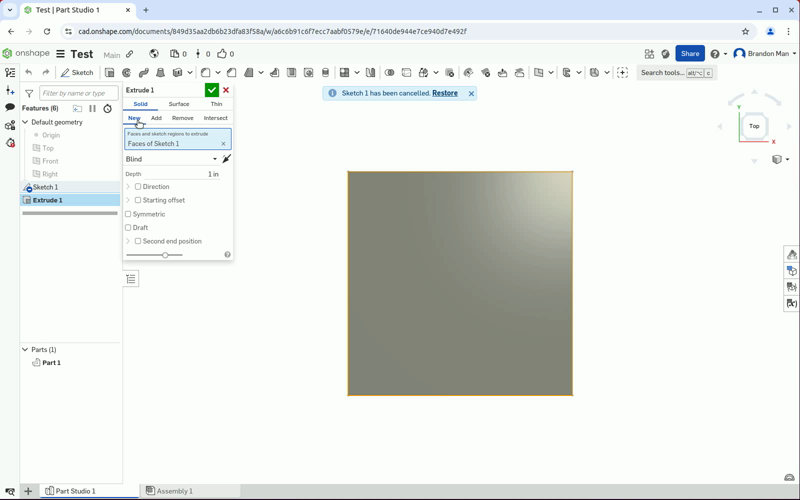
key(tab, 4)
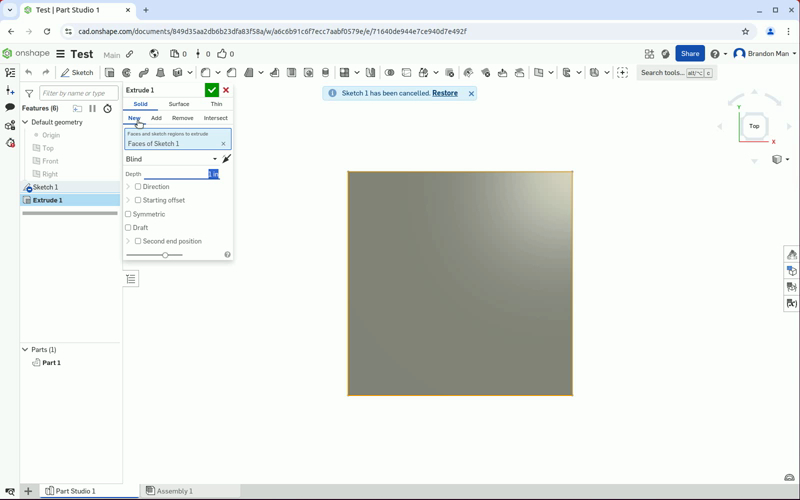
text(0.481)
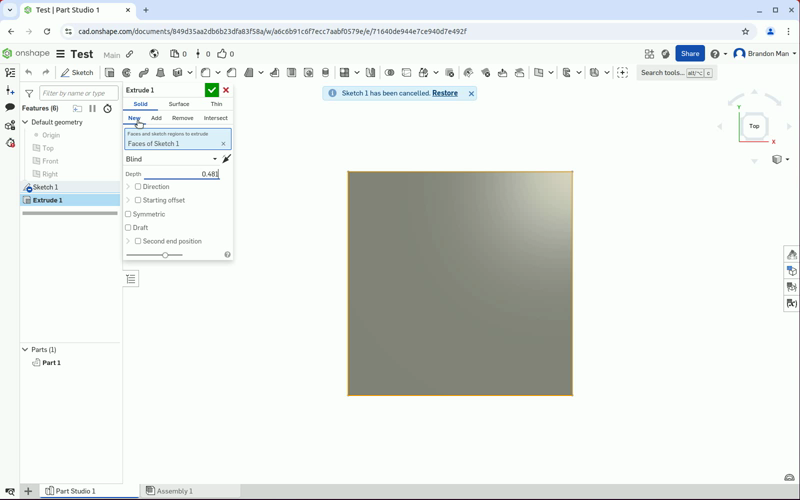
key(enter)
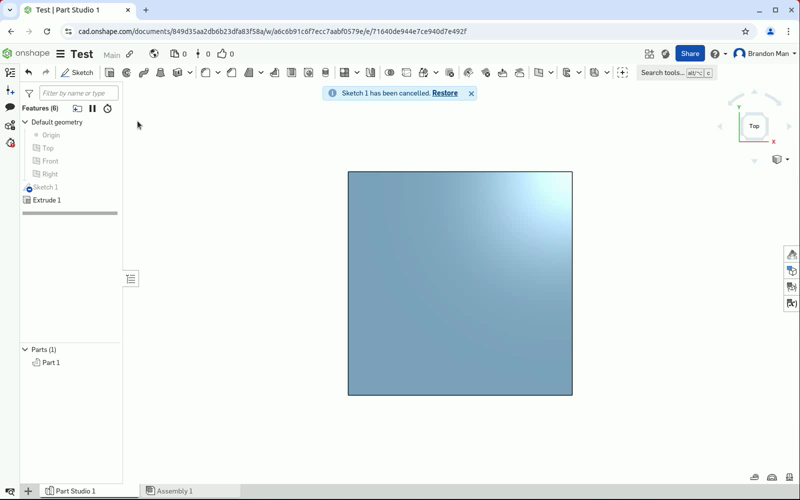
key(shift+h)
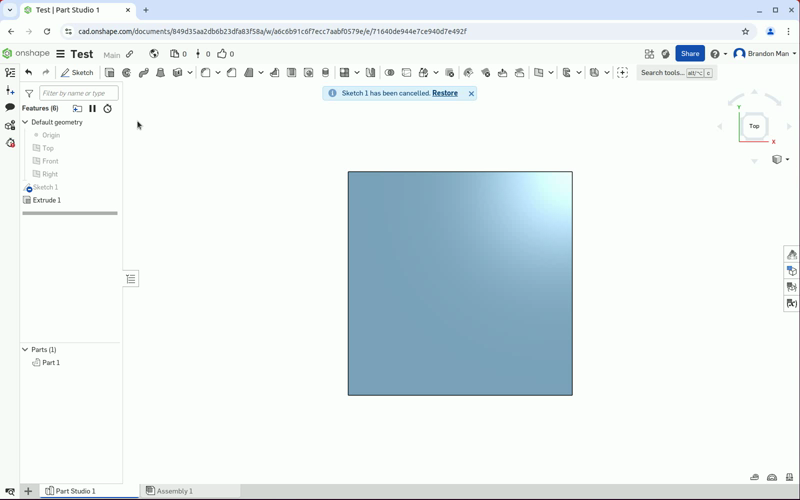
key(shift+h)
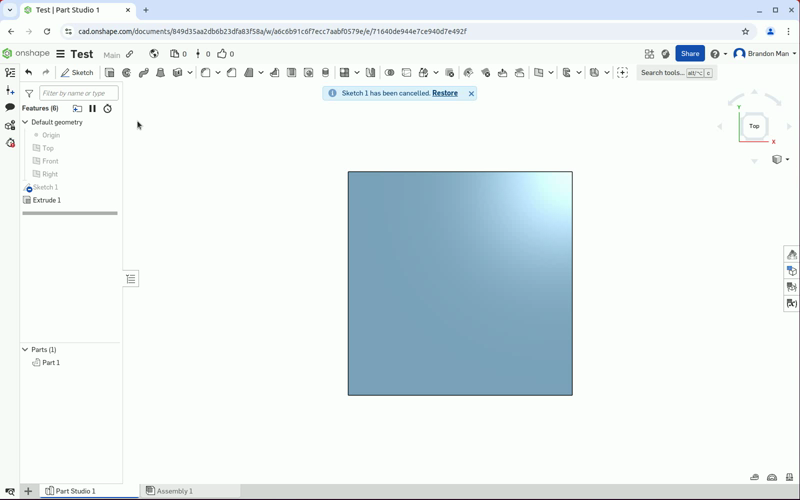
mouse_move(73, 189)
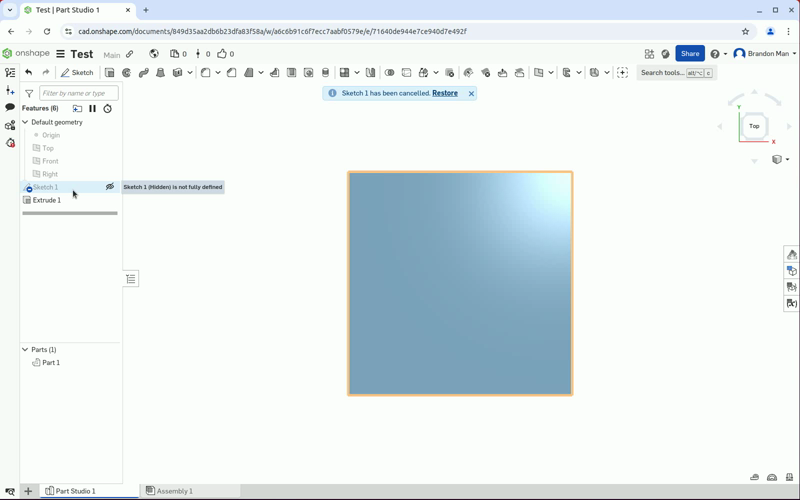
click(73, 189)
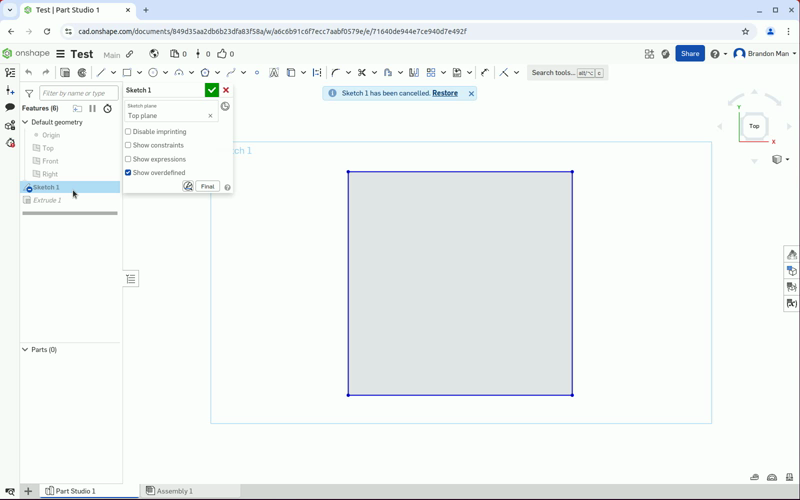
mouse_move(229, 92)
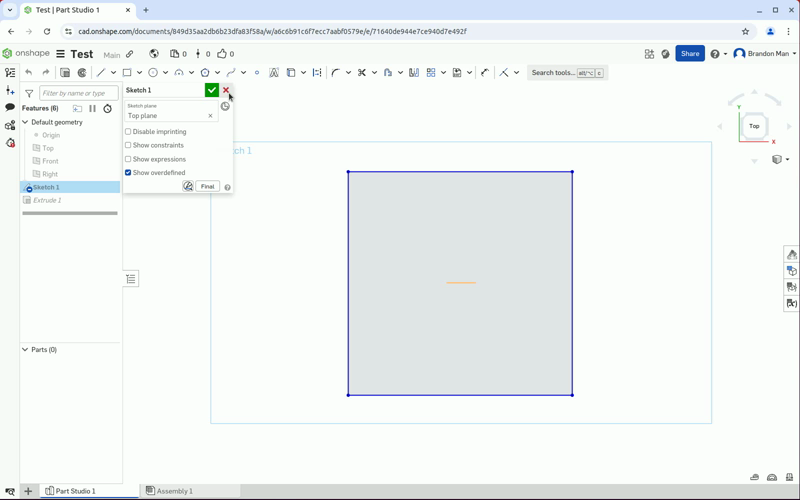
click(229, 92)
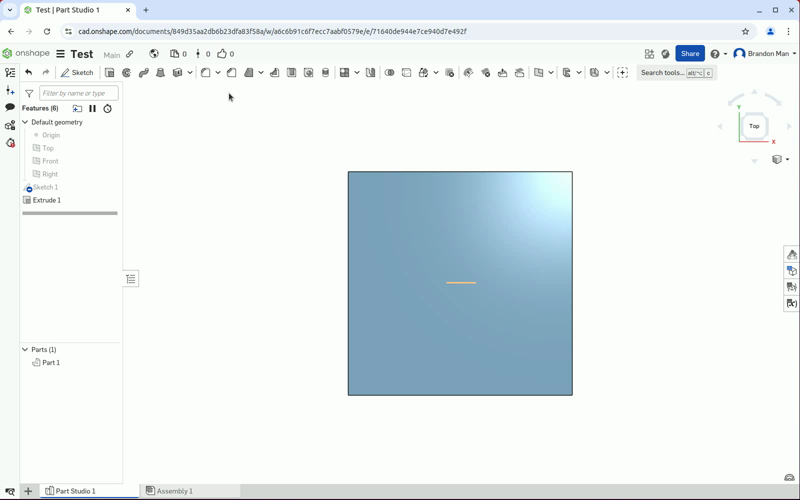
mouse_move(541, 75)
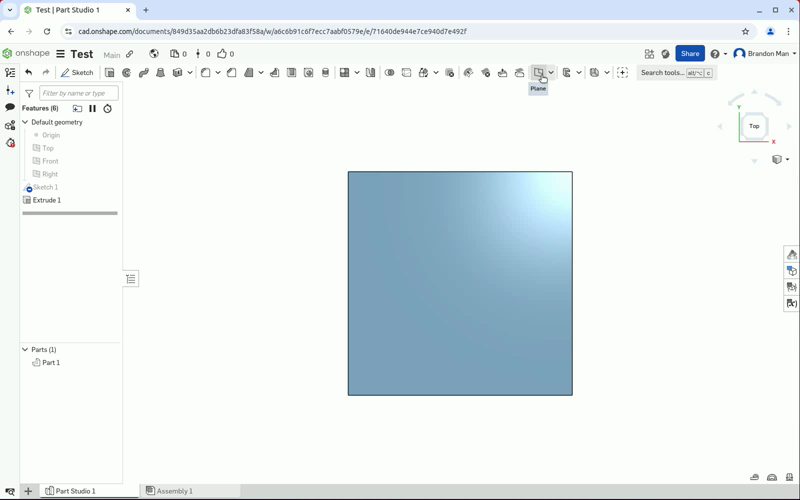
click(541, 75)
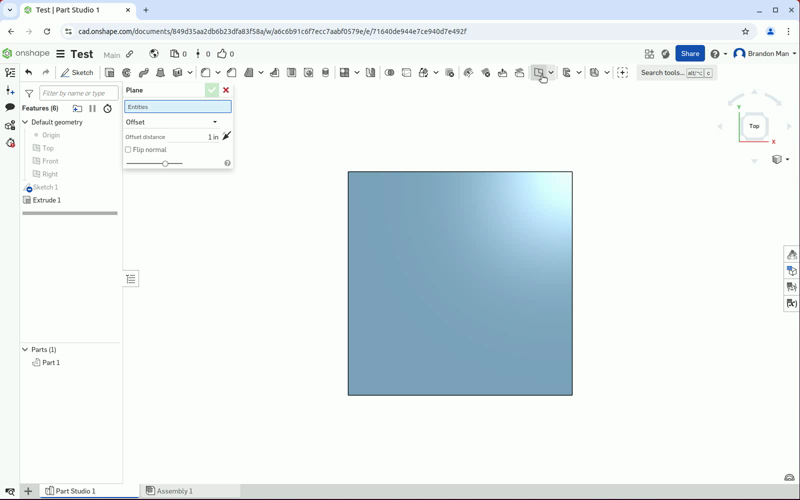
mouse_move(73, 150)
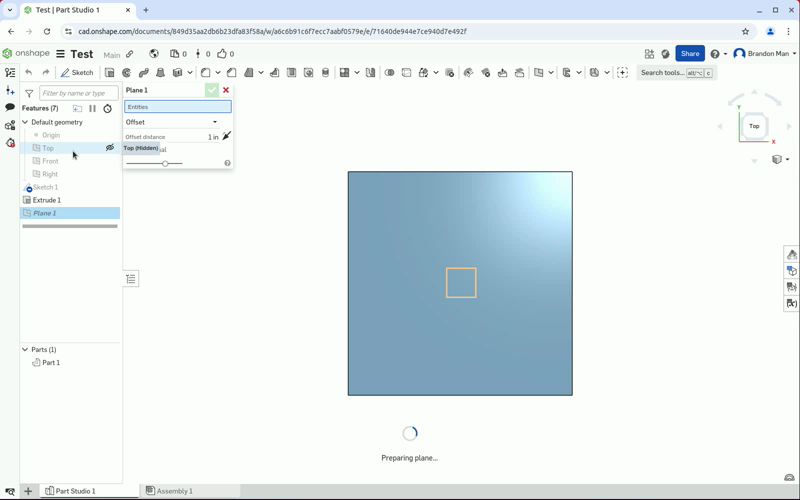
click(73, 150)
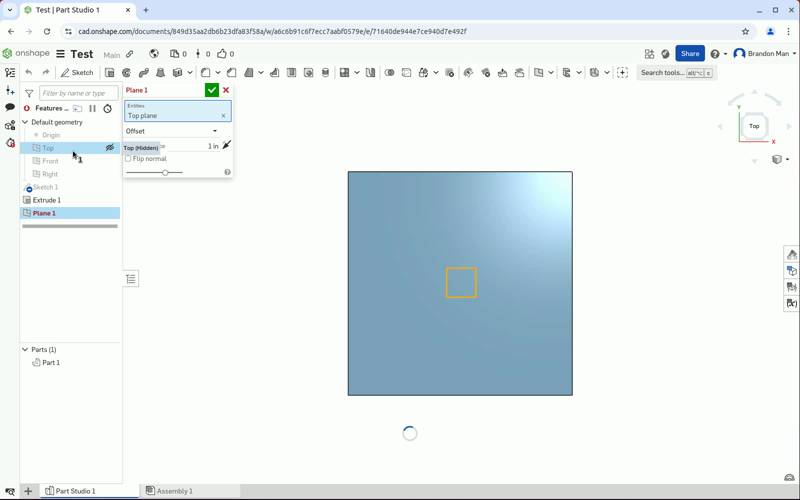
key(tab, 2)
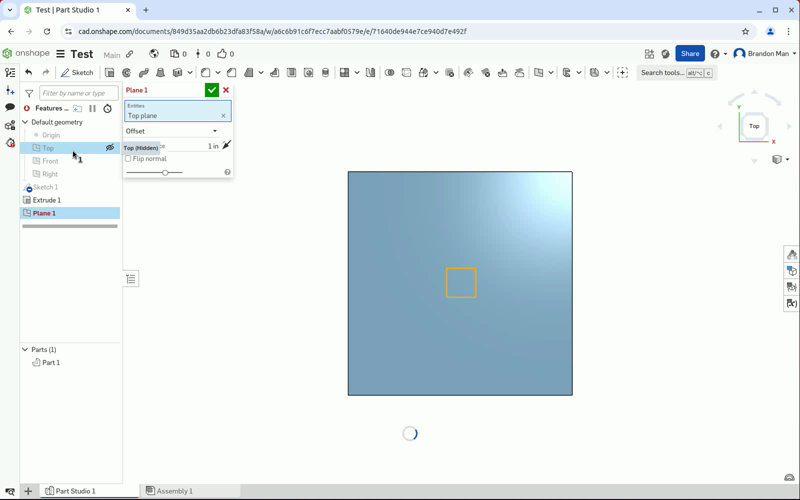
text(0.493)
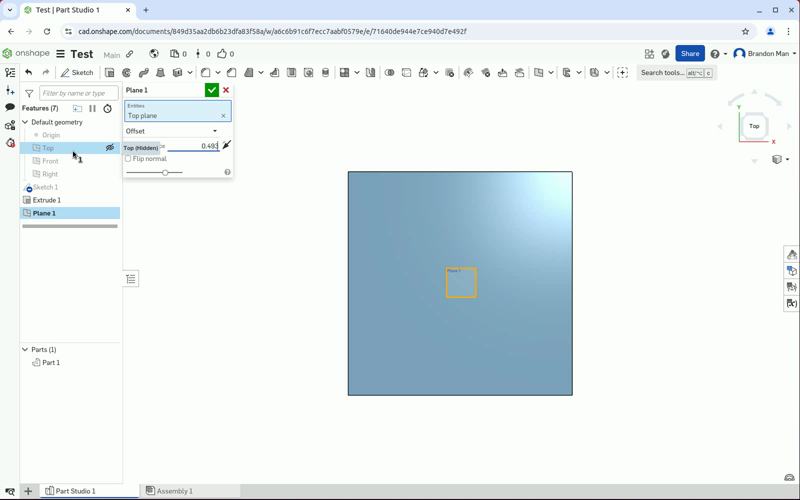
key(enter, 2)
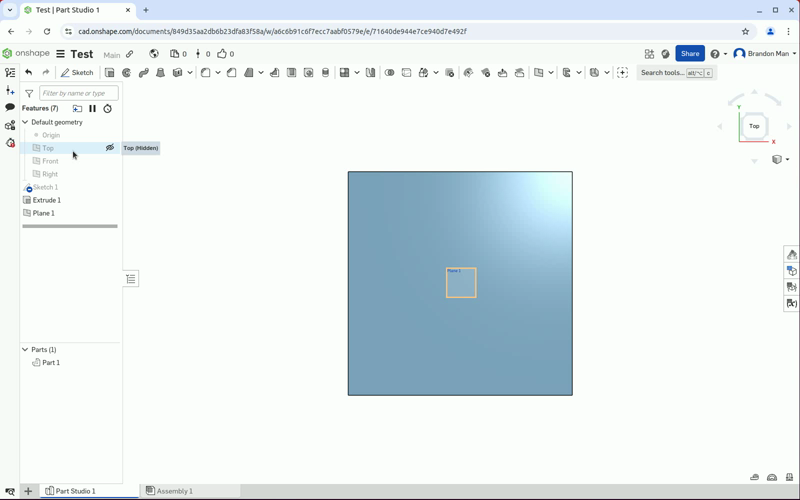
key(shift+s)
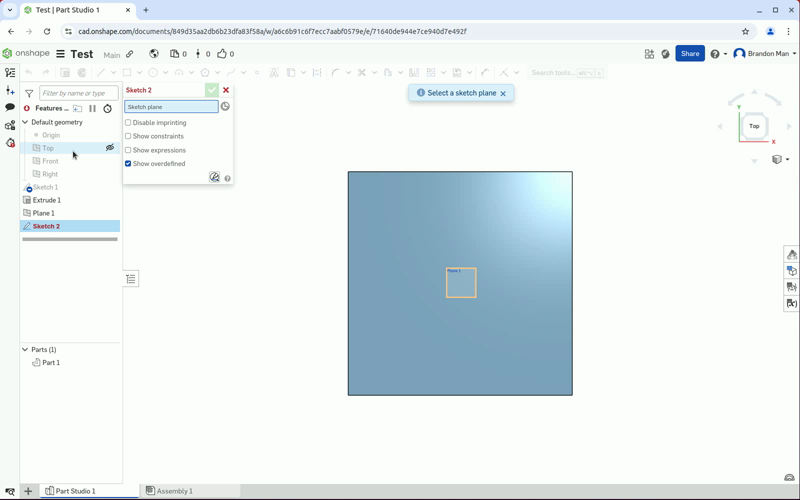
mouse_move(73, 215)
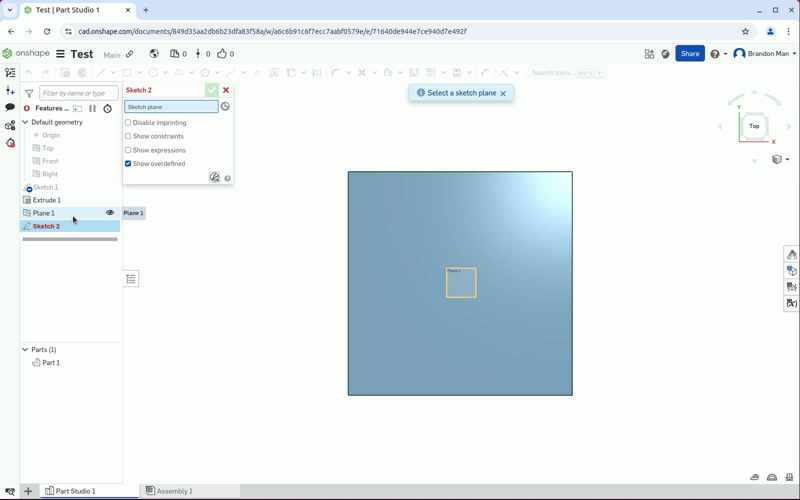
click(73, 215)
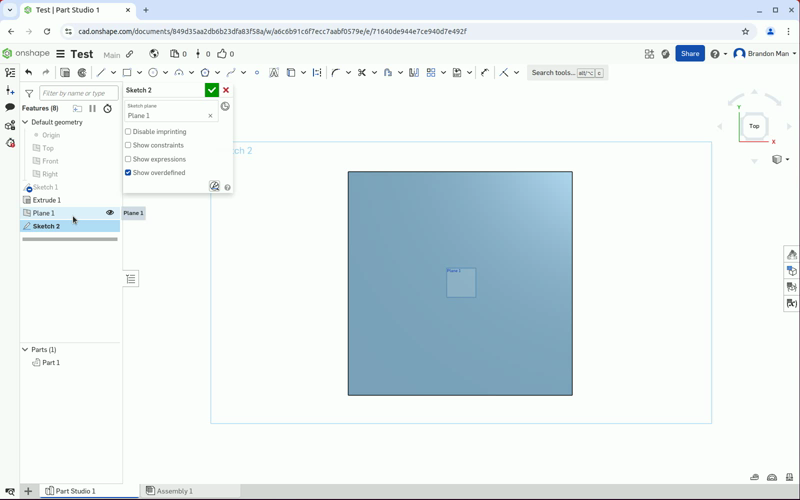
mouse_move(73, 352)
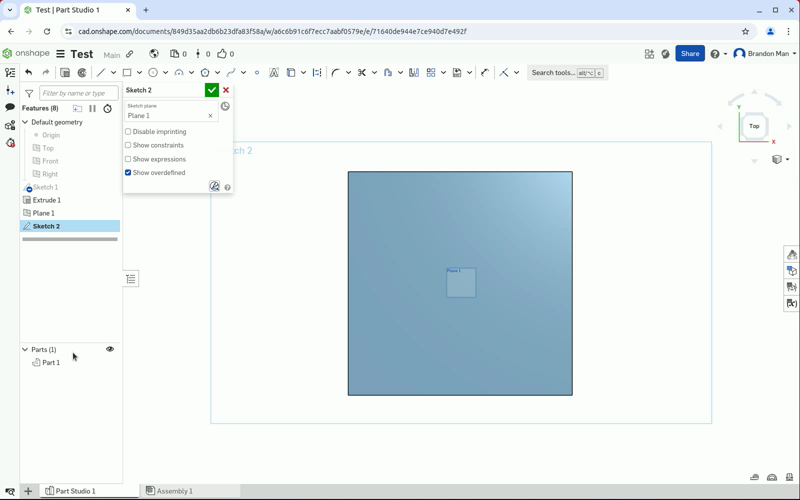
key(y)
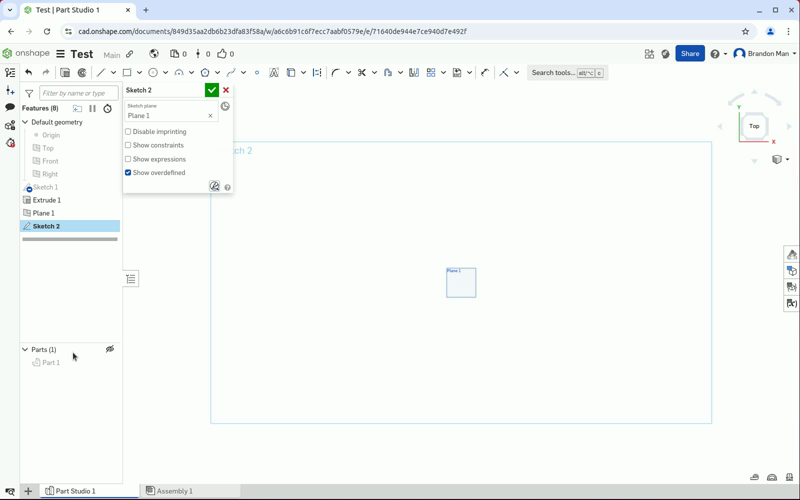
key(l)
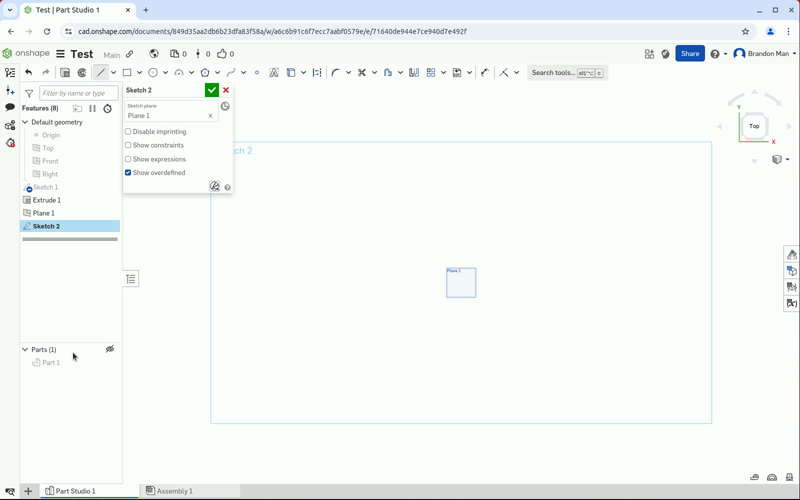
key_down(shift)
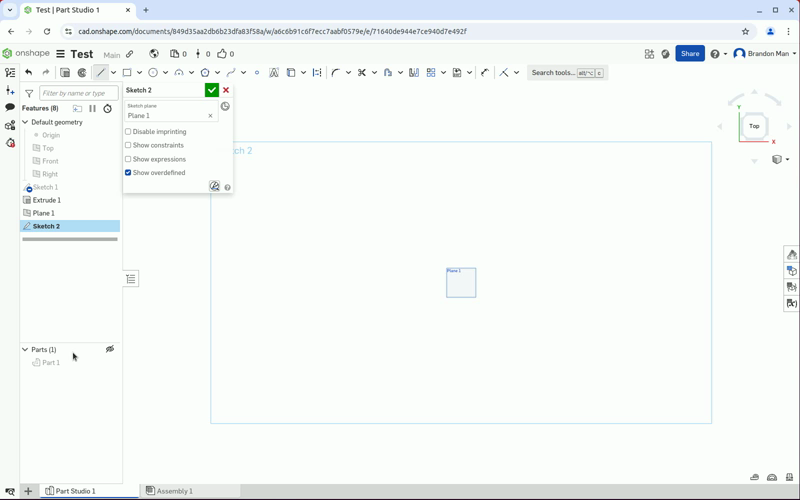
mouse_move(348, 395)
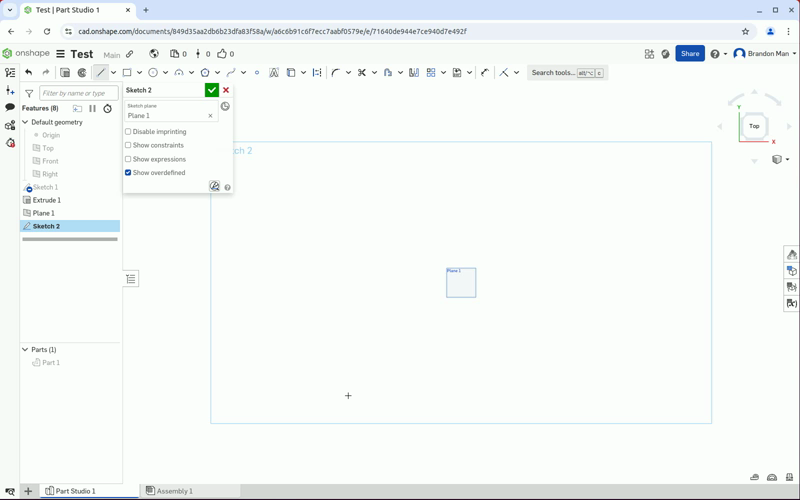
click(348, 395)
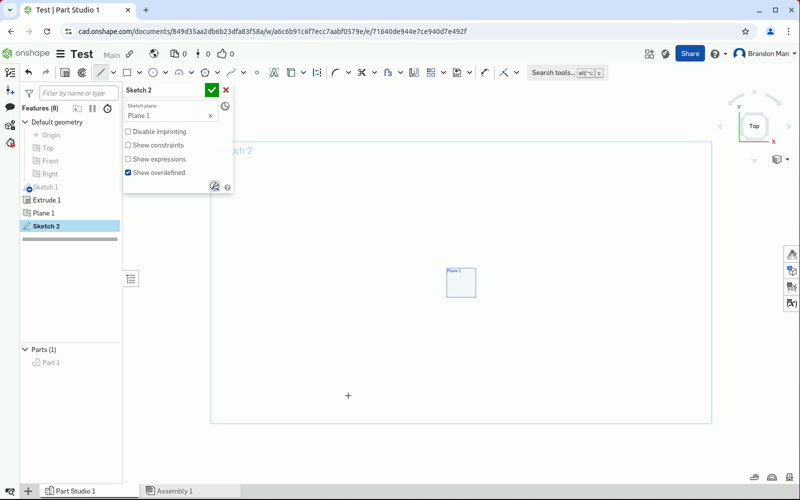
key_up(shift)
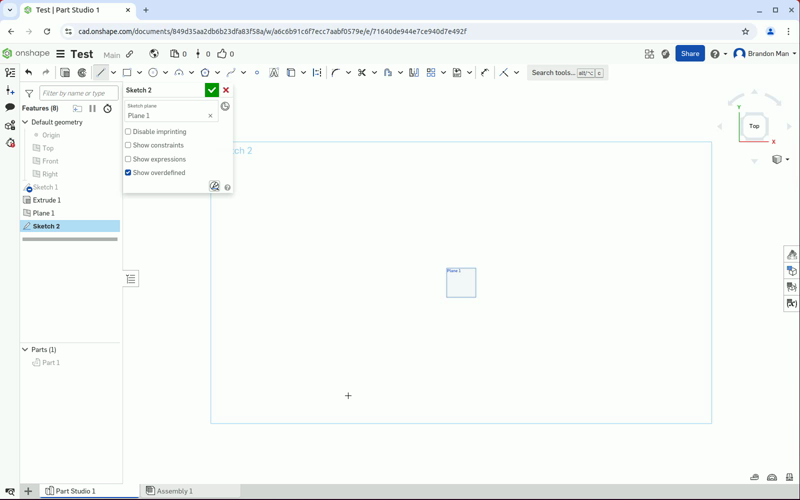
key_down(shift)
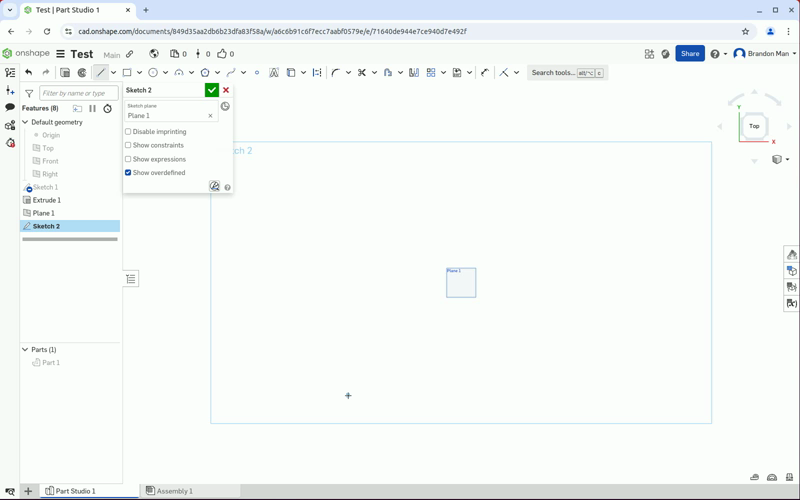
mouse_move(572, 395)
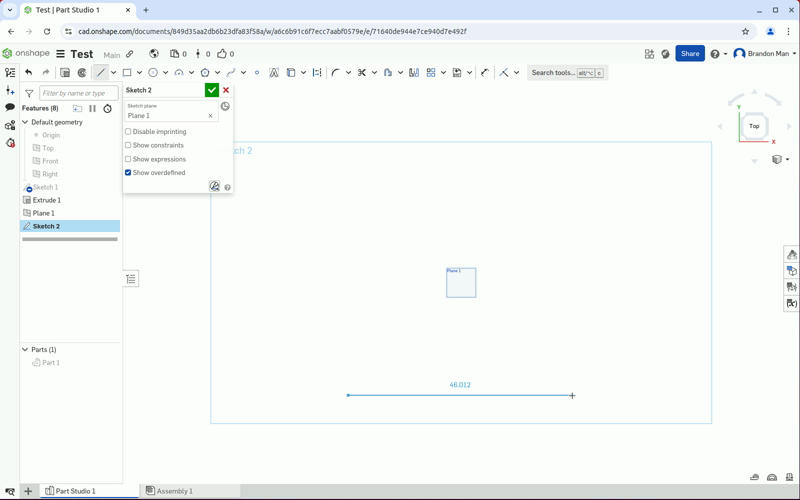
click(572, 395)
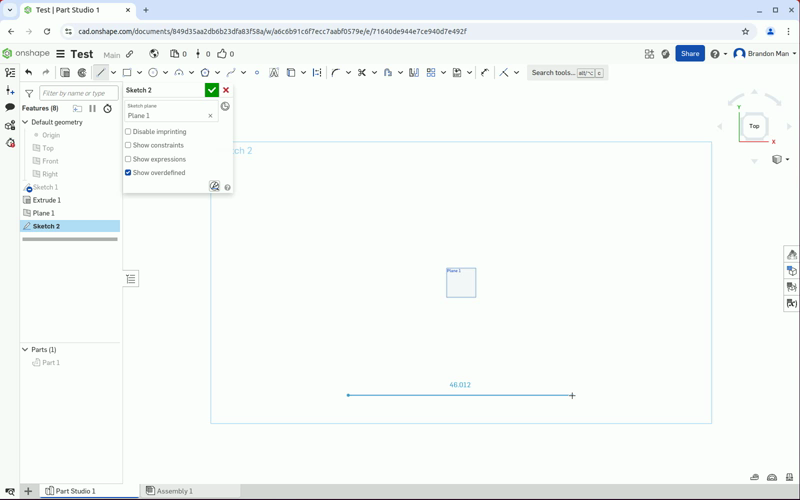
key_up(shift)
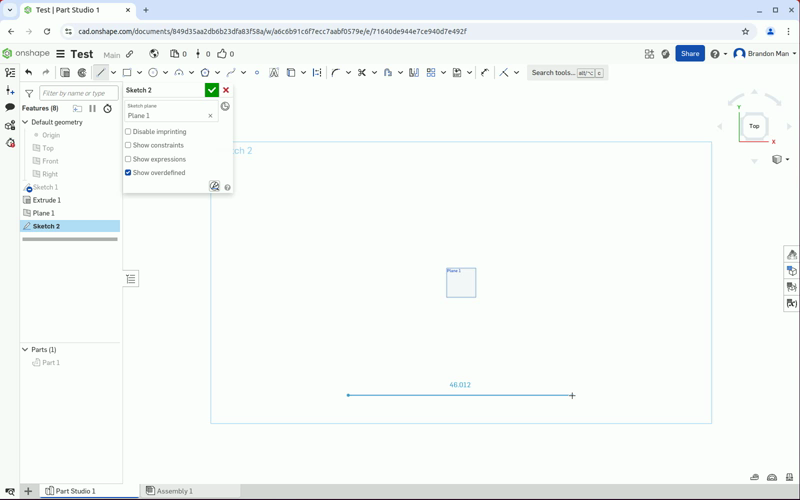
key_down(shift)
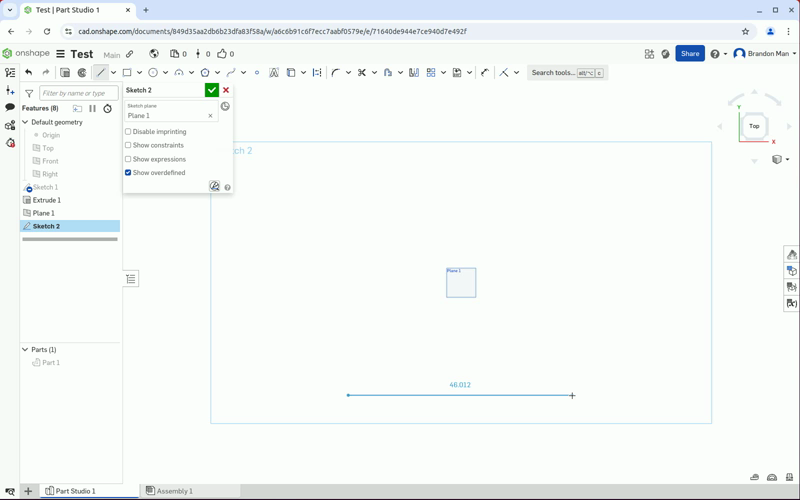
mouse_move(572, 171)
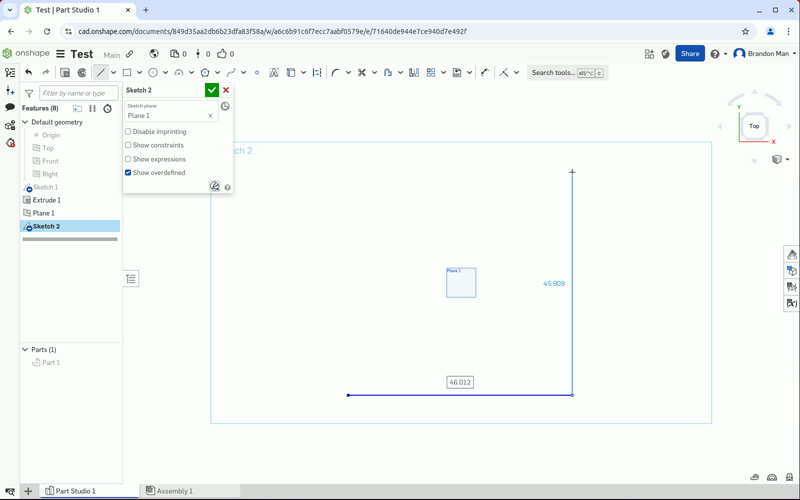
click(572, 171)
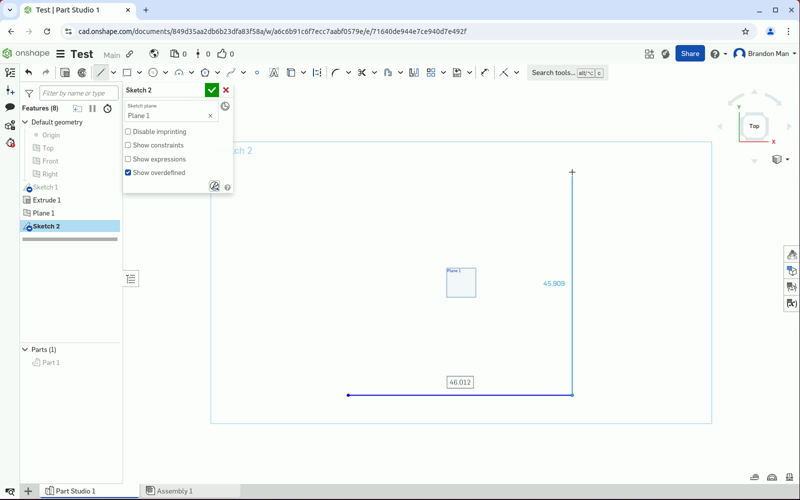
key_up(shift)
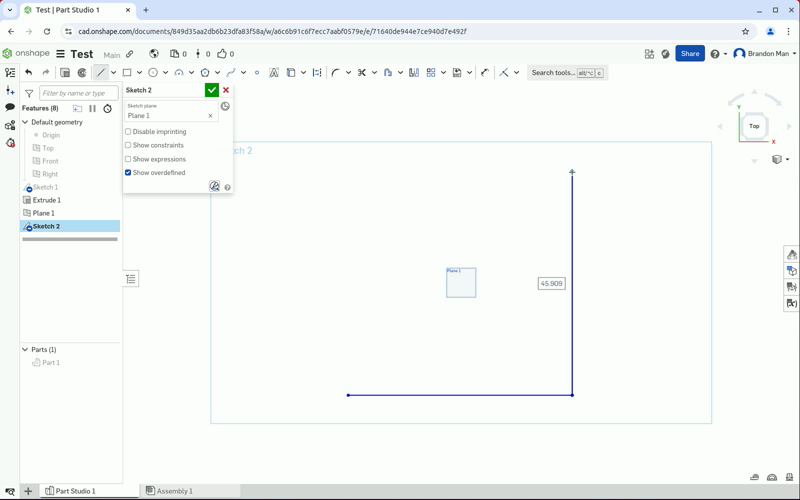
key_down(shift)
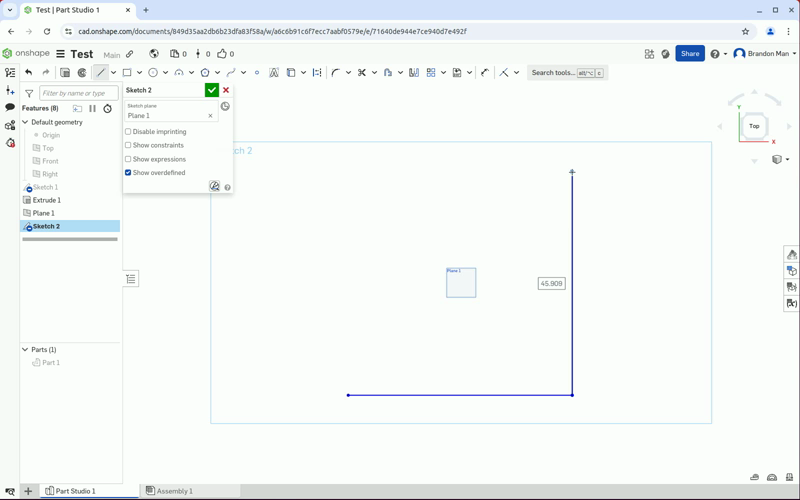
mouse_move(348, 171)
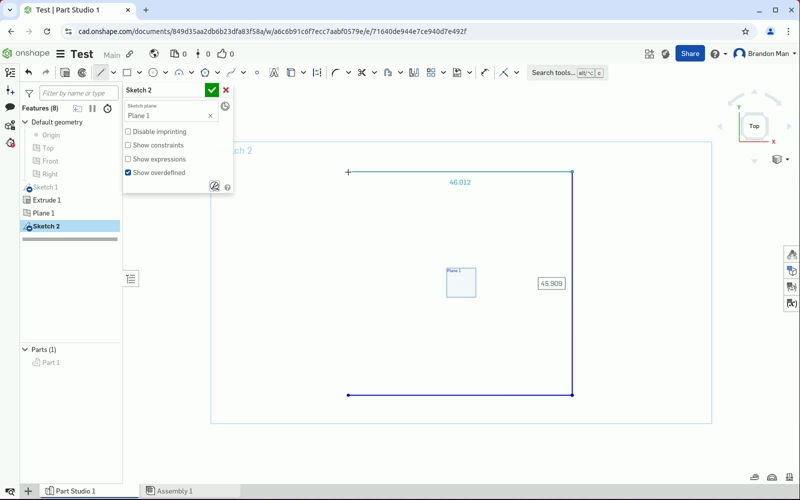
click(348, 171)
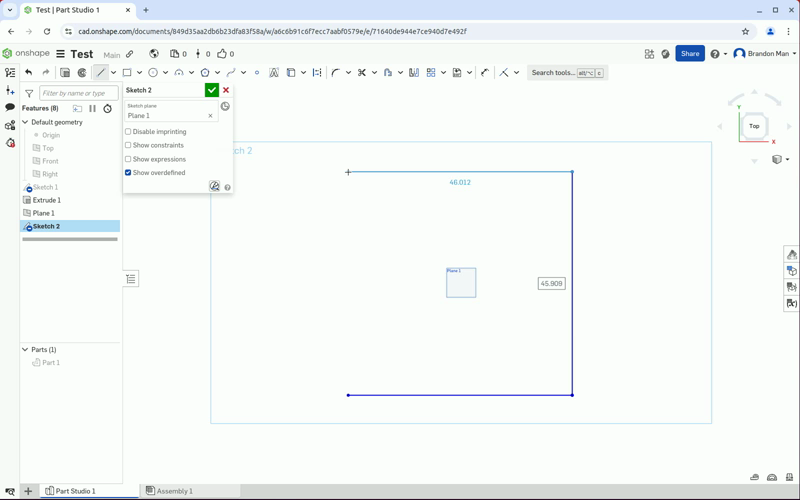
key_up(shift)
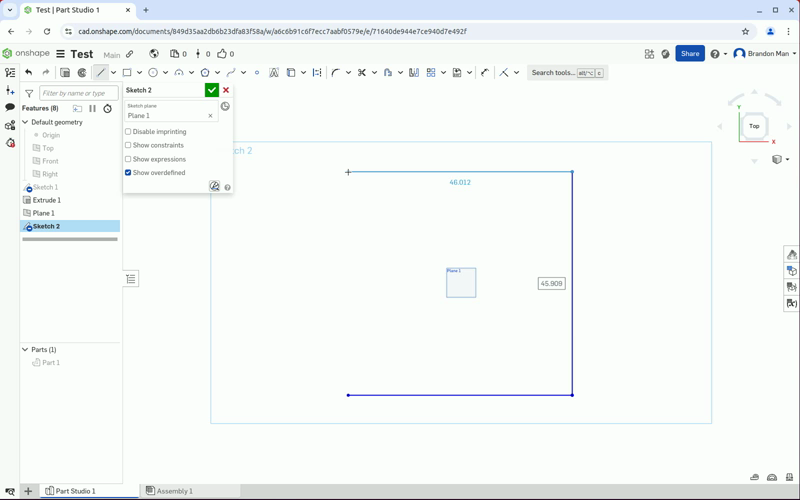
key_down(shift)
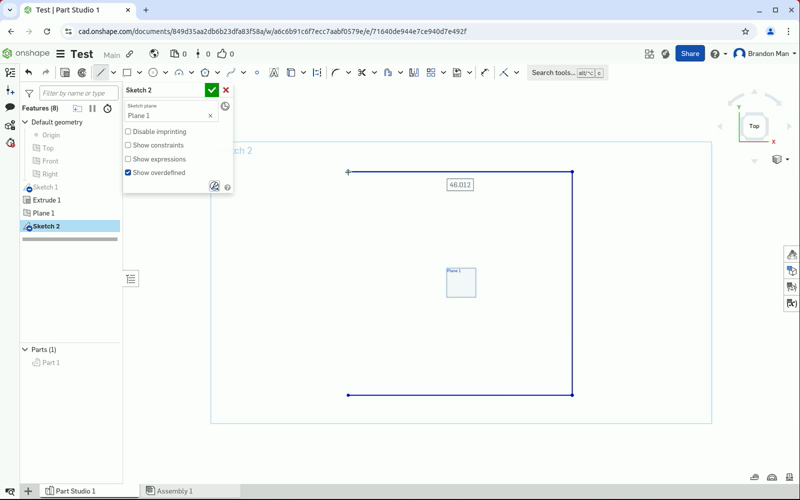
mouse_move(348, 395)
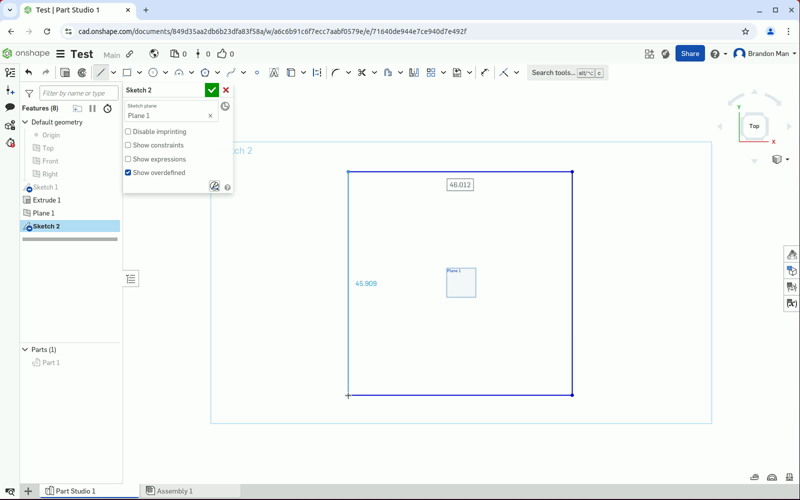
key_up(shift)
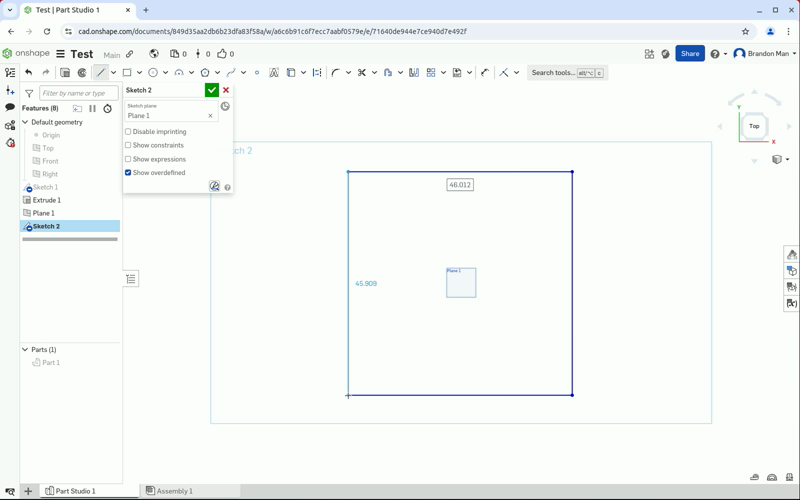
click(348, 395)
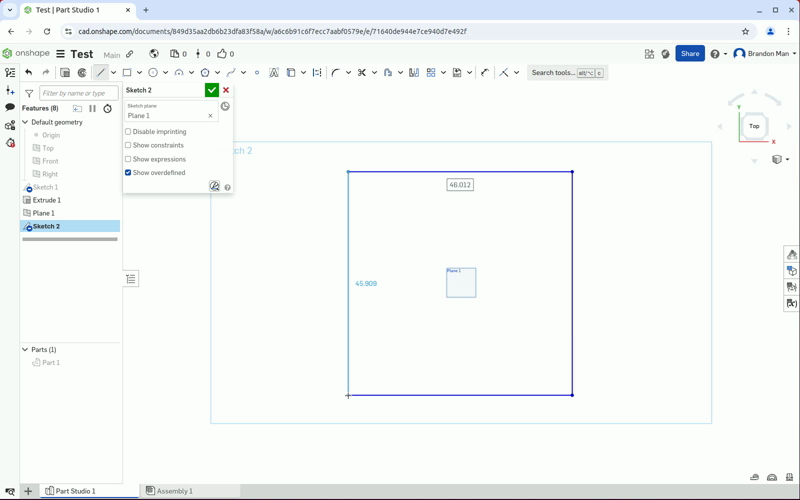
key(esc)
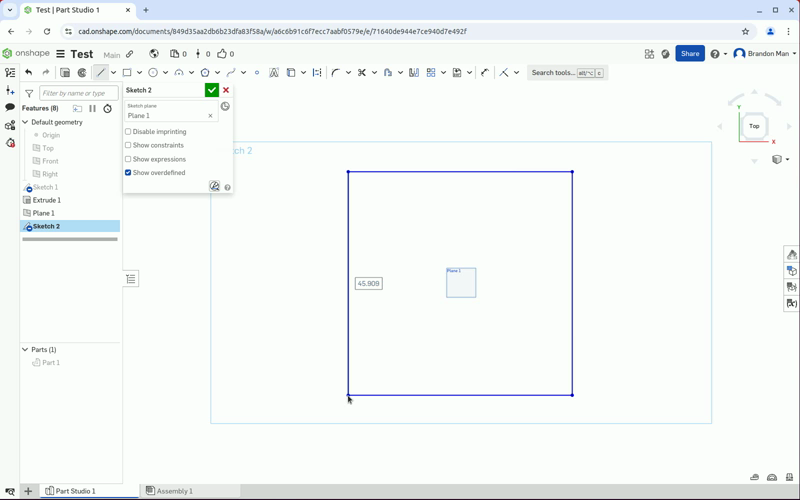
key(l)
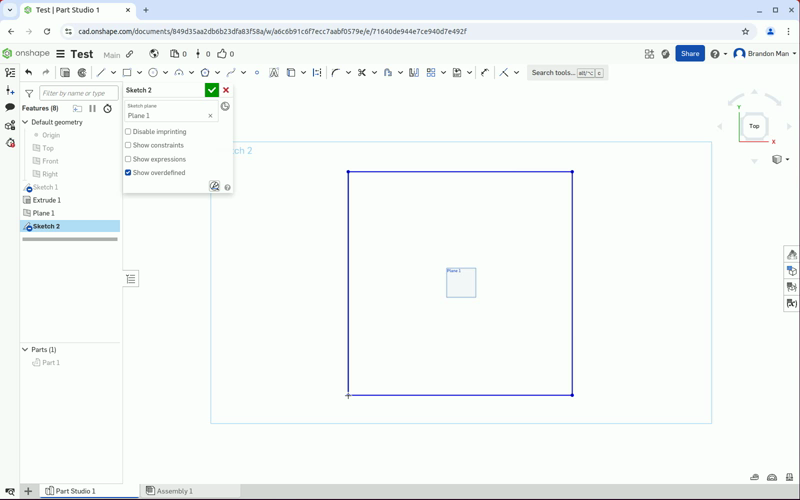
key_down(shift)
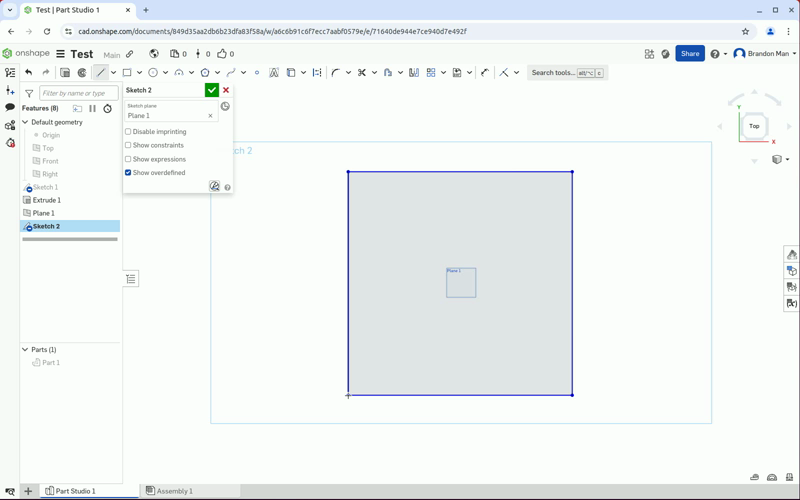
mouse_move(350, 393)
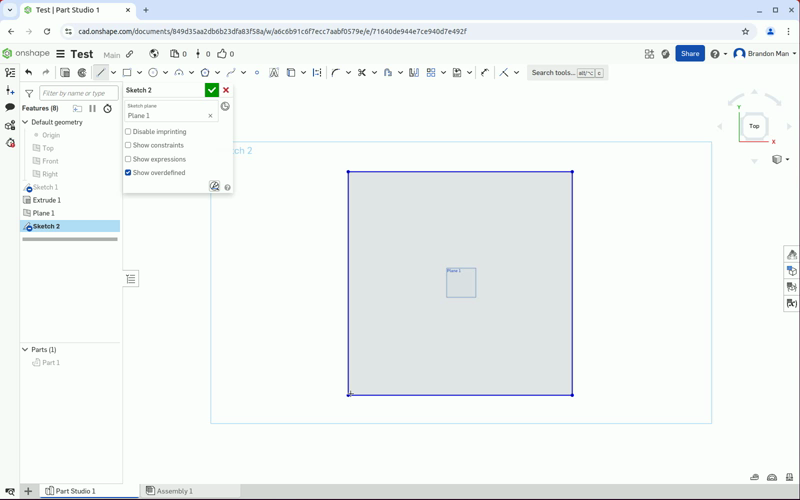
scroll(6)
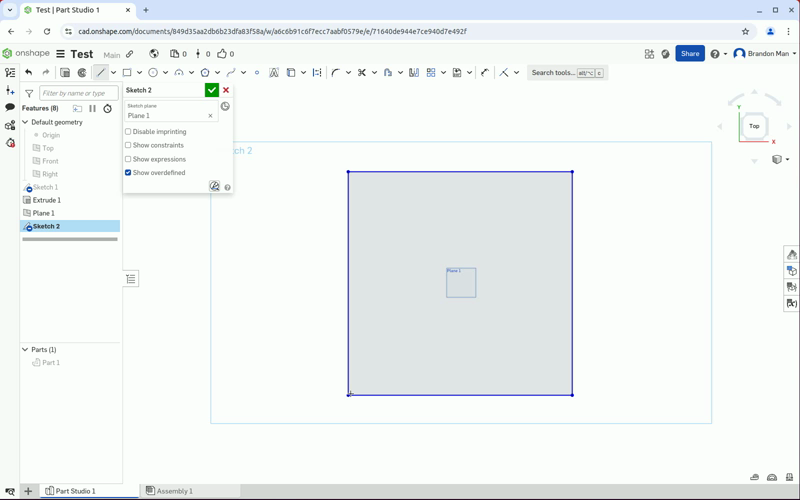
scroll(6)
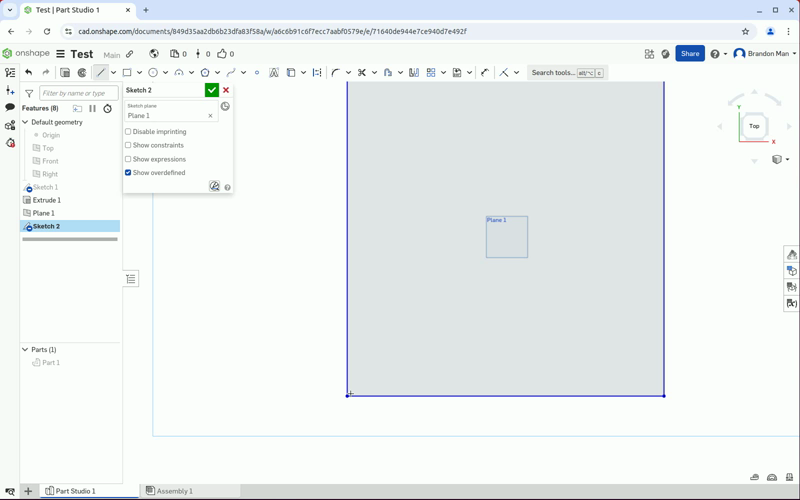
scroll(6)
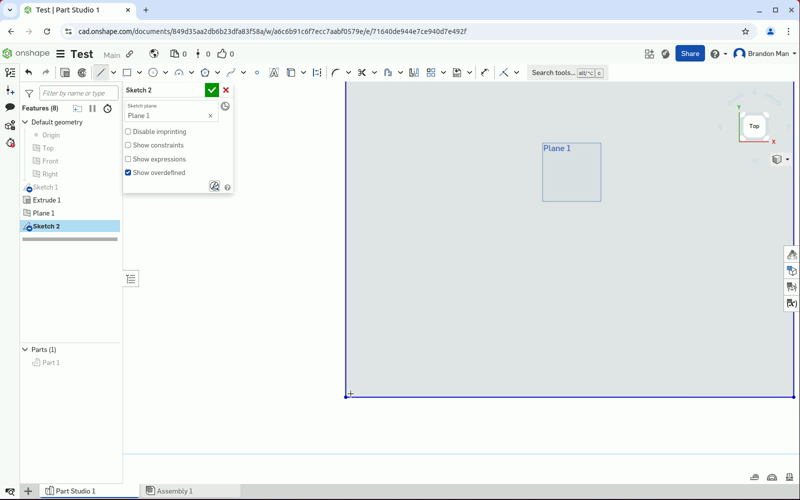
scroll(6)
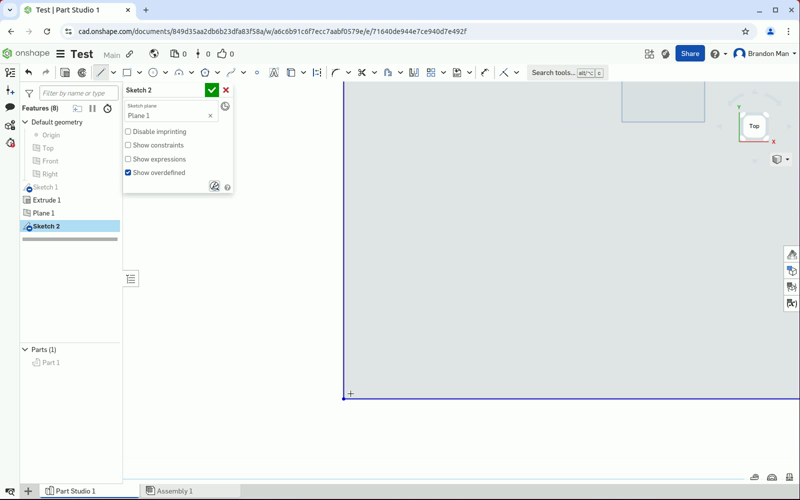
scroll(6)
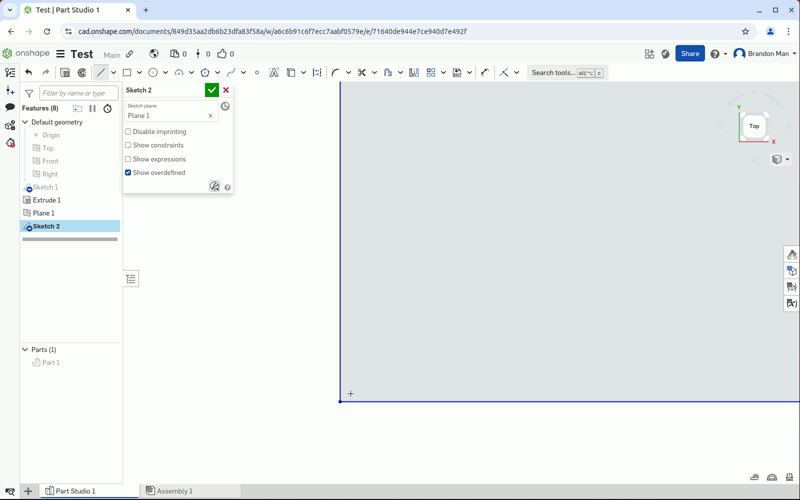
scroll(6)
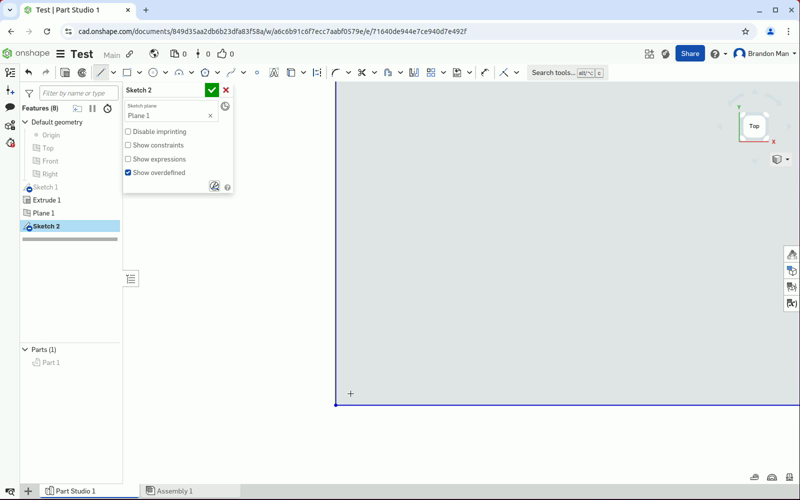
scroll(6)
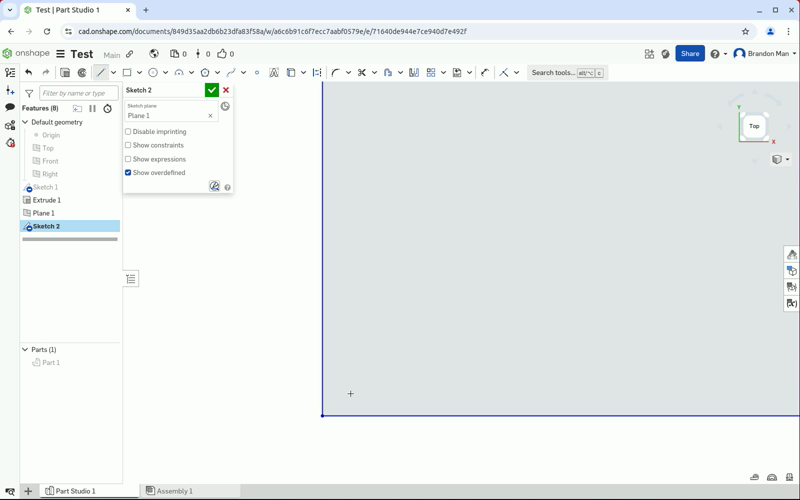
click(350, 393)
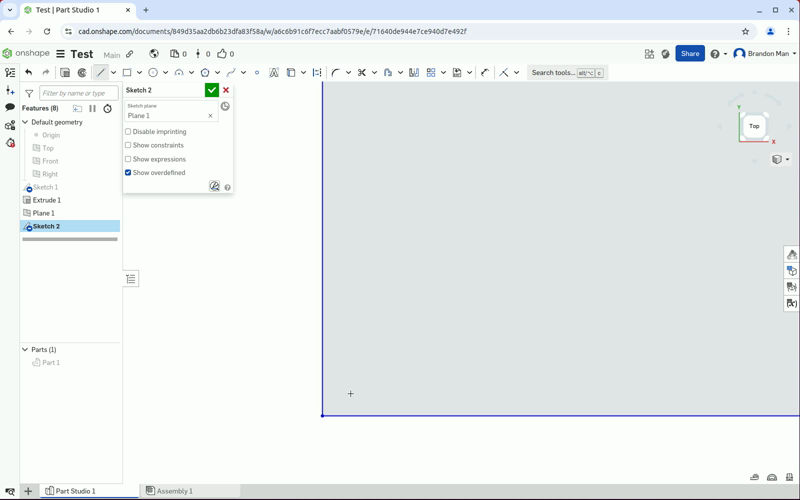
scroll(-6)
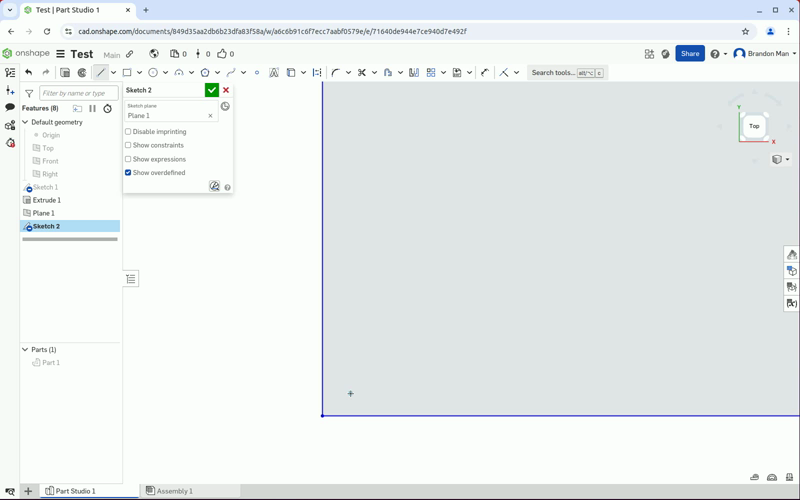
scroll(-6)
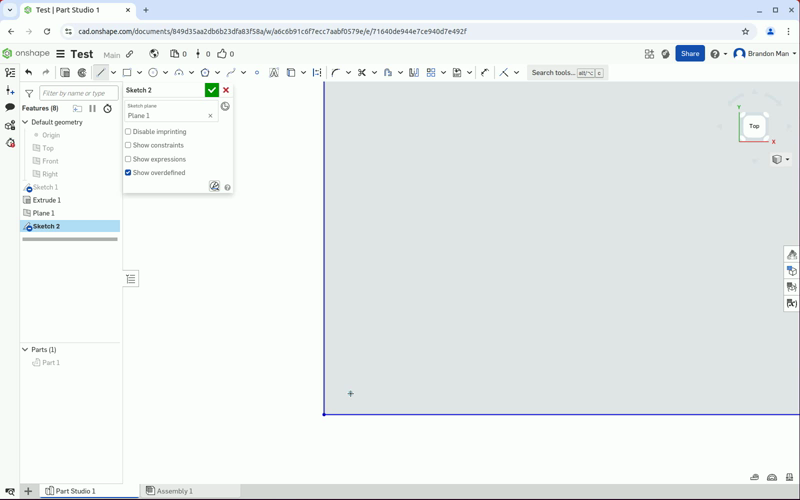
scroll(-6)
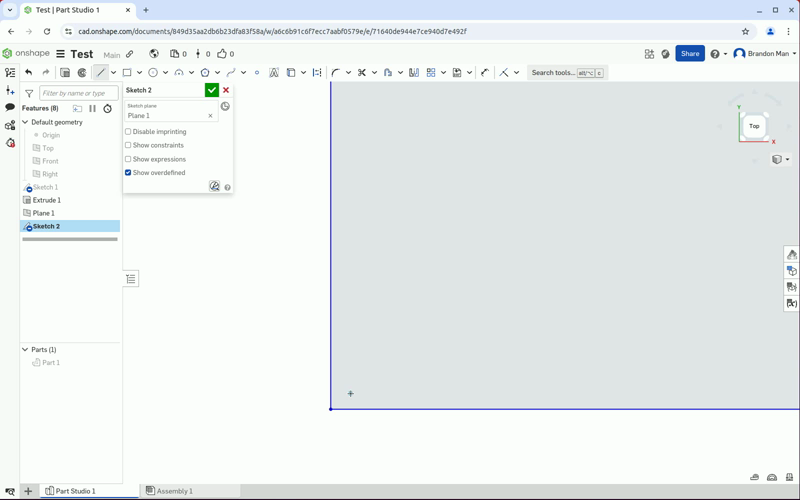
scroll(-6)
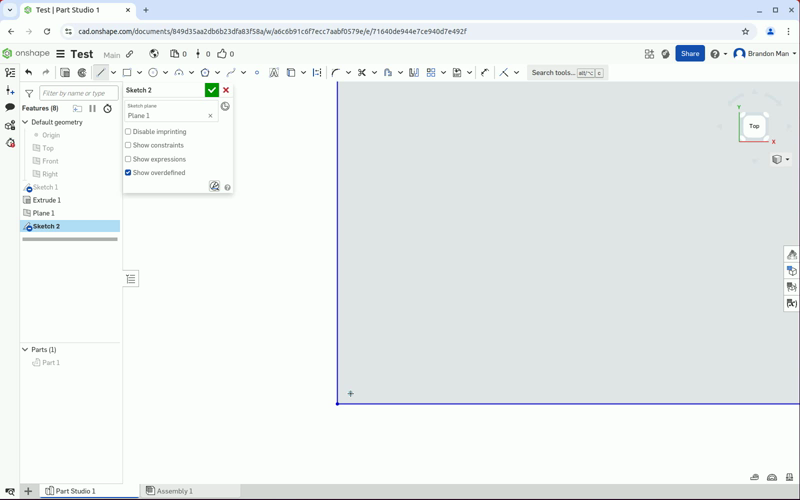
scroll(-6)
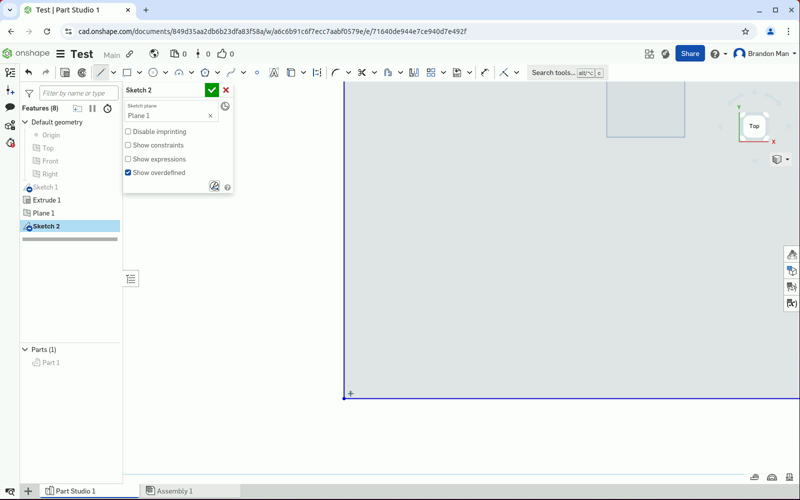
scroll(-6)
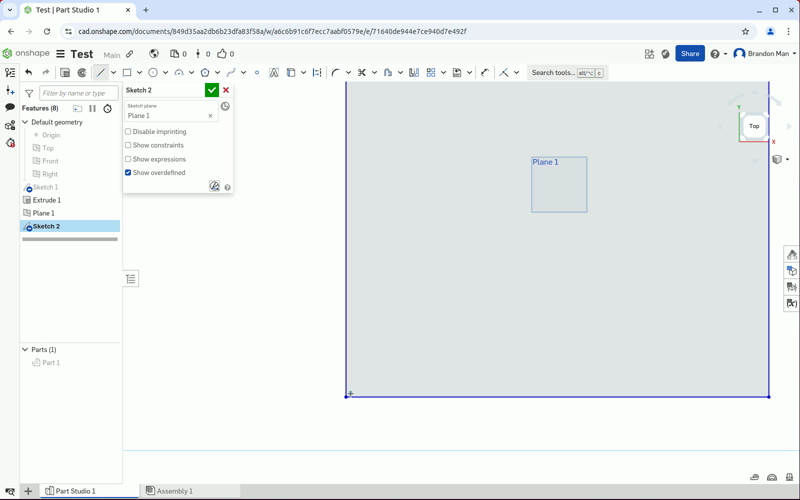
scroll(-6)
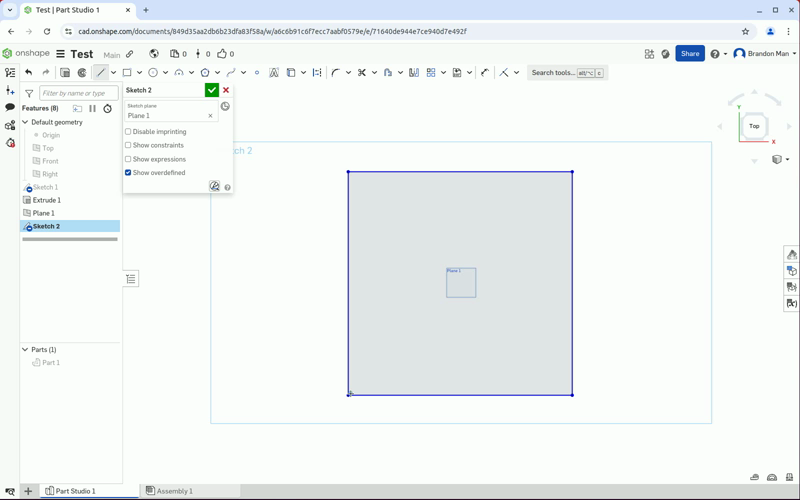
key_up(shift)
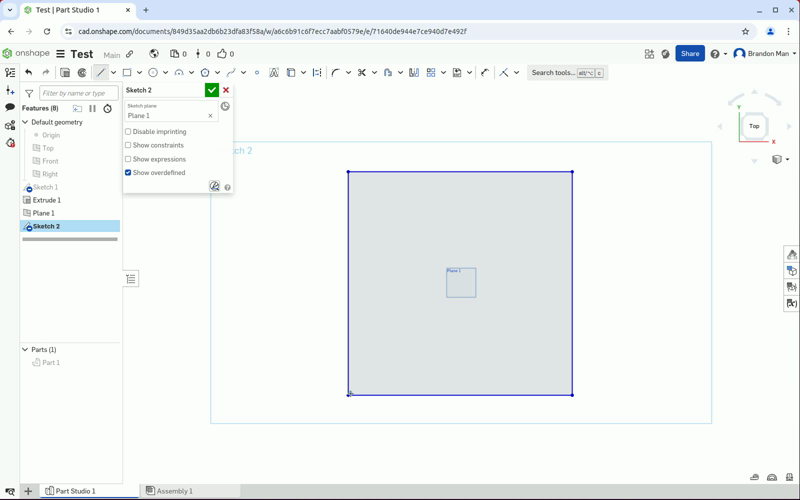
key_down(shift)
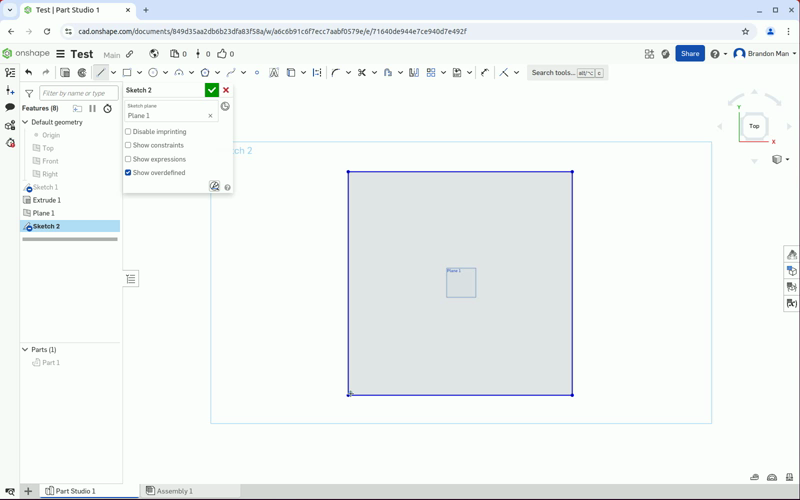
mouse_move(569, 393)
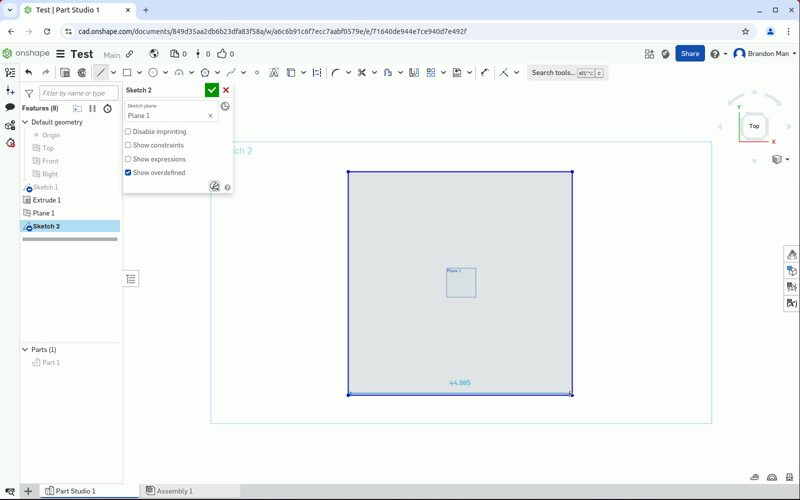
scroll(6)
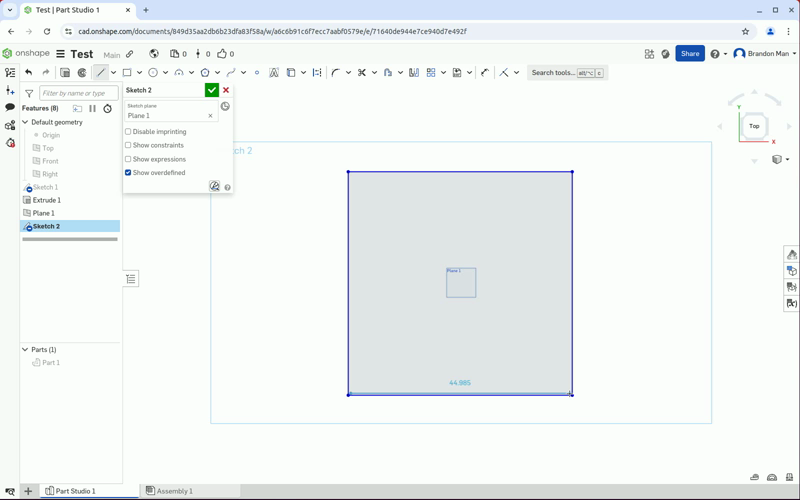
scroll(6)
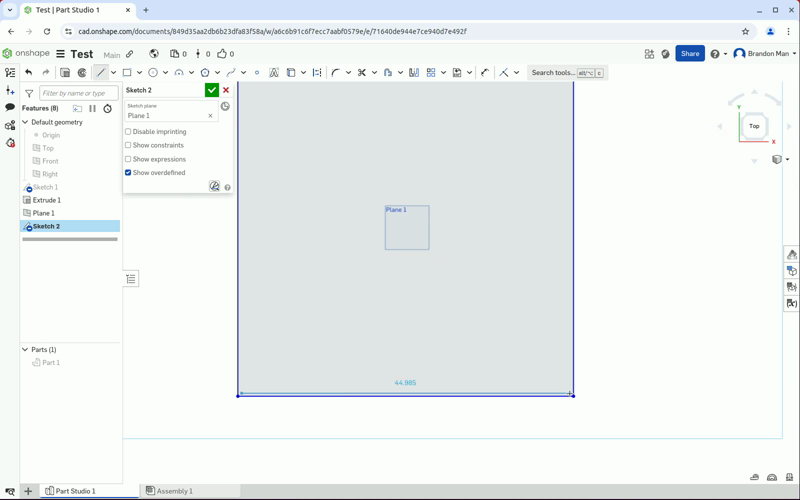
scroll(6)
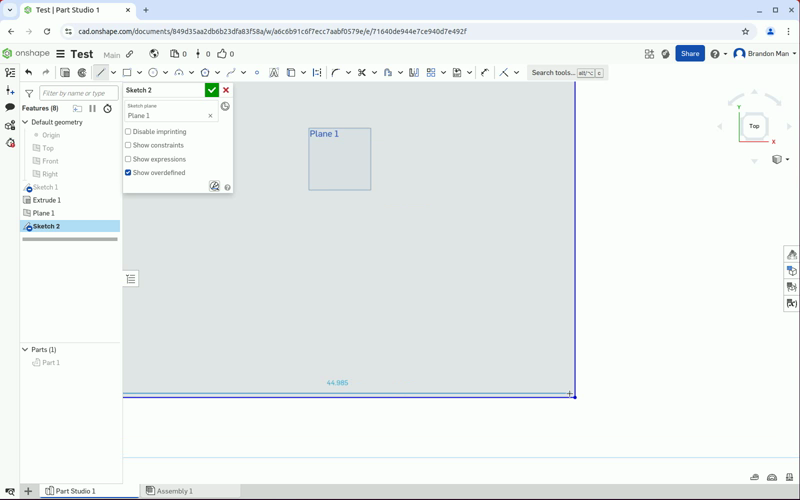
scroll(6)
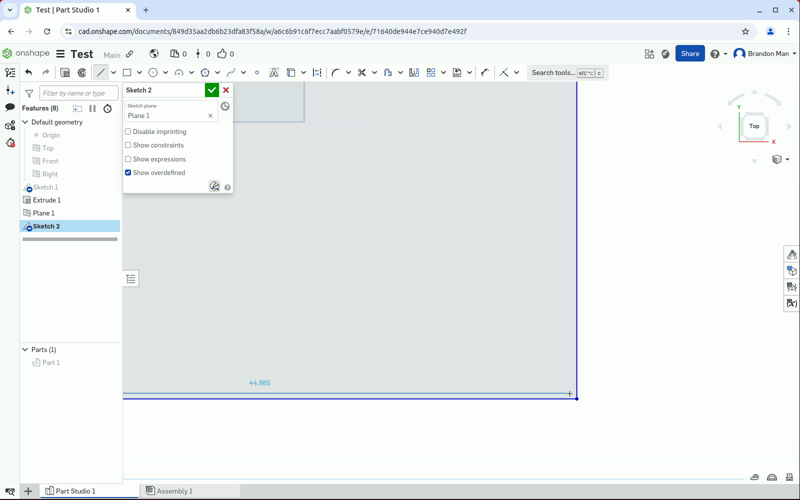
scroll(6)
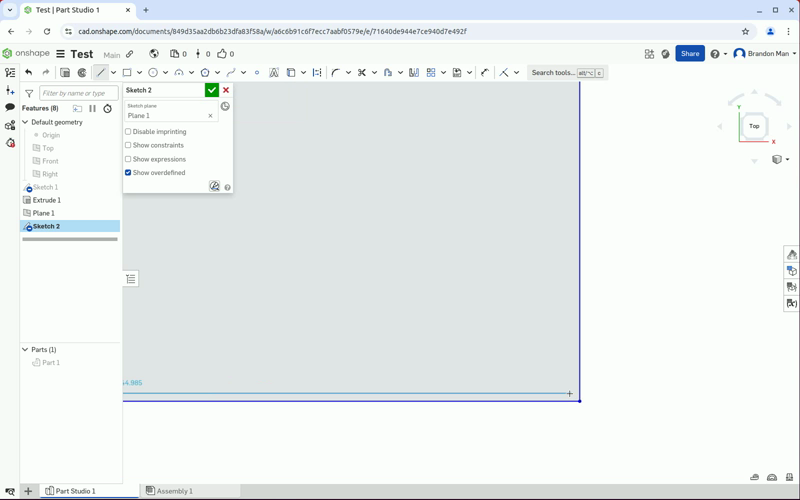
scroll(6)
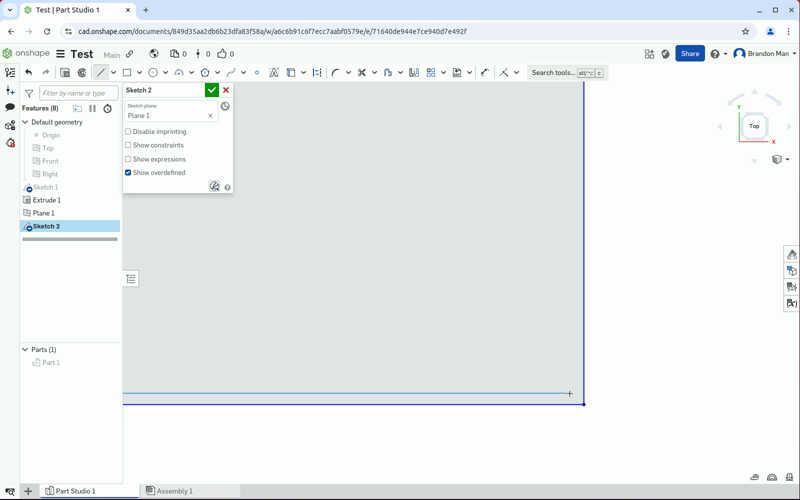
scroll(6)
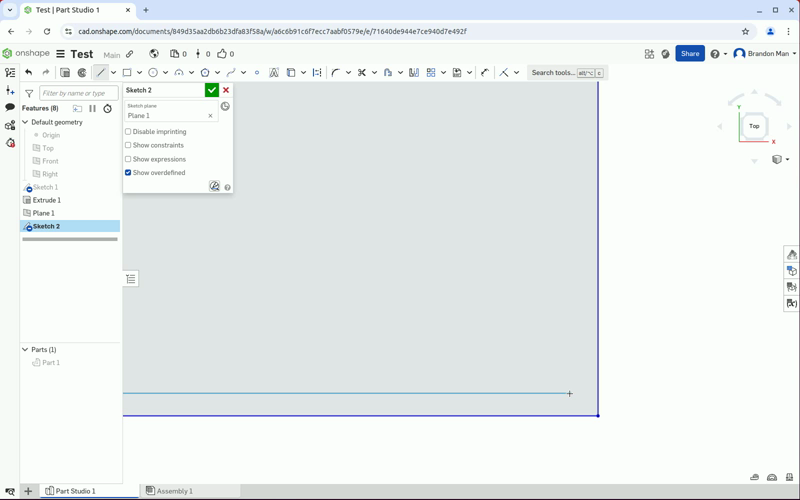
click(569, 393)
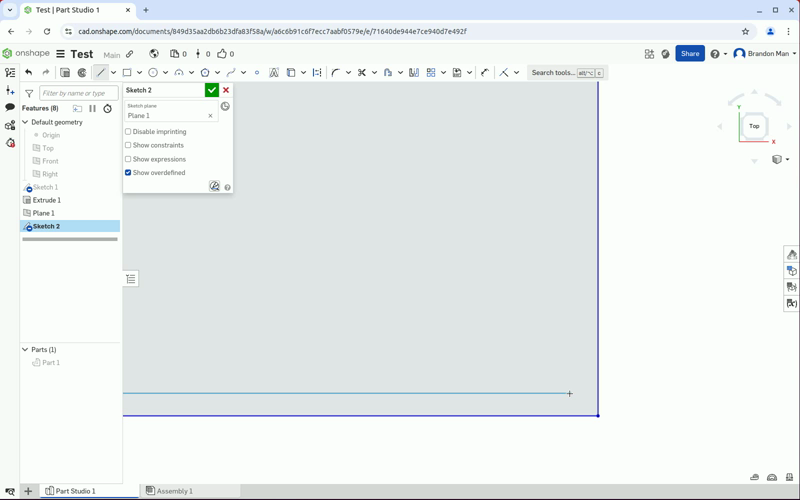
scroll(-6)
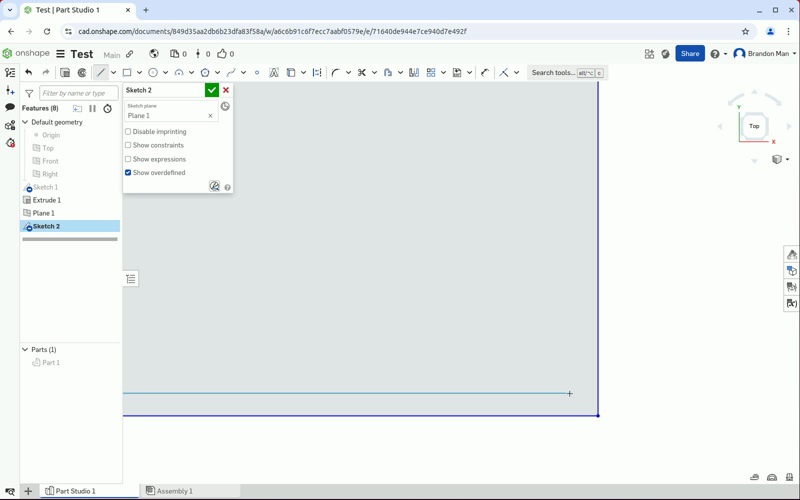
scroll(-6)
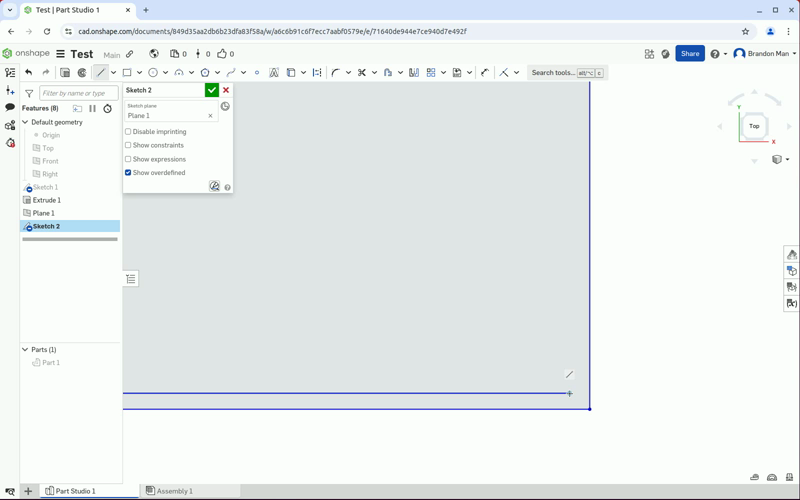
scroll(-6)
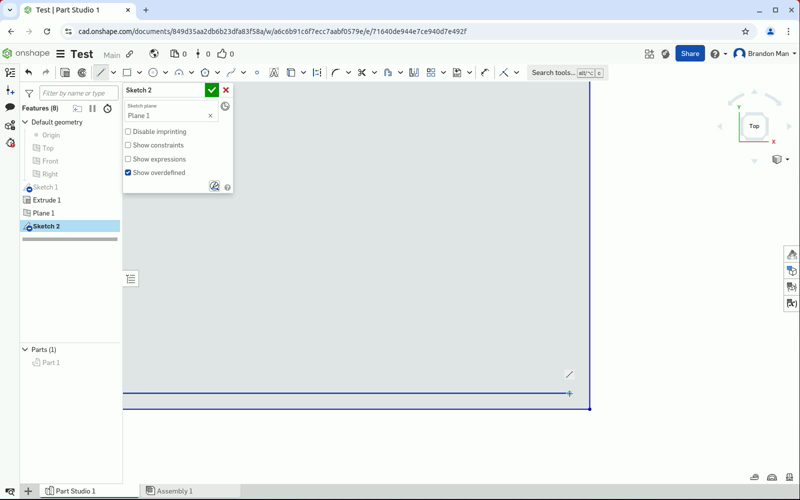
scroll(-6)
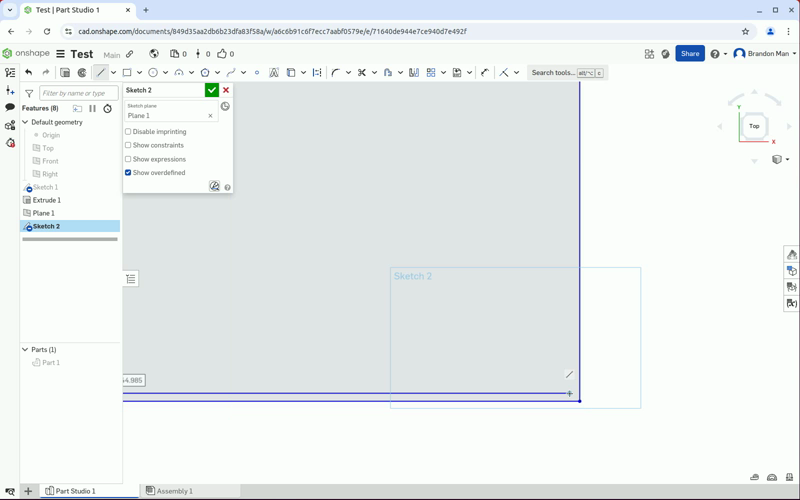
scroll(-6)
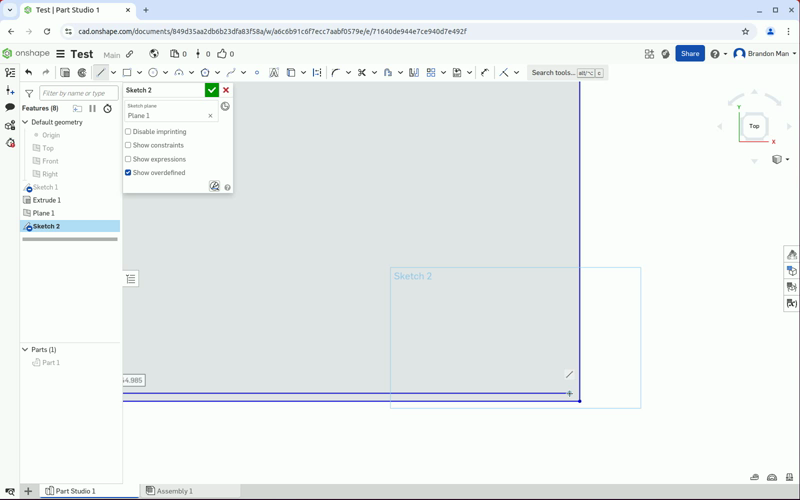
scroll(-6)
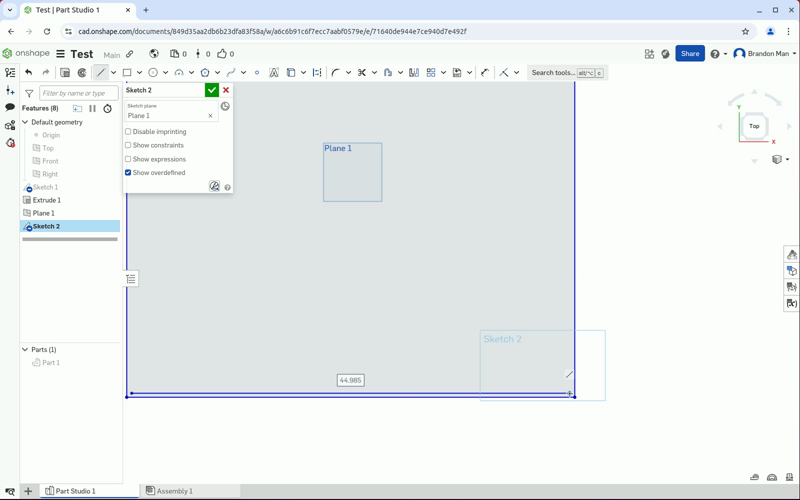
scroll(-6)
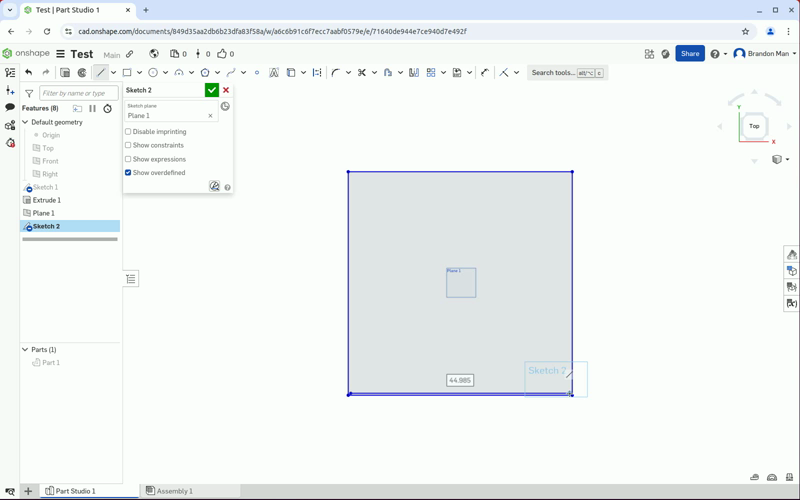
key_up(shift)
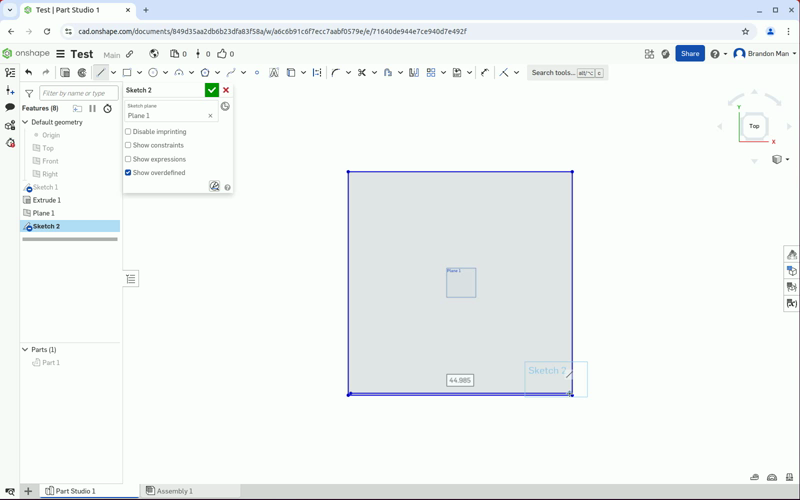
key_down(shift)
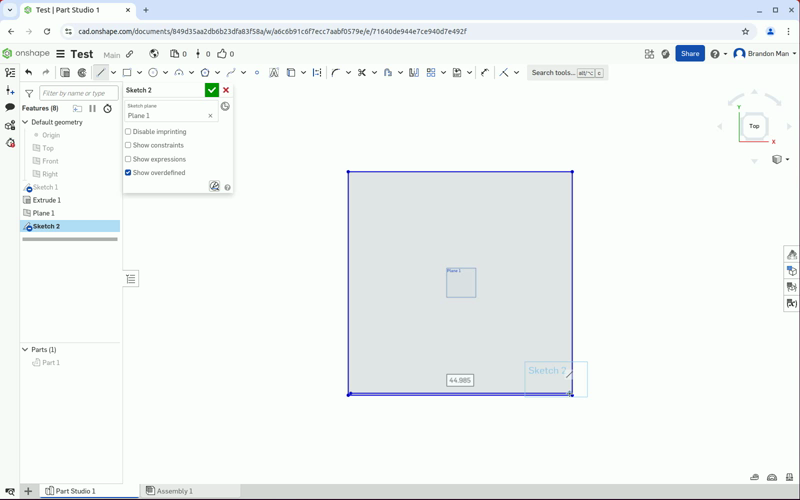
mouse_move(569, 174)
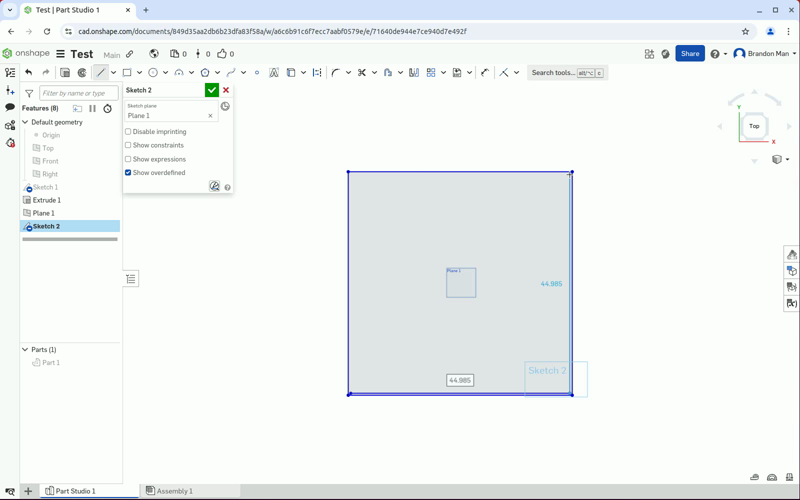
scroll(6)
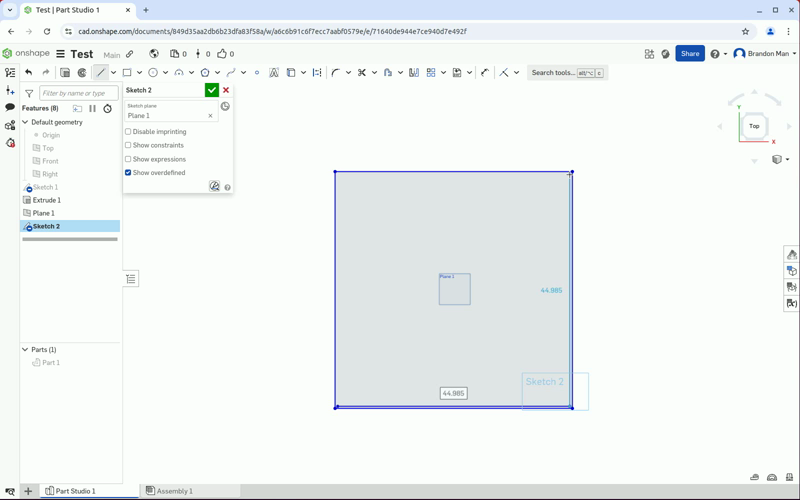
scroll(6)
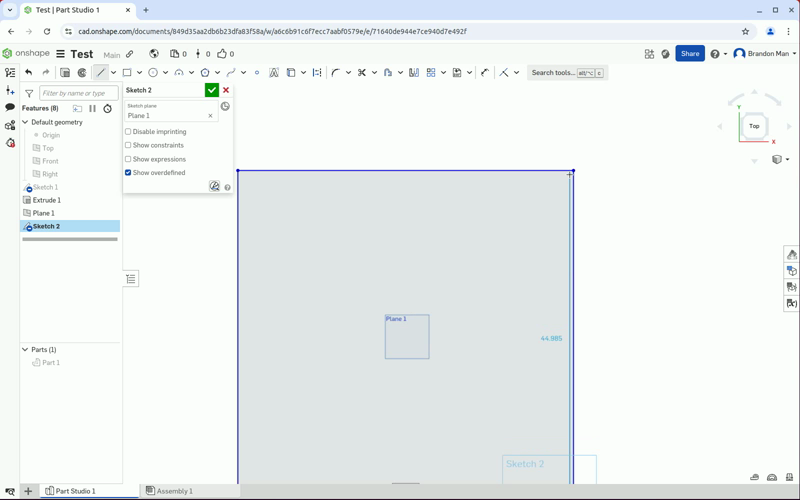
scroll(6)
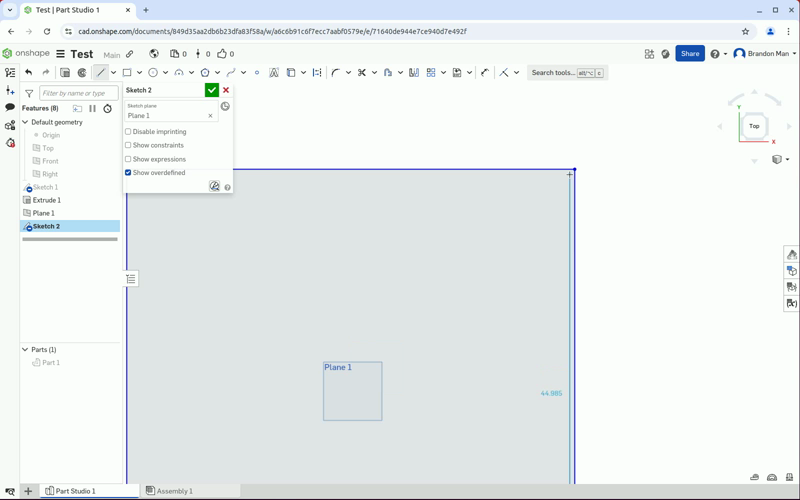
scroll(6)
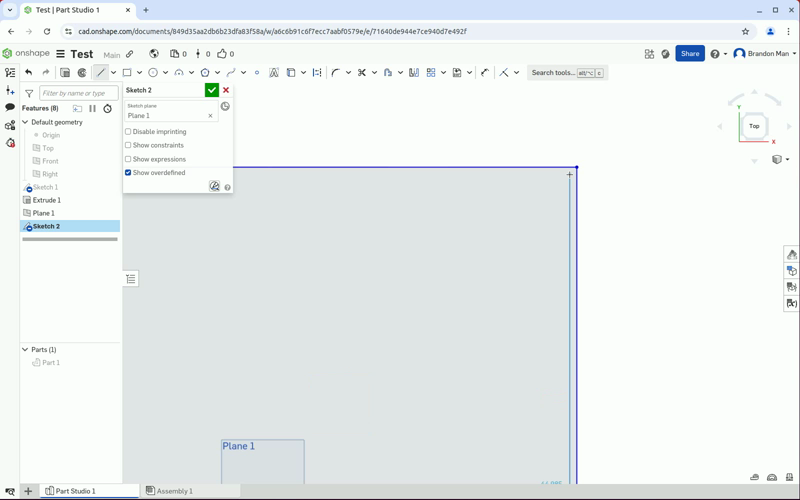
scroll(6)
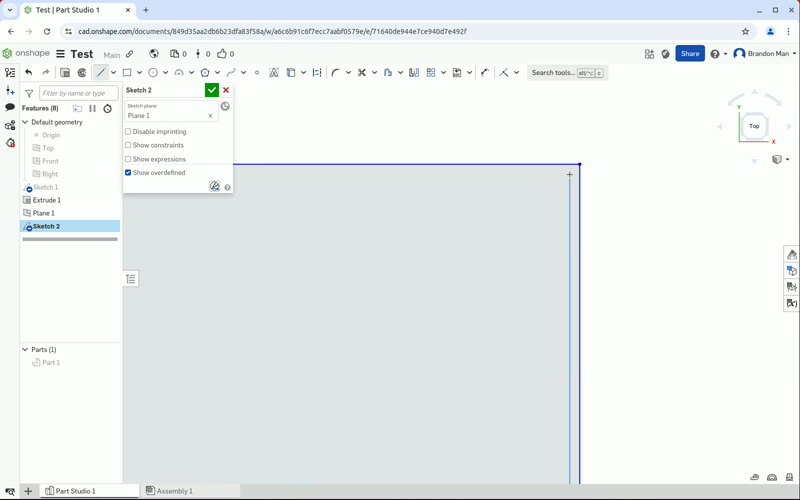
scroll(6)
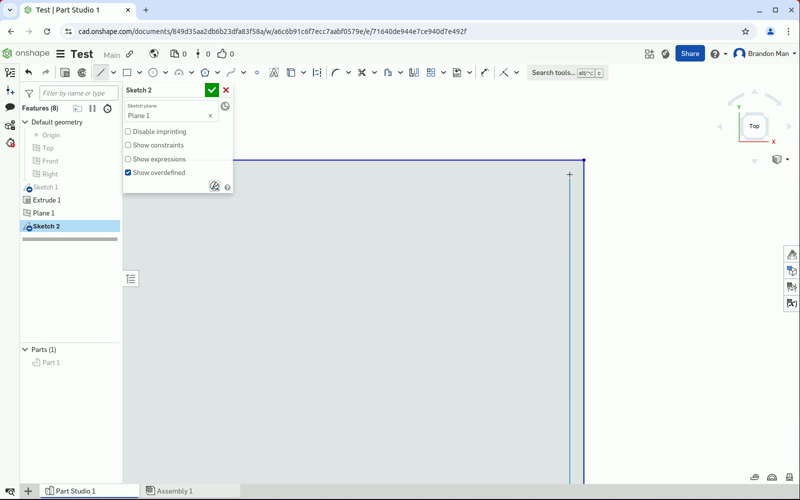
scroll(6)
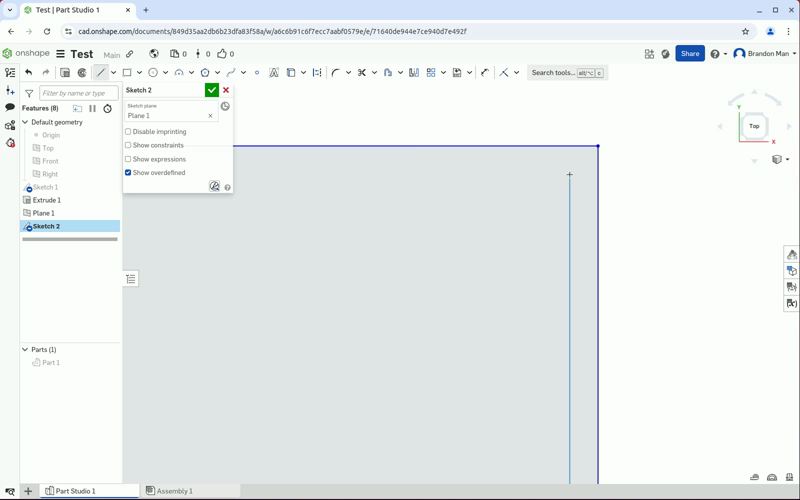
click(569, 174)
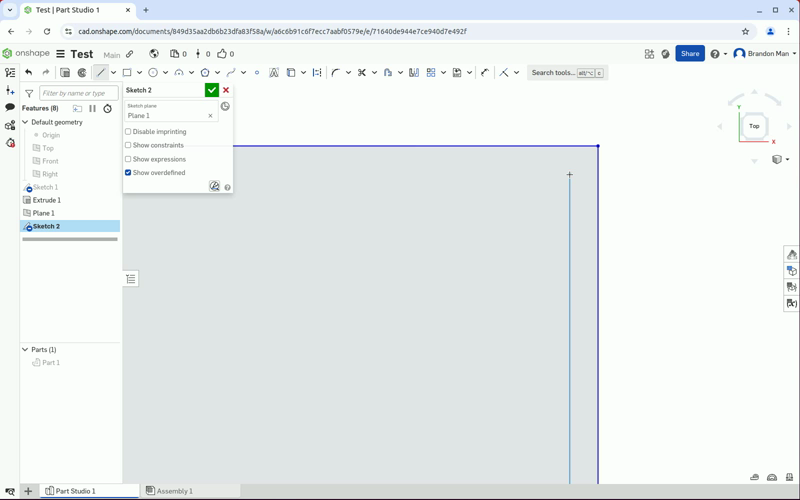
scroll(-6)
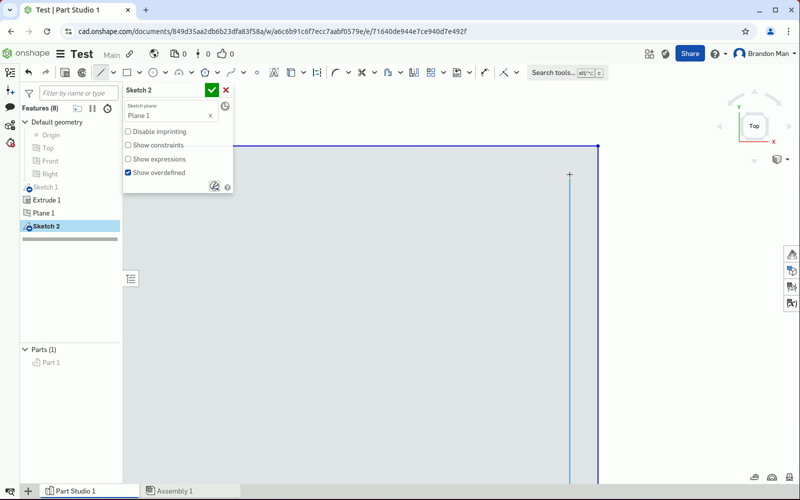
scroll(-6)
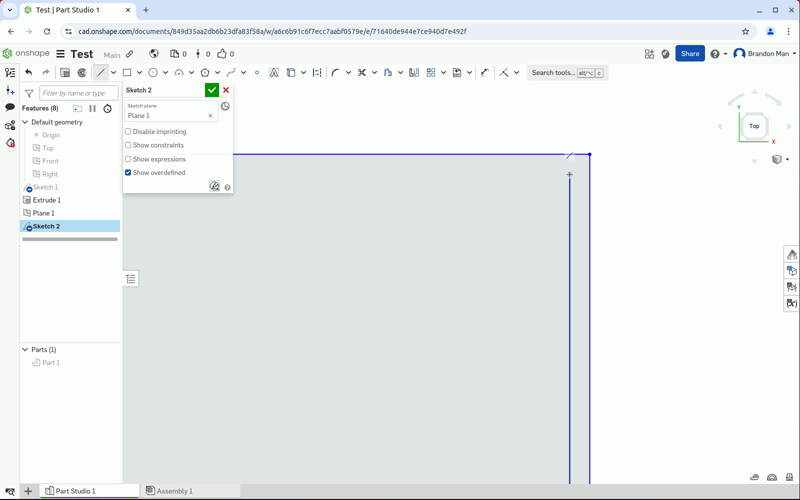
scroll(-6)
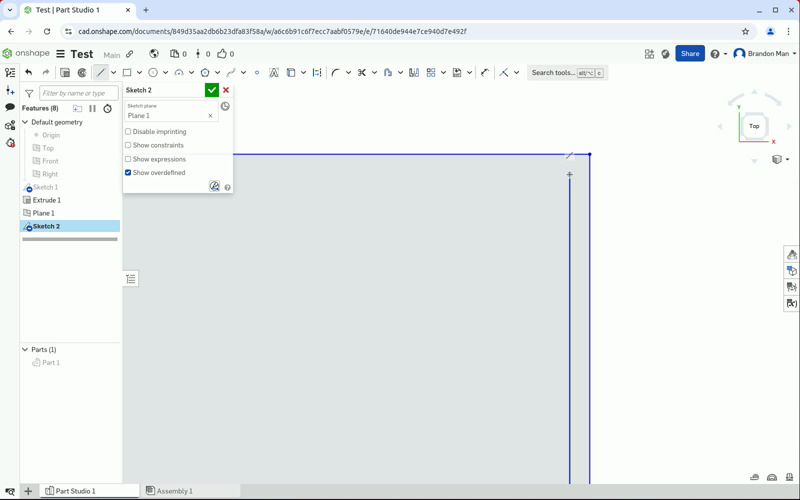
scroll(-6)
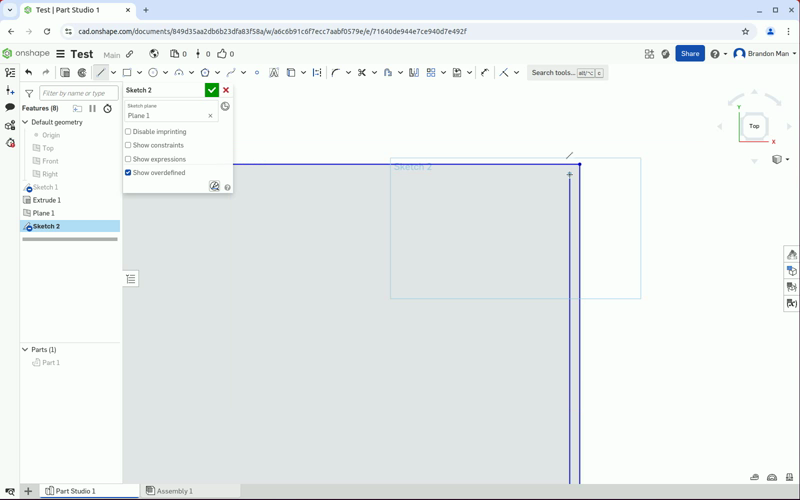
scroll(-6)
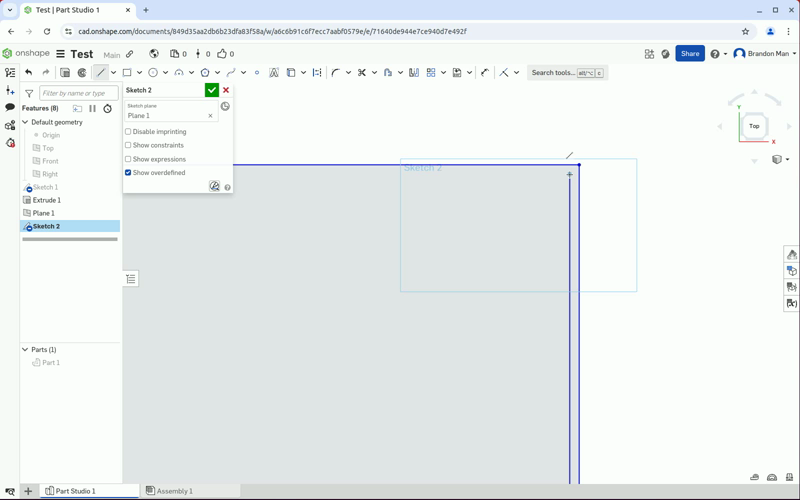
scroll(-6)
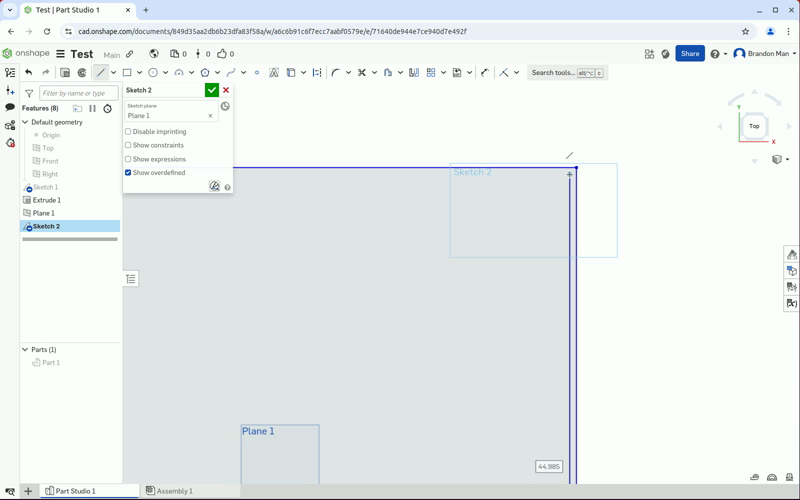
scroll(-6)
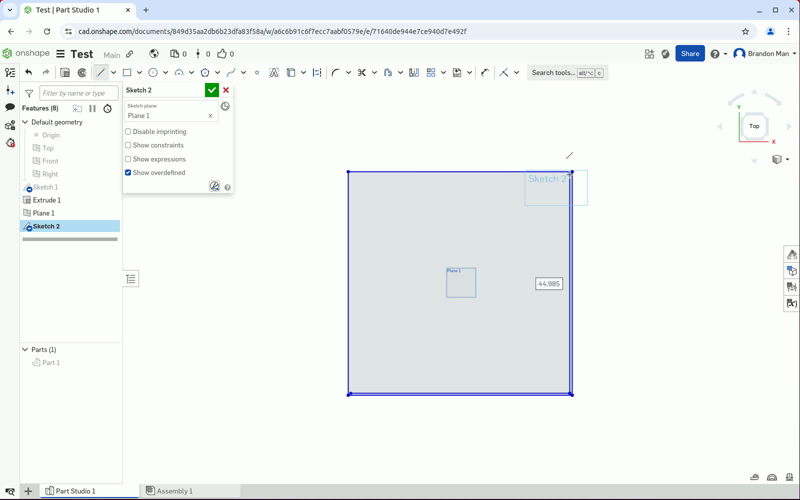
key_up(shift)
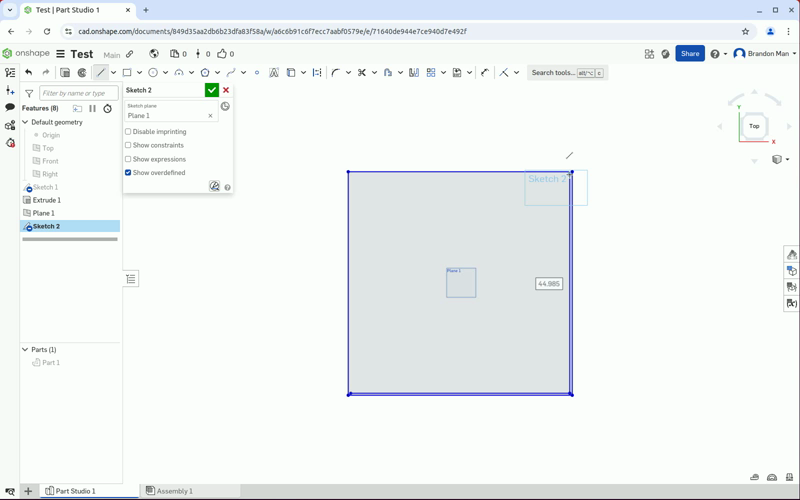
key_down(shift)
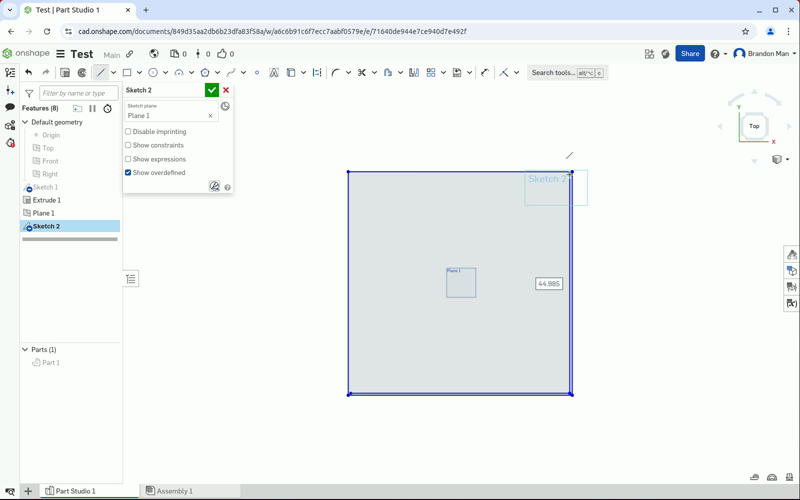
mouse_move(350, 174)
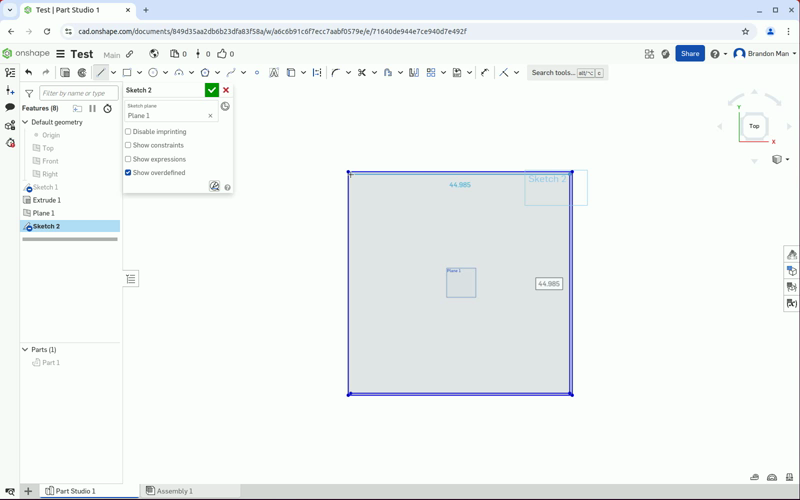
scroll(6)
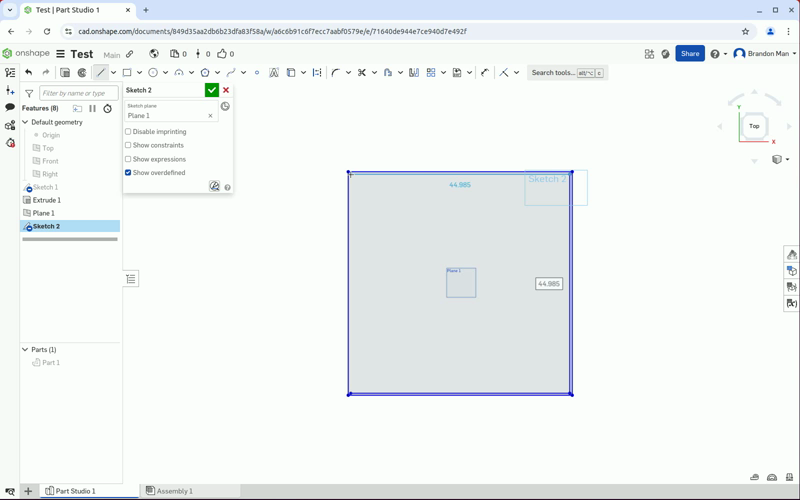
scroll(6)
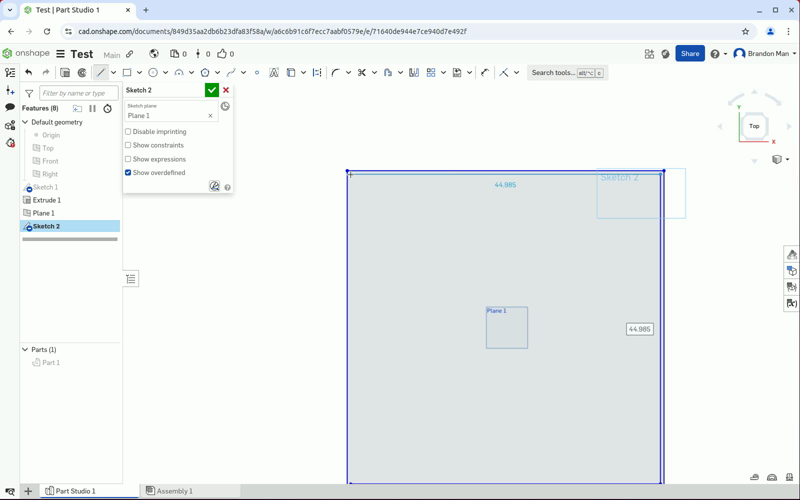
scroll(6)
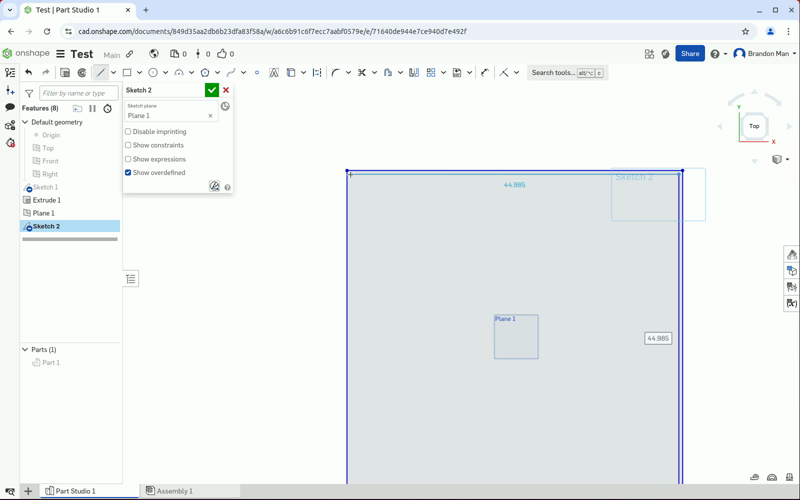
scroll(6)
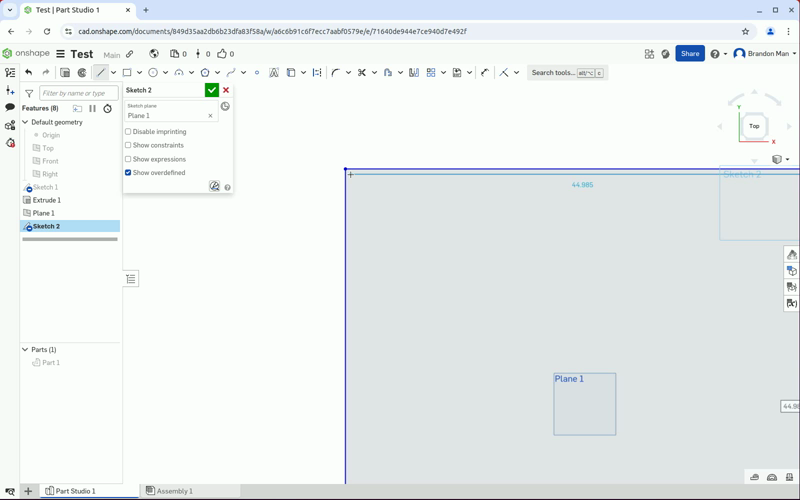
scroll(6)
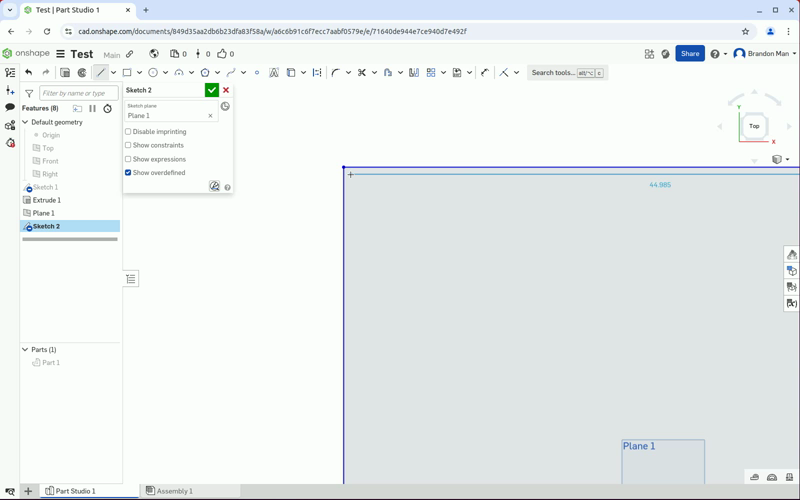
scroll(6)
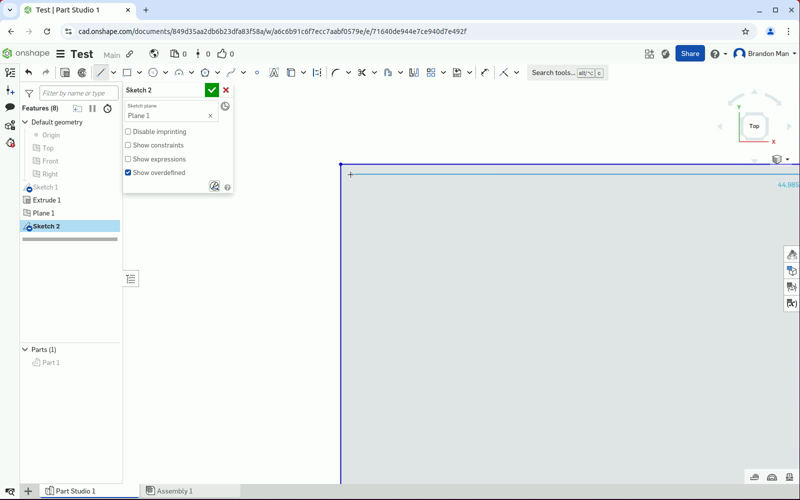
scroll(6)
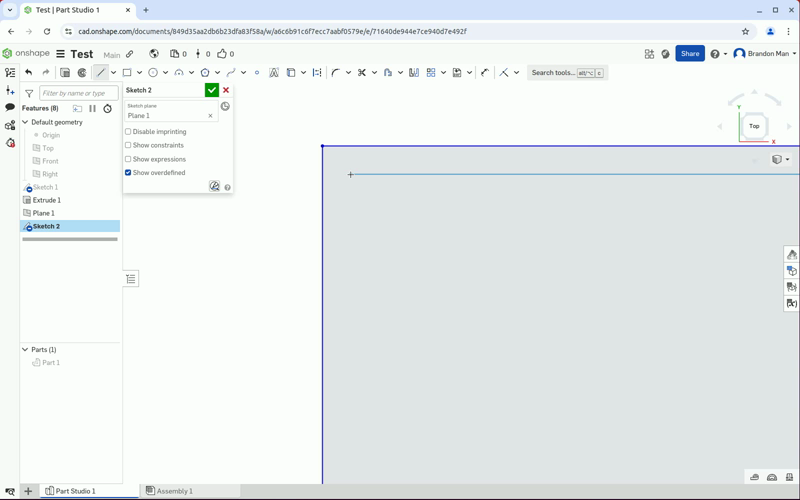
click(350, 174)
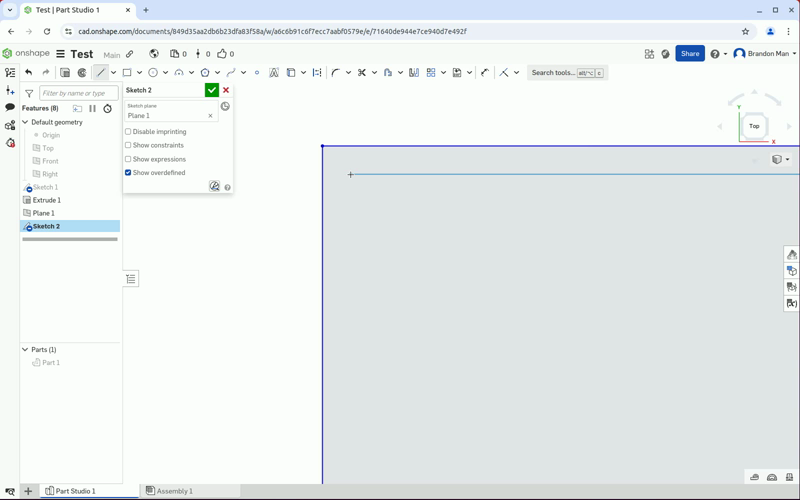
scroll(-6)
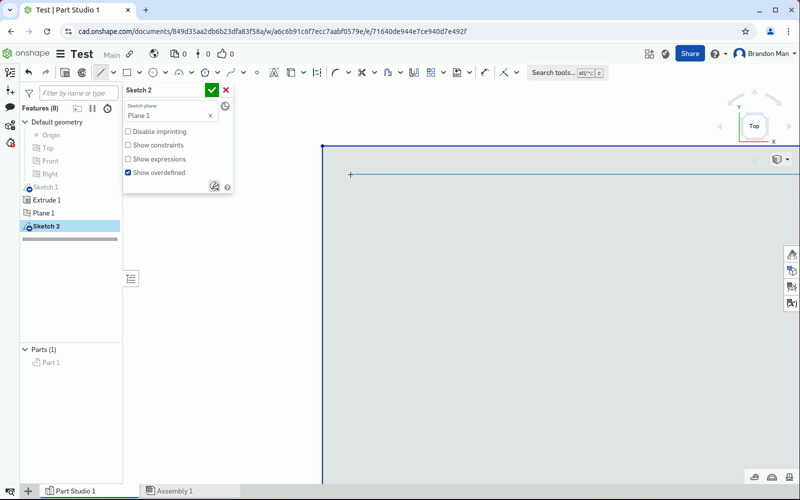
scroll(-6)
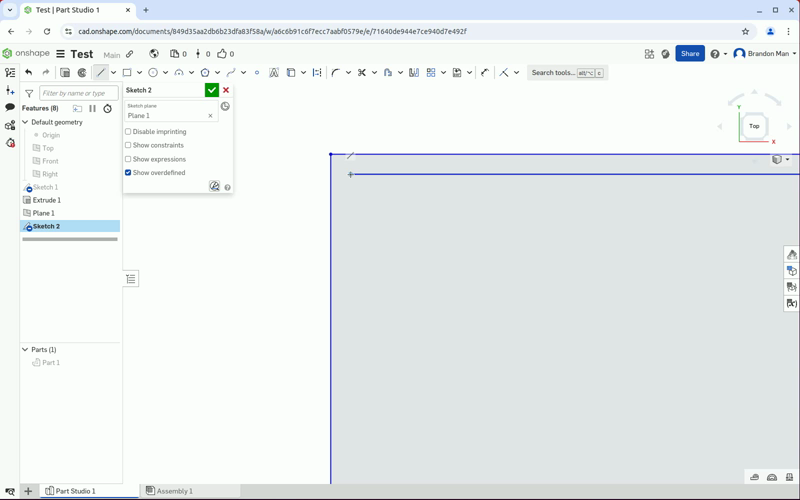
scroll(-6)
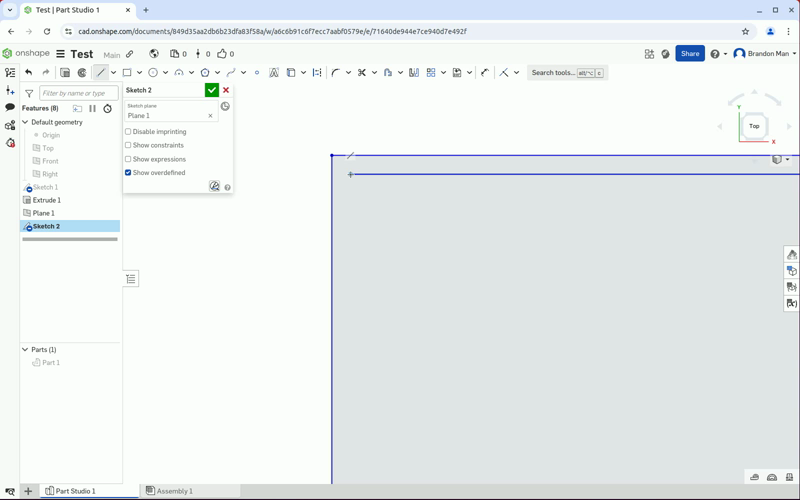
scroll(-6)
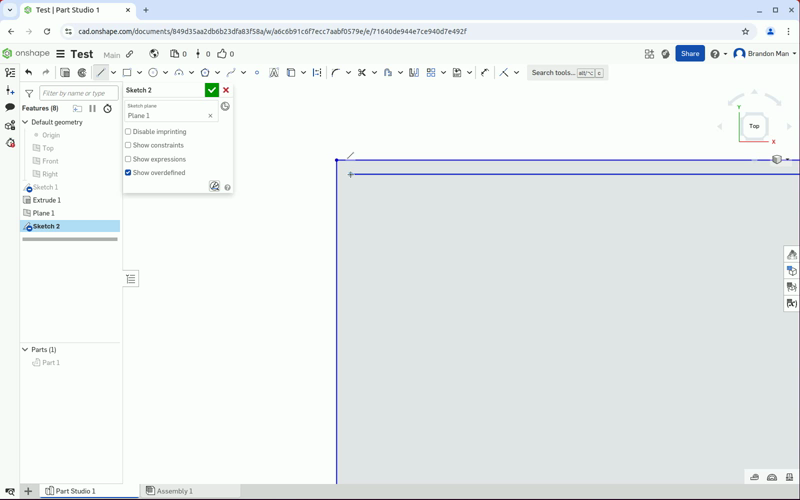
scroll(-6)
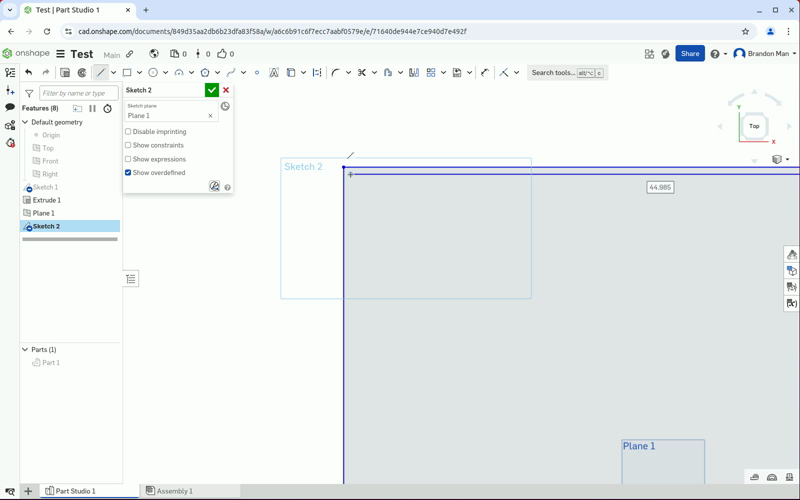
scroll(-6)
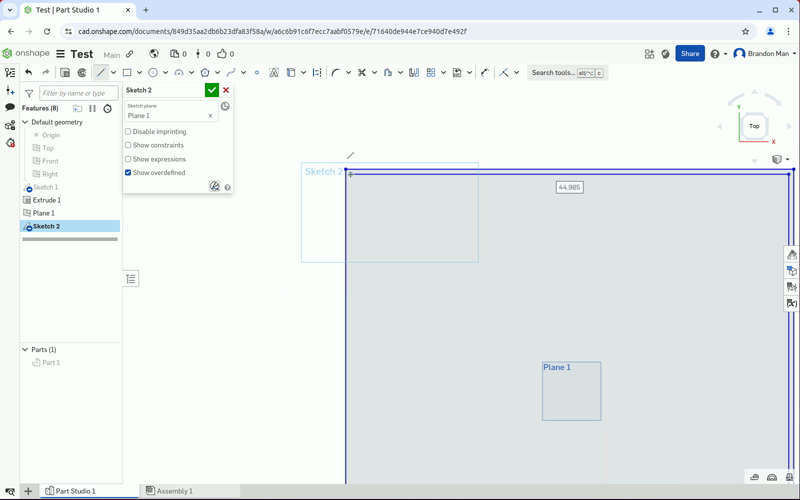
scroll(-6)
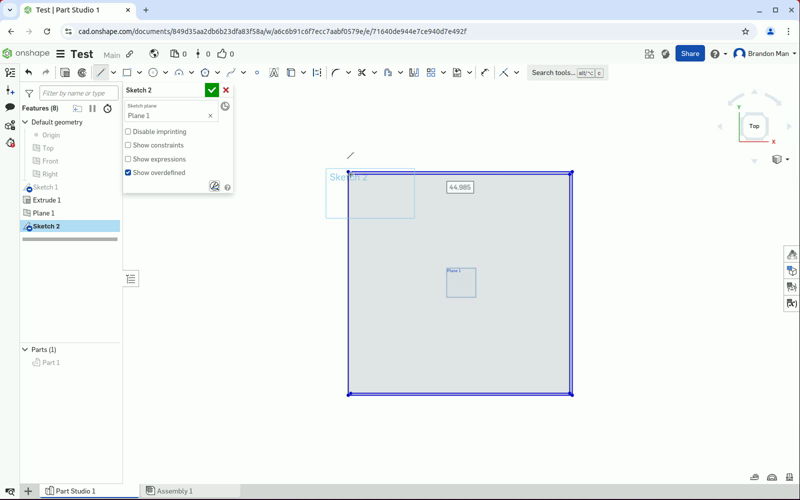
key_up(shift)
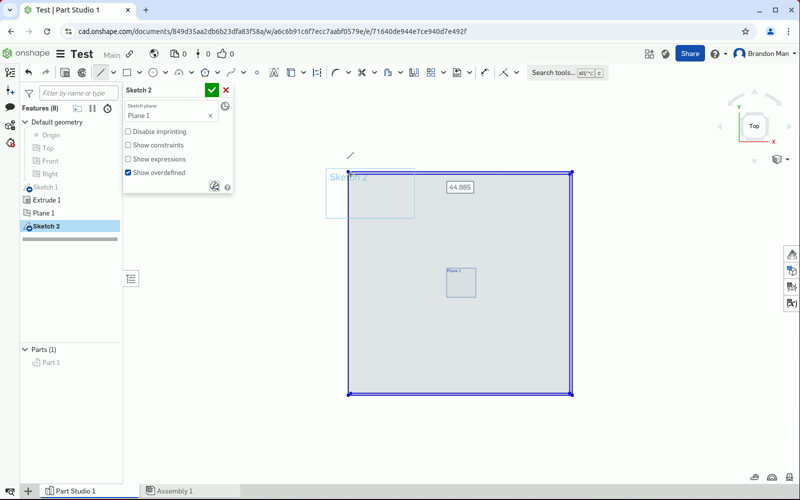
key_down(shift)
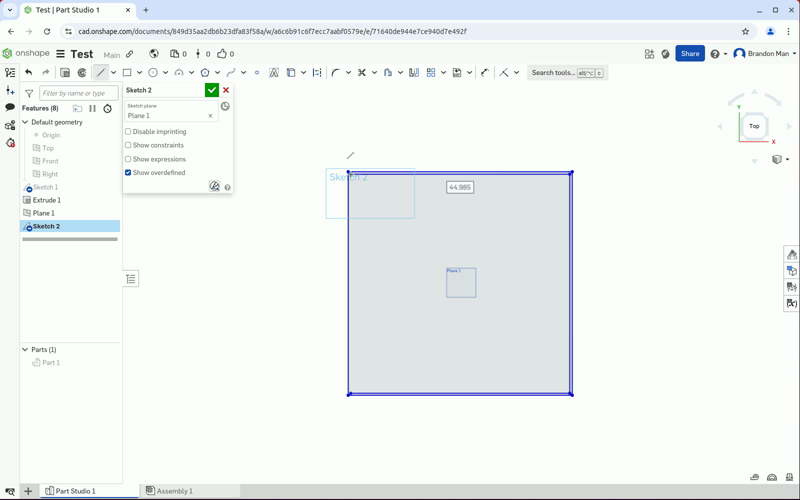
mouse_move(350, 393)
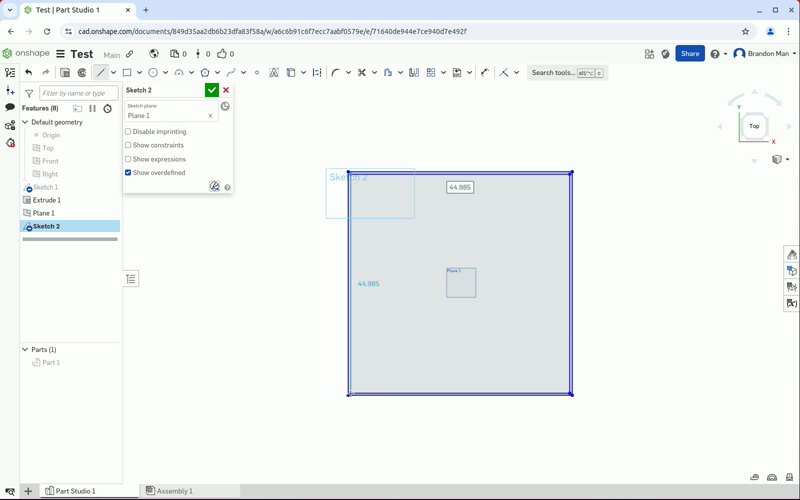
scroll(6)
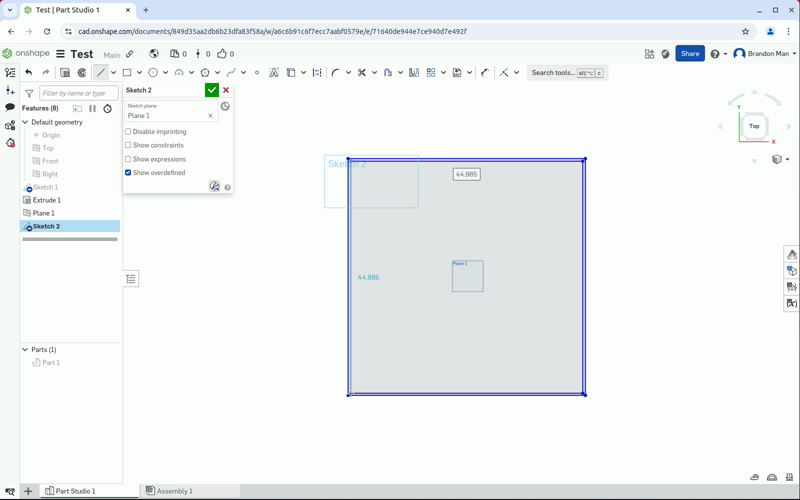
scroll(6)
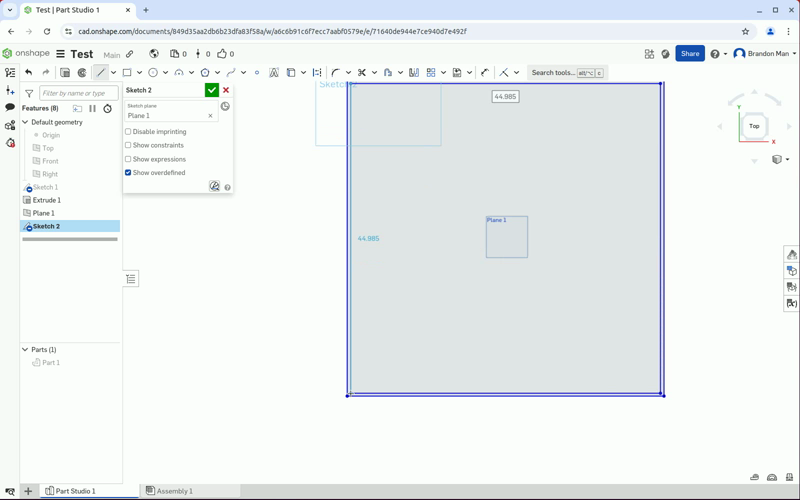
scroll(6)
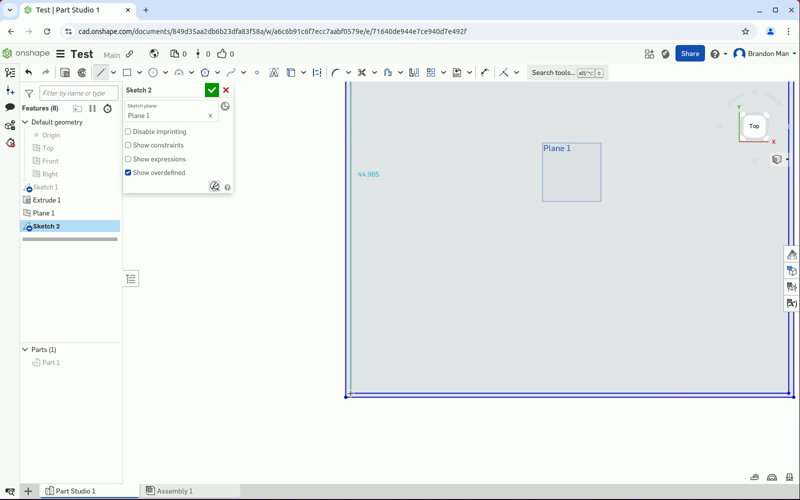
scroll(6)
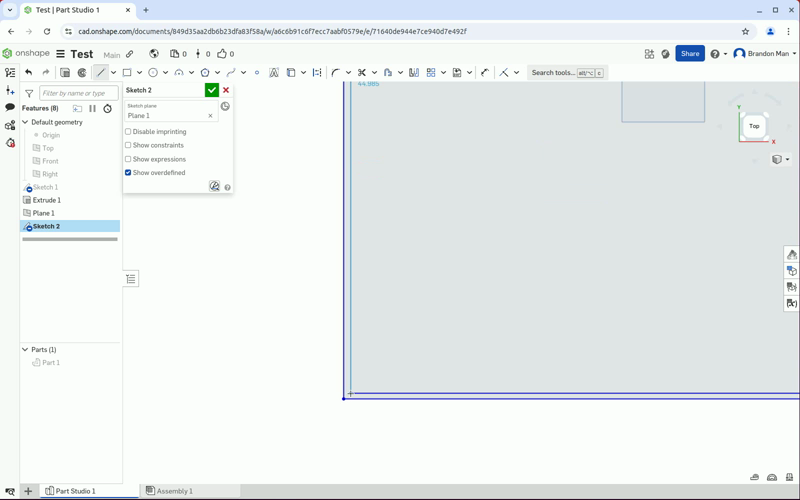
scroll(6)
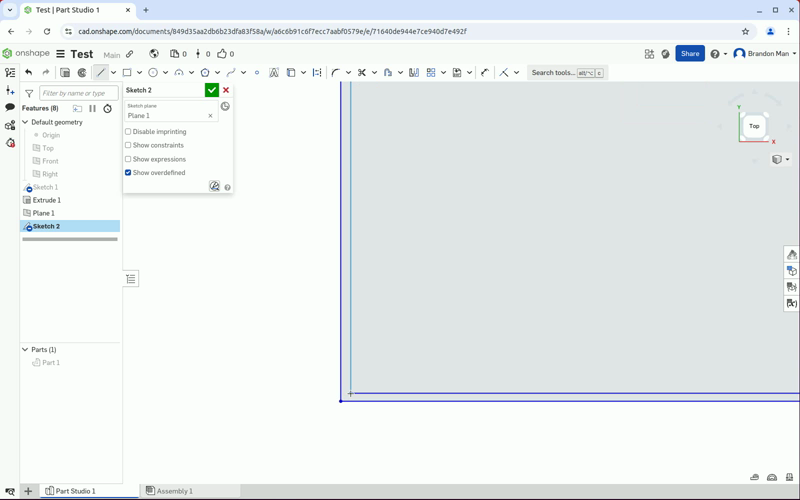
scroll(6)
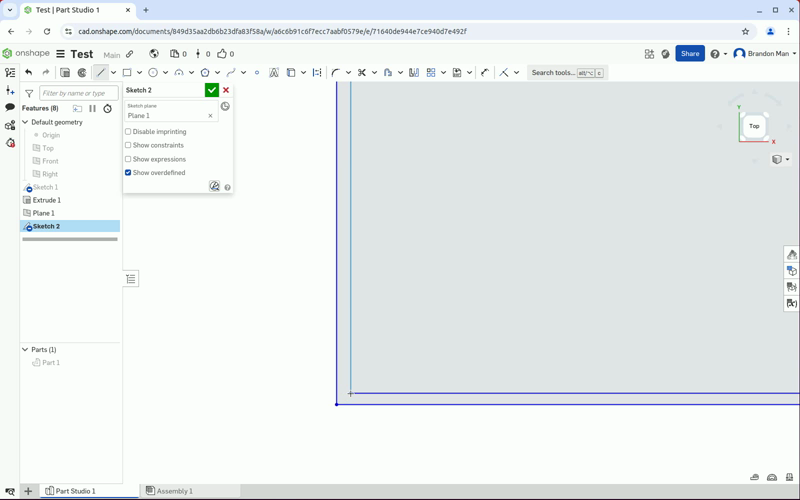
scroll(6)
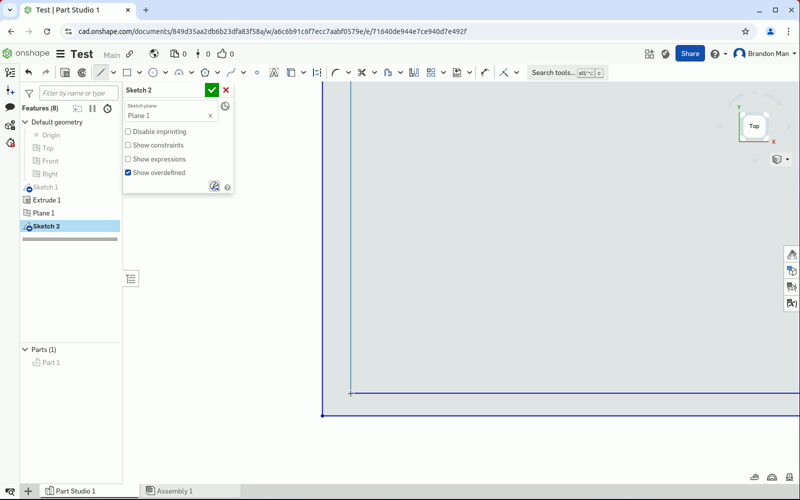
key_up(shift)
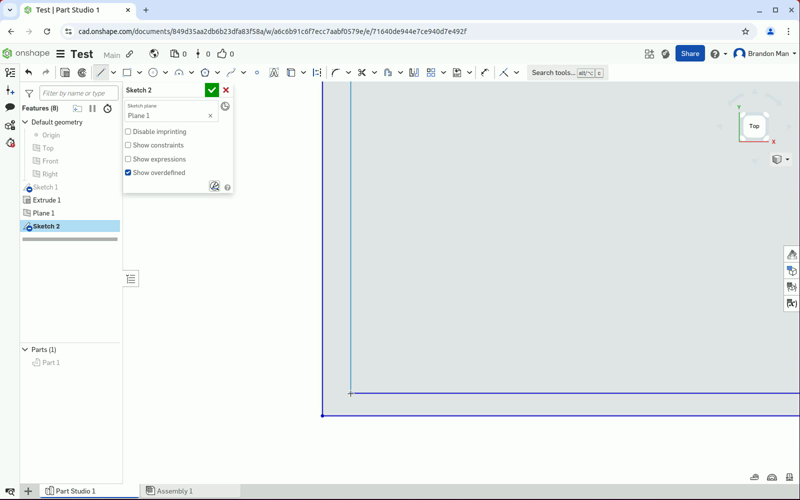
click(350, 393)
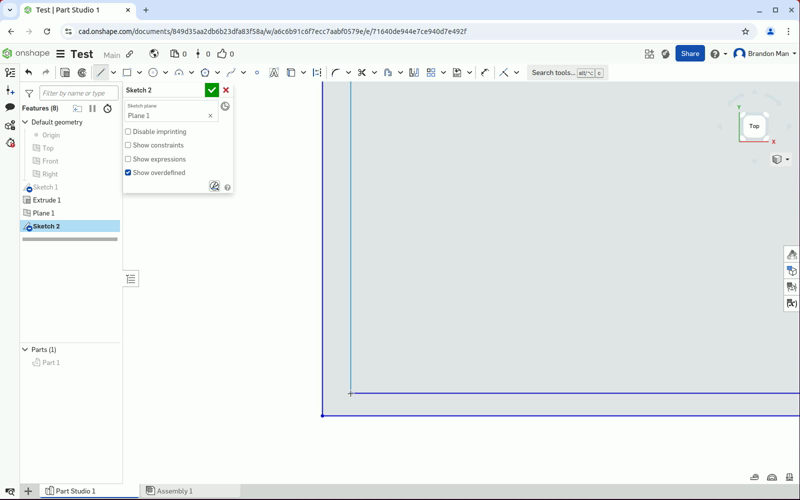
scroll(-6)
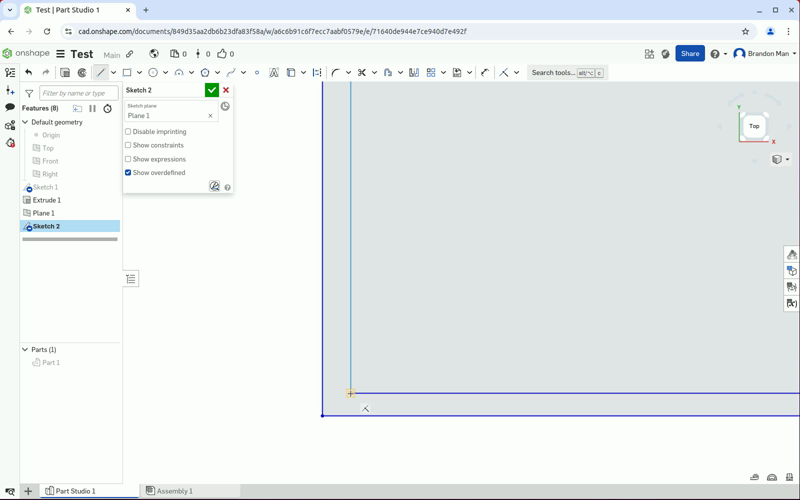
scroll(-6)
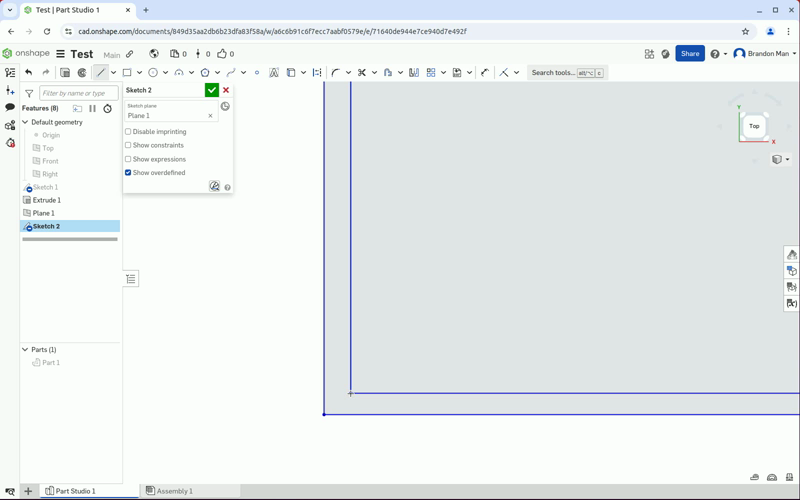
scroll(-6)
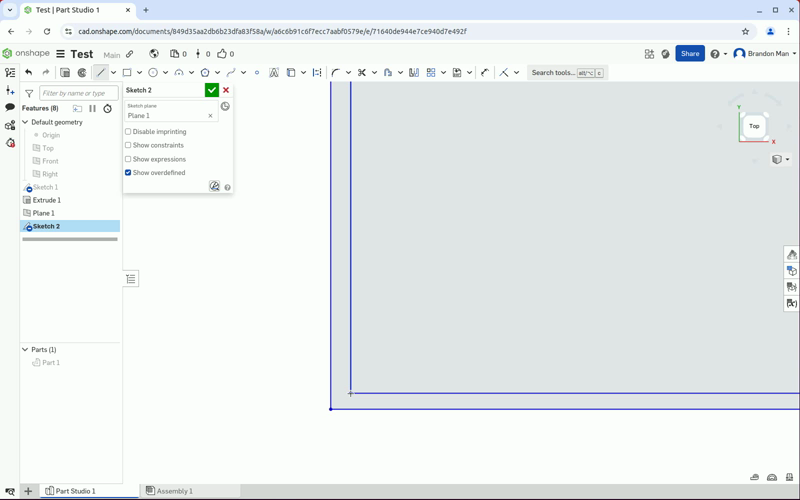
scroll(-6)
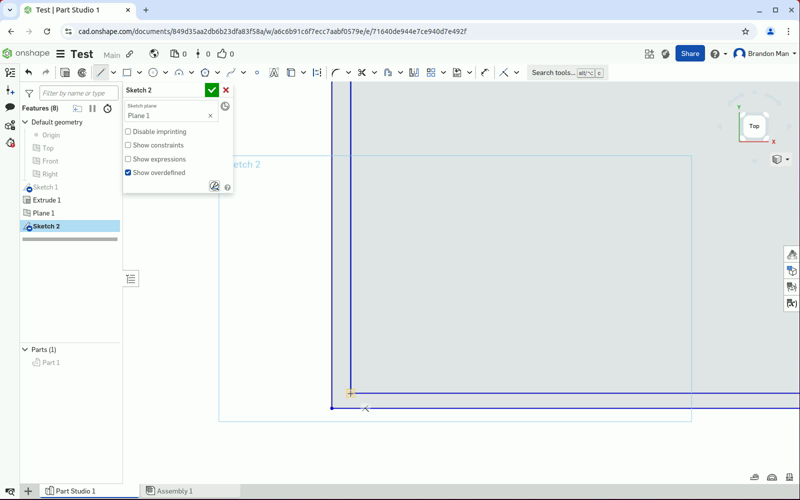
scroll(-6)
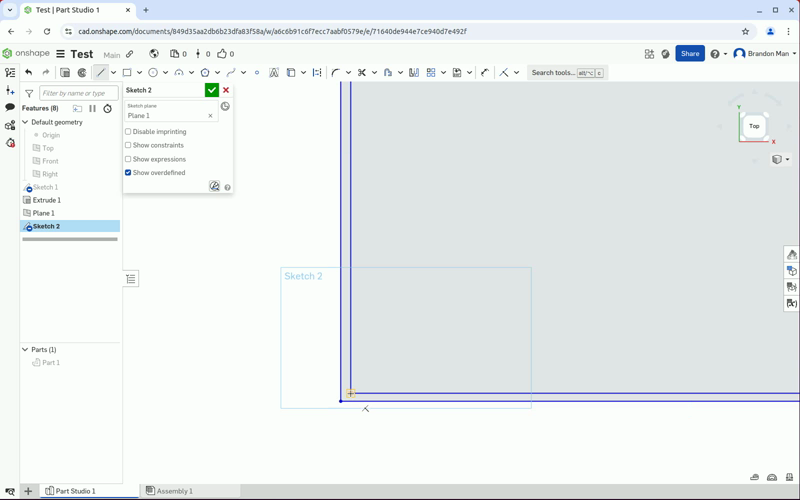
scroll(-6)
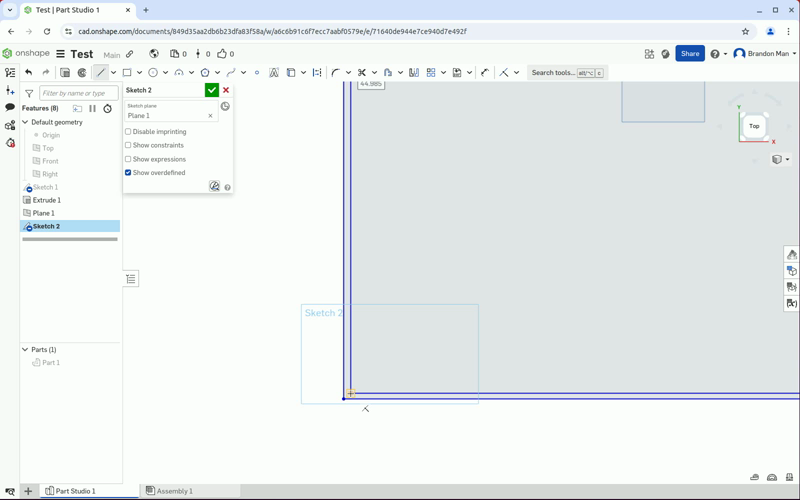
scroll(-6)
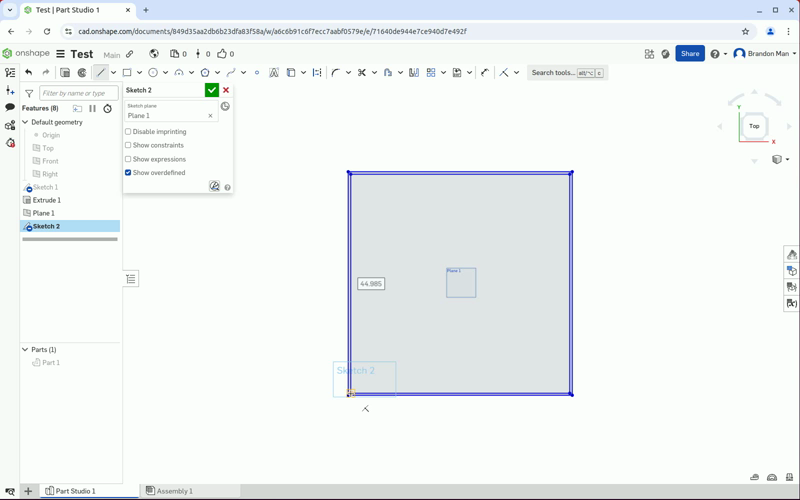
key(esc)
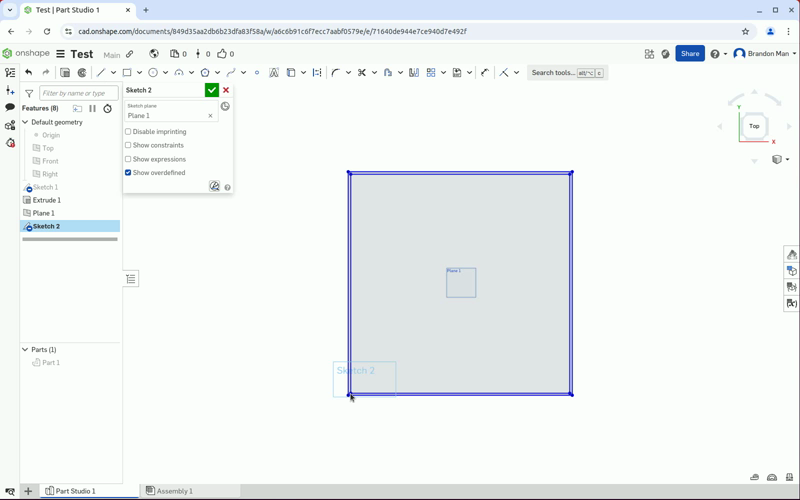
mouse_move(415, 171)
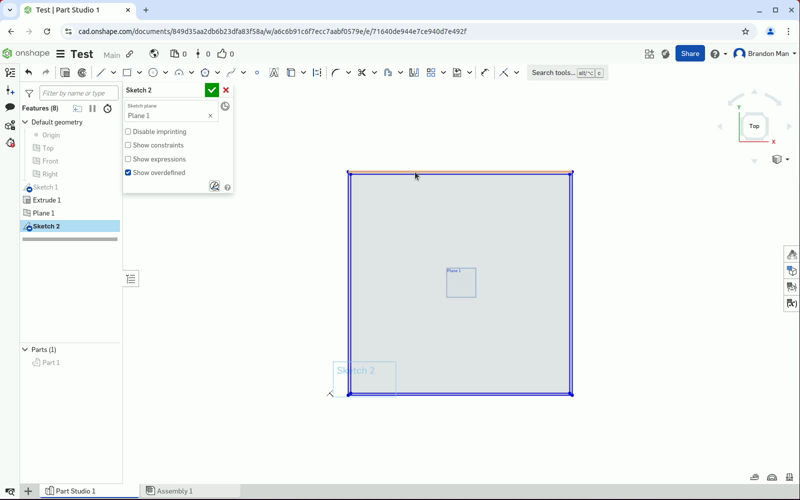
scroll(6)
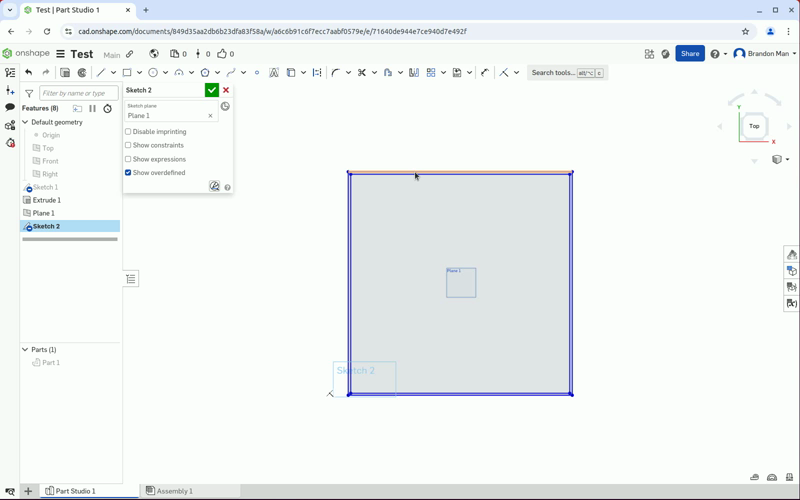
scroll(6)
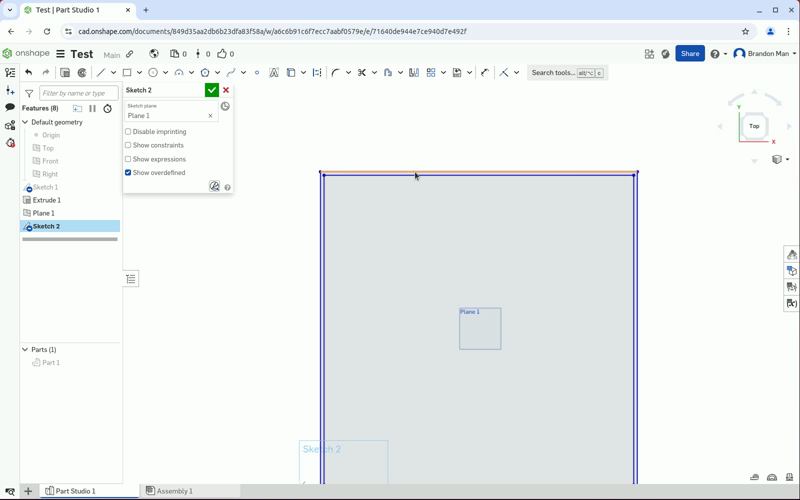
scroll(6)
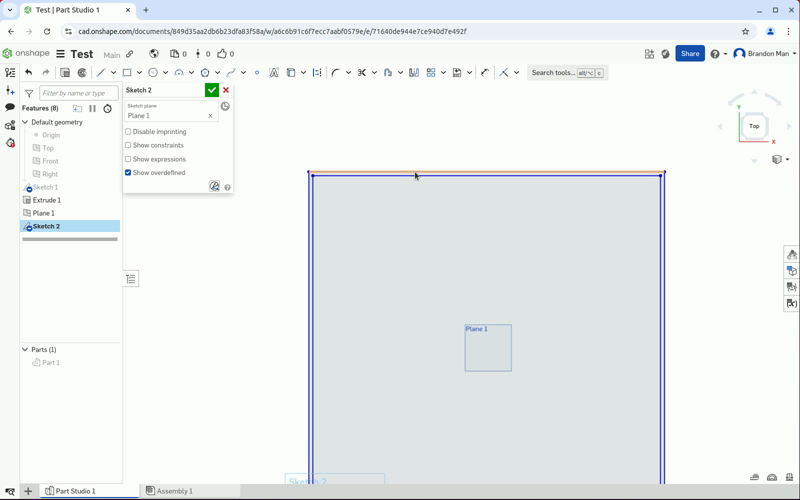
scroll(6)
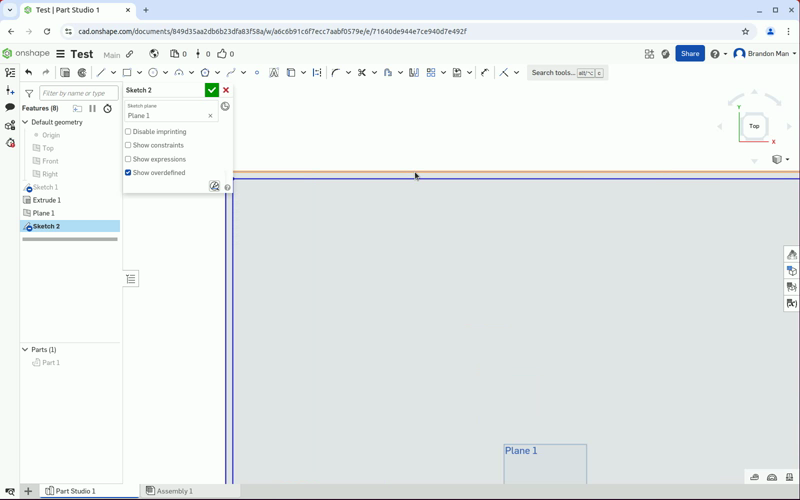
scroll(6)
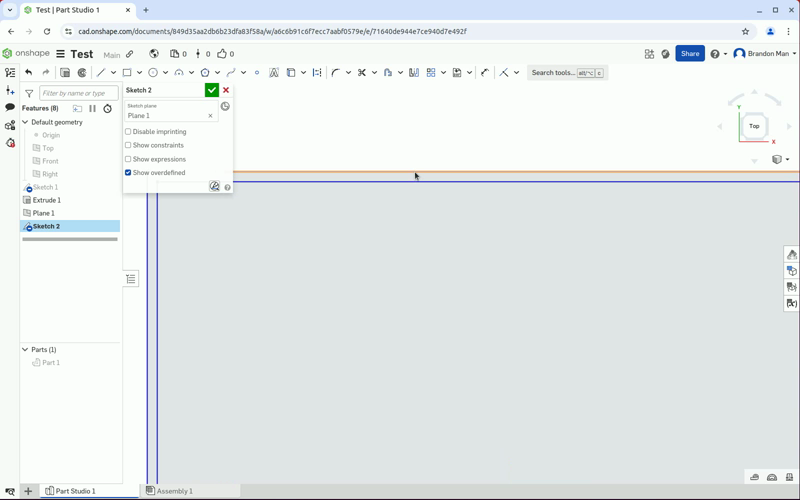
scroll(6)
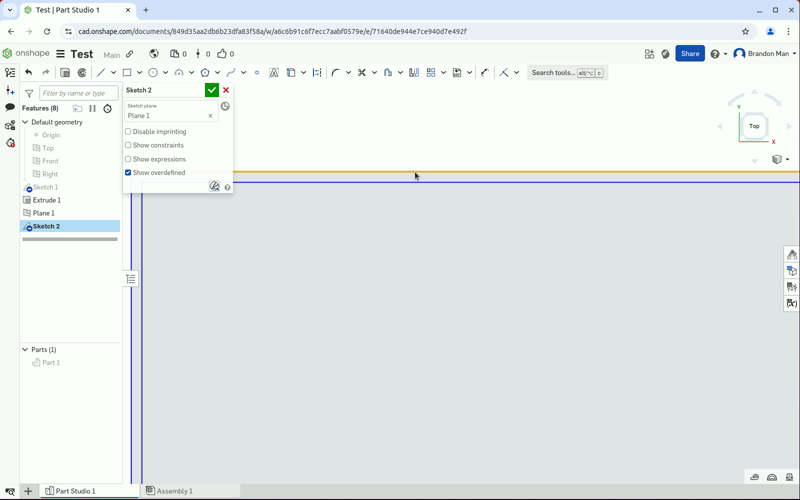
scroll(6)
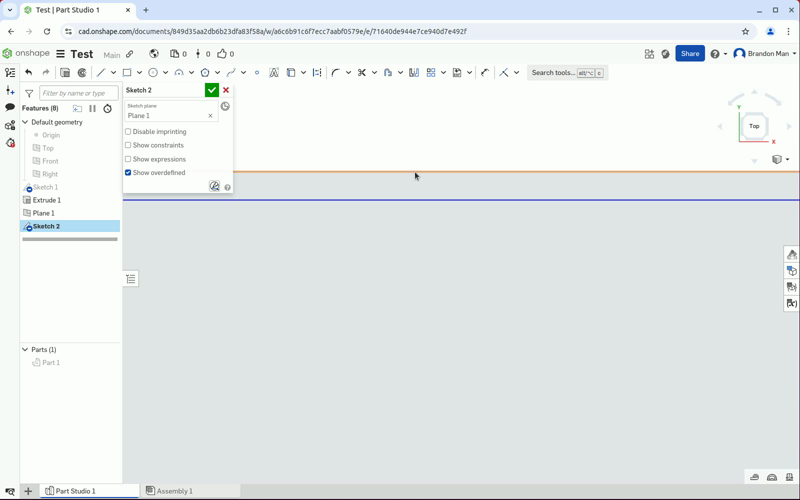
click(415, 171)
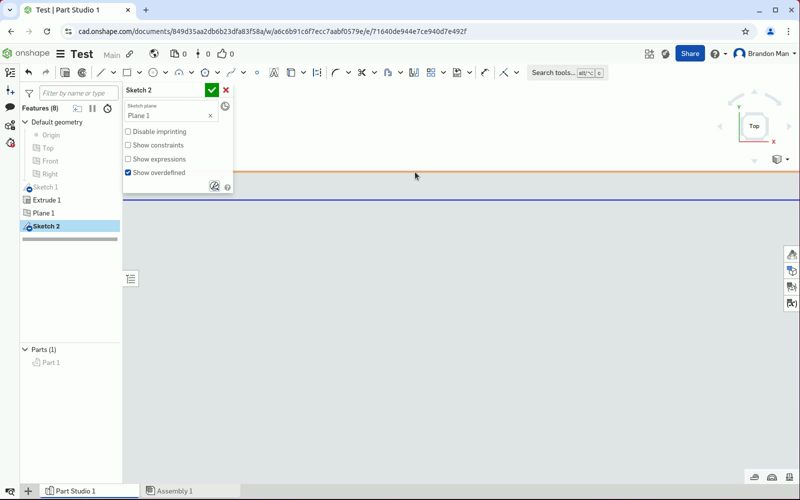
scroll(-6)
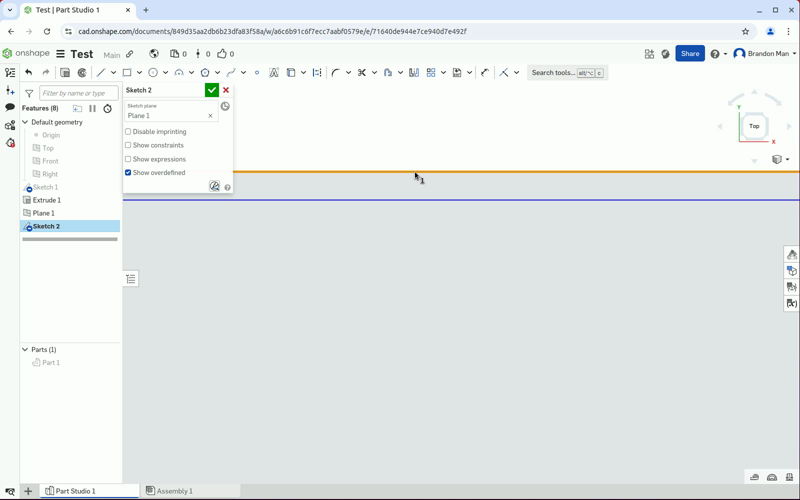
scroll(-6)
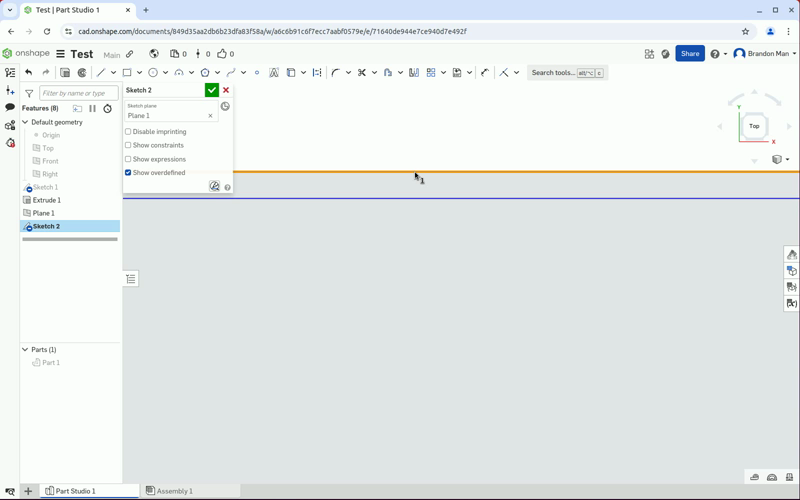
scroll(-6)
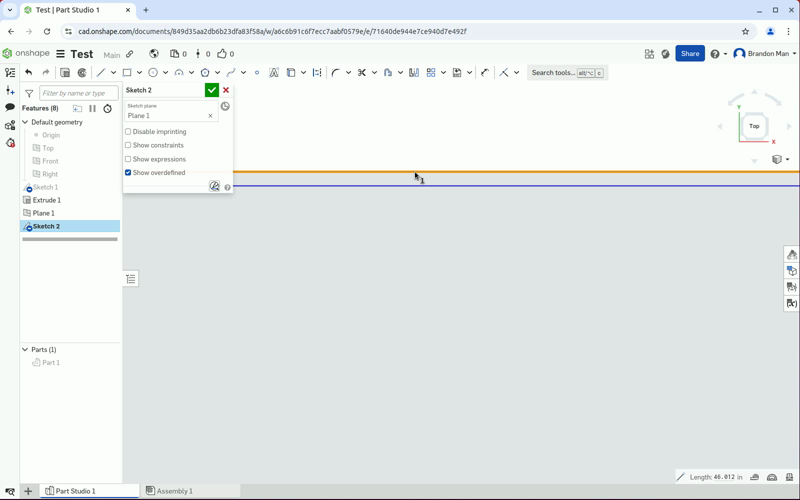
scroll(-6)
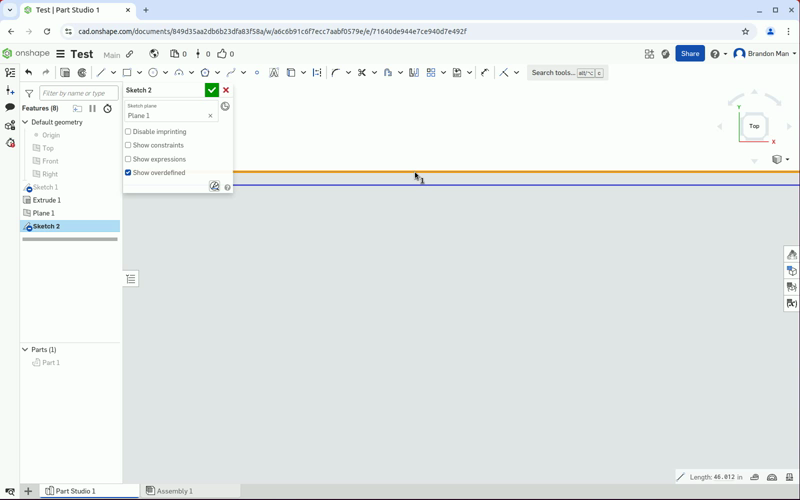
scroll(-6)
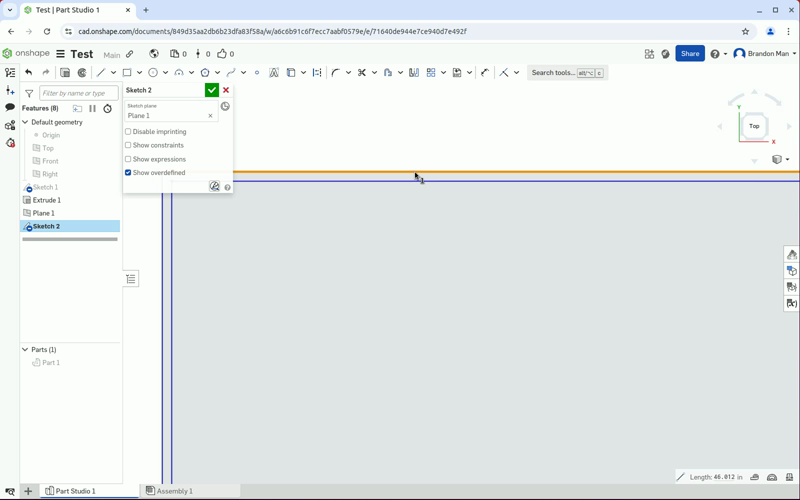
scroll(-6)
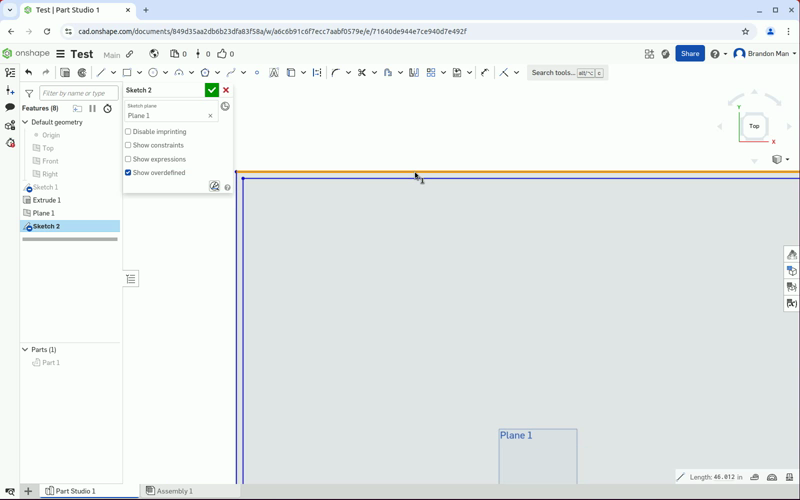
scroll(-6)
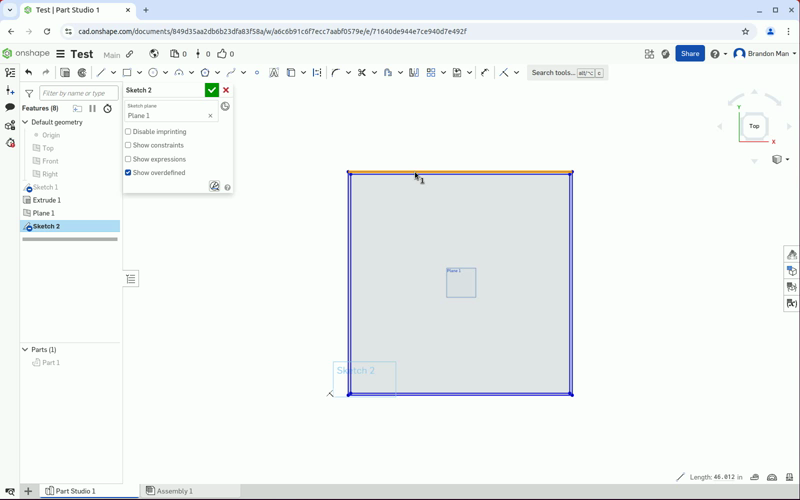
mouse_move(73, 352)
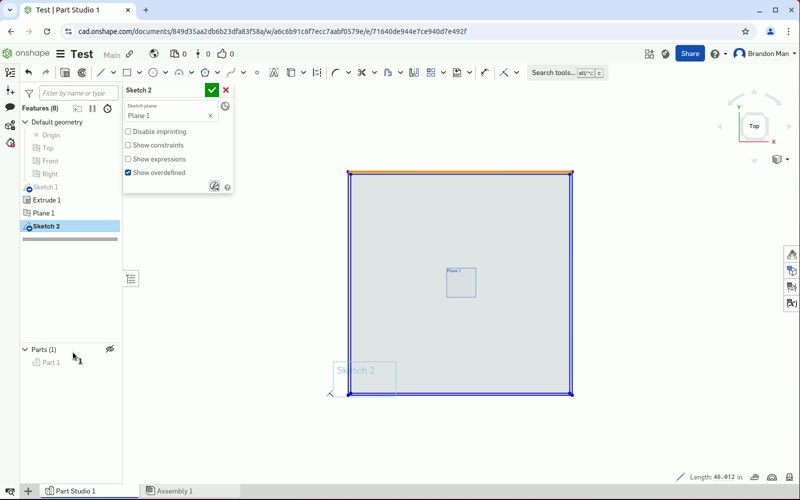
key(shift+y)
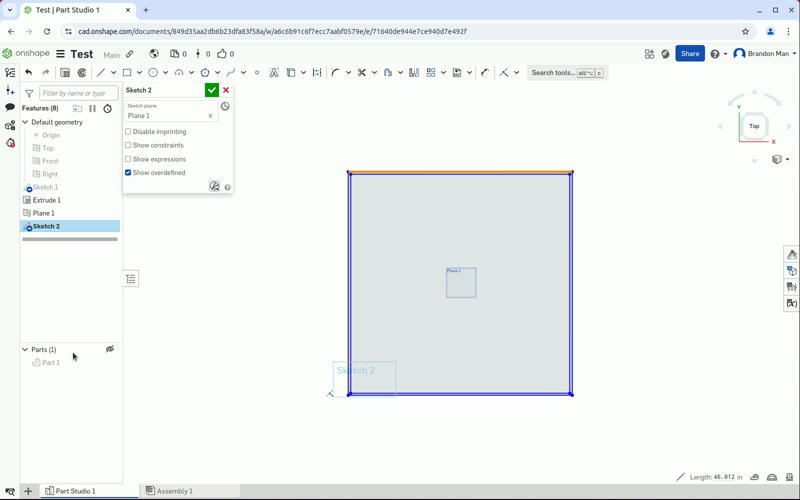
key(shift+e)
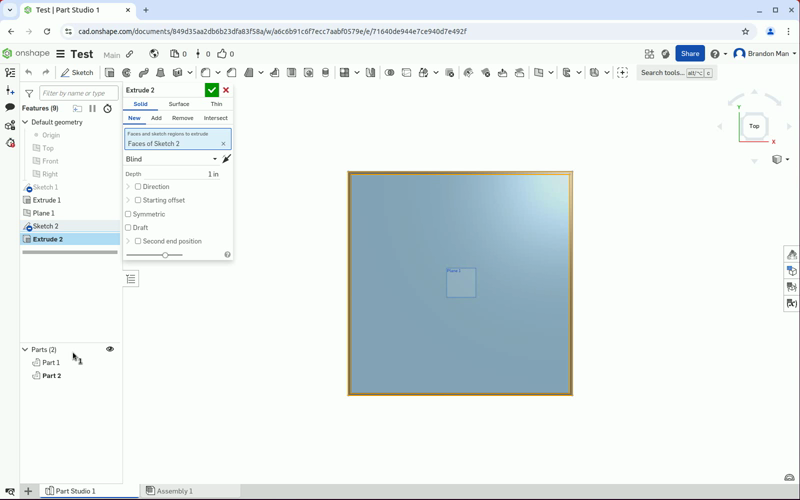
mouse_move(143, 106)
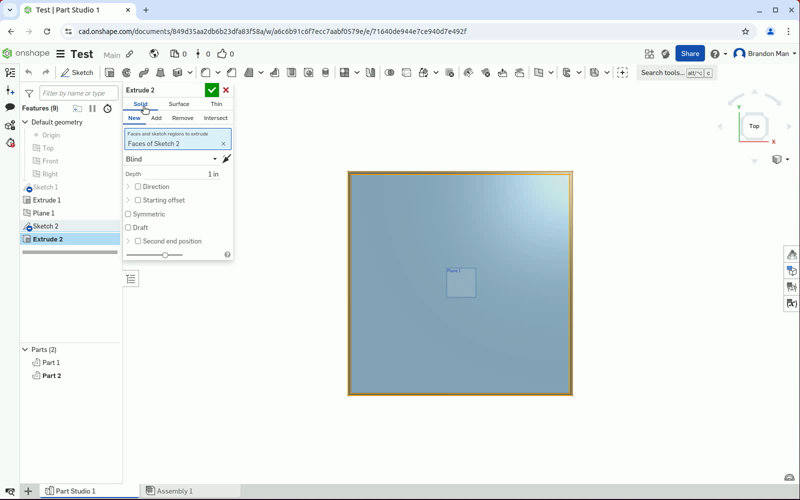
click(143, 106)
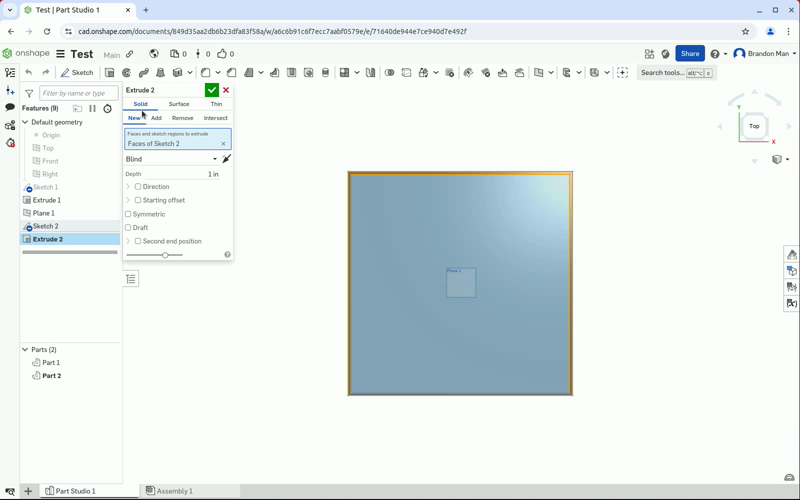
mouse_move(137, 120)
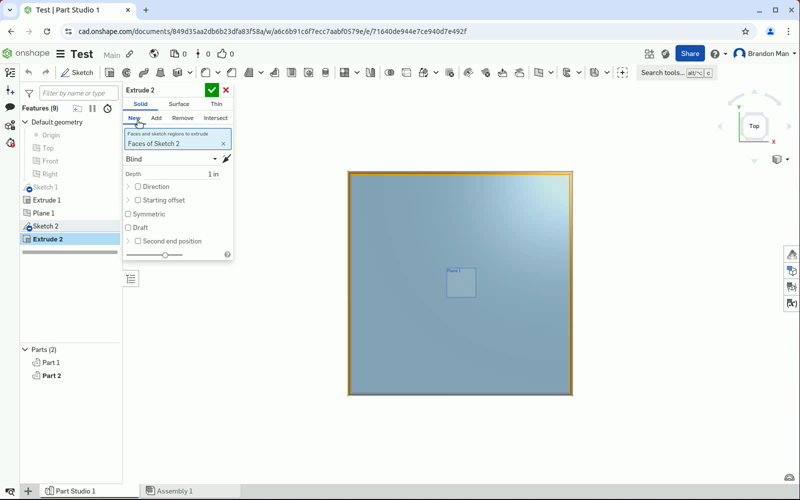
click(137, 120)
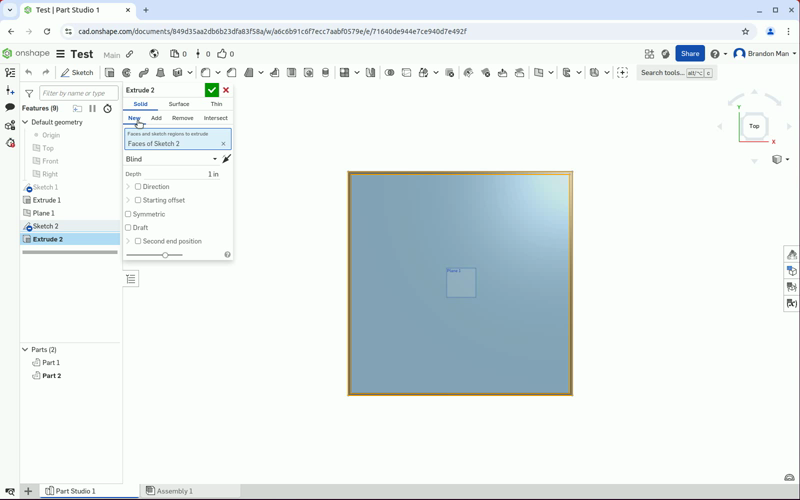
key(tab, 4)
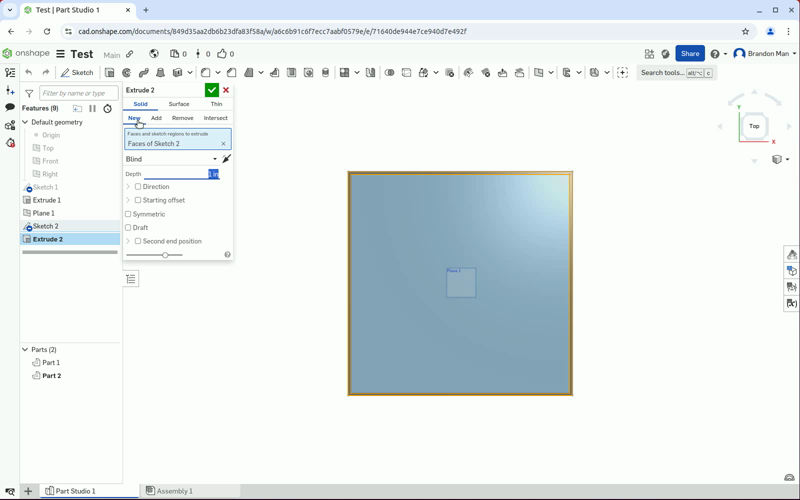
text(0.481)
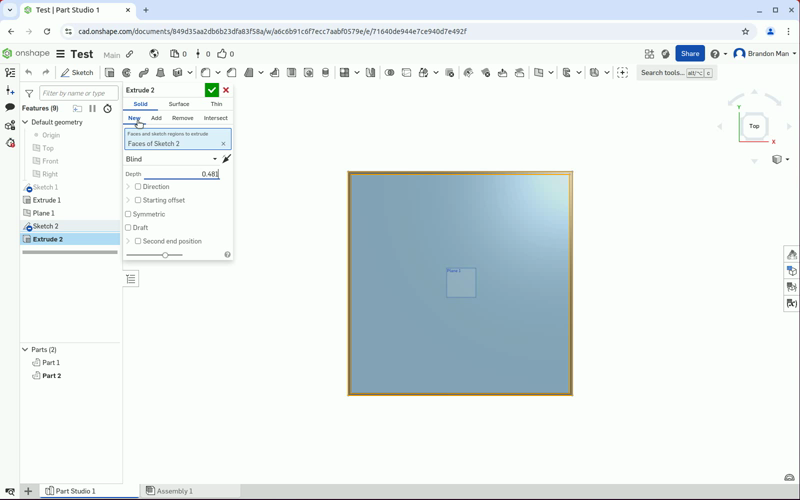
key(enter)
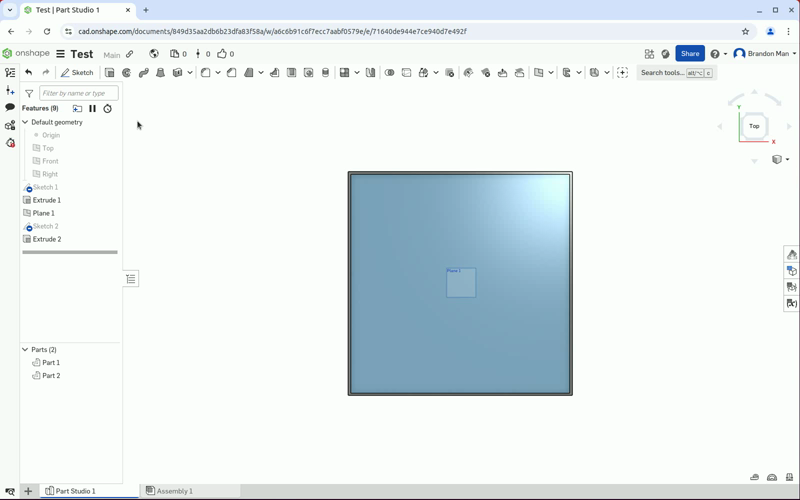
key(shift+h)
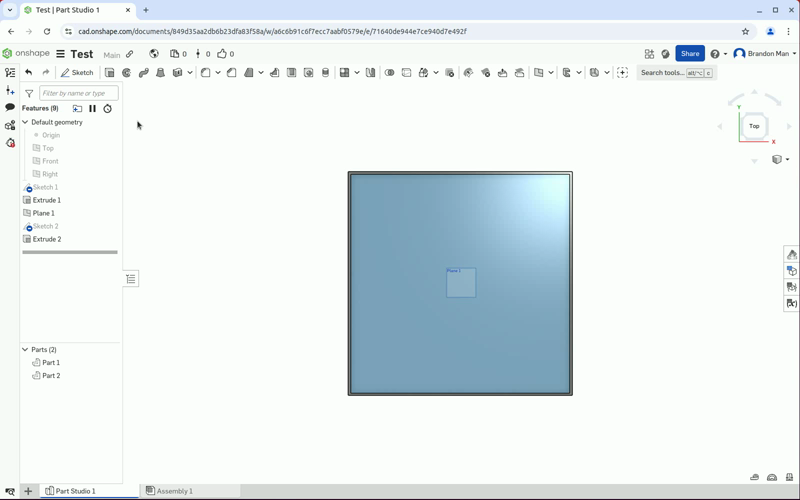
key(shift+h)
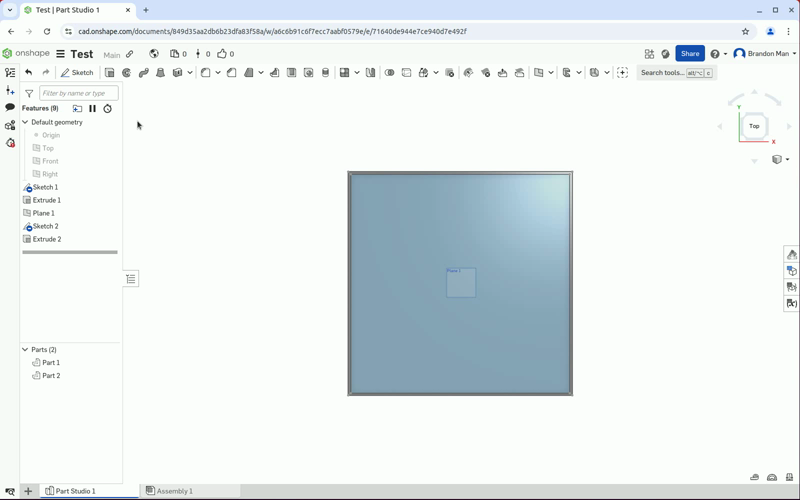
key(shift+7)
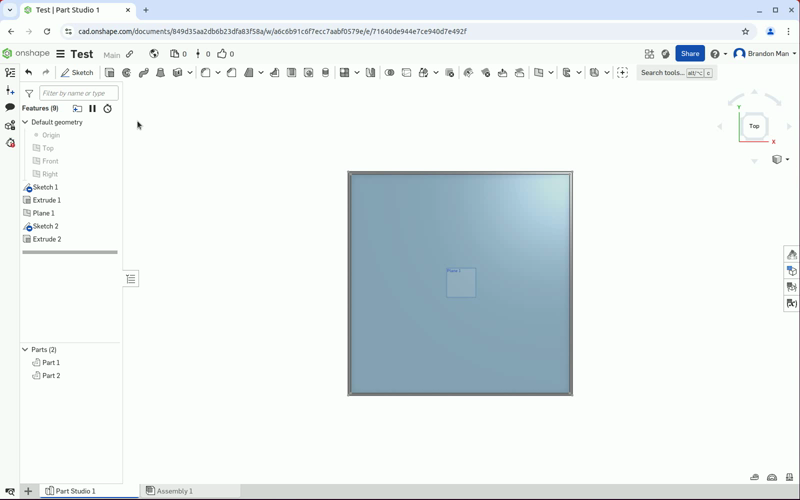
key(up, 3)
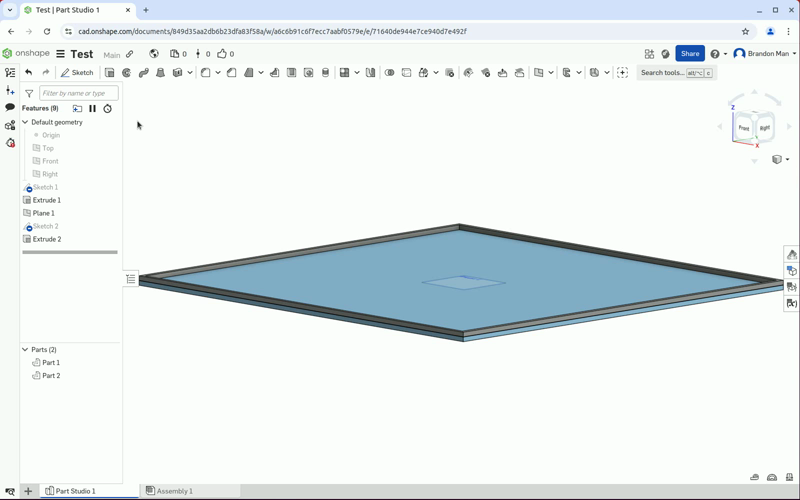
key(left, 3)
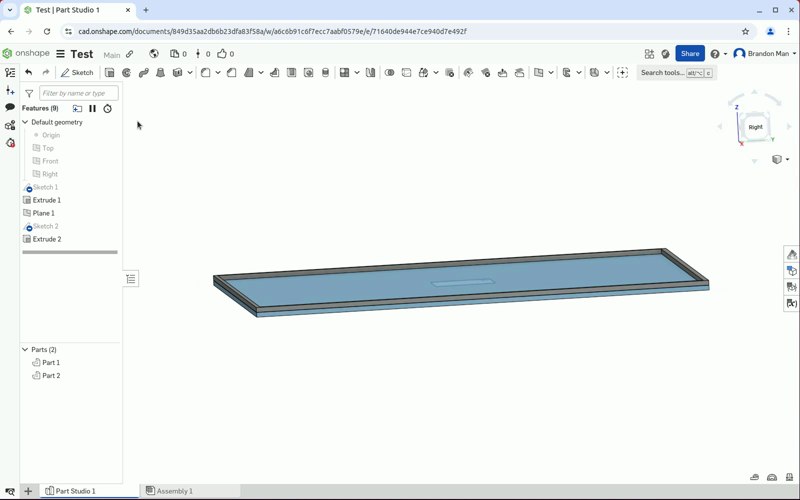
key(right, 3)
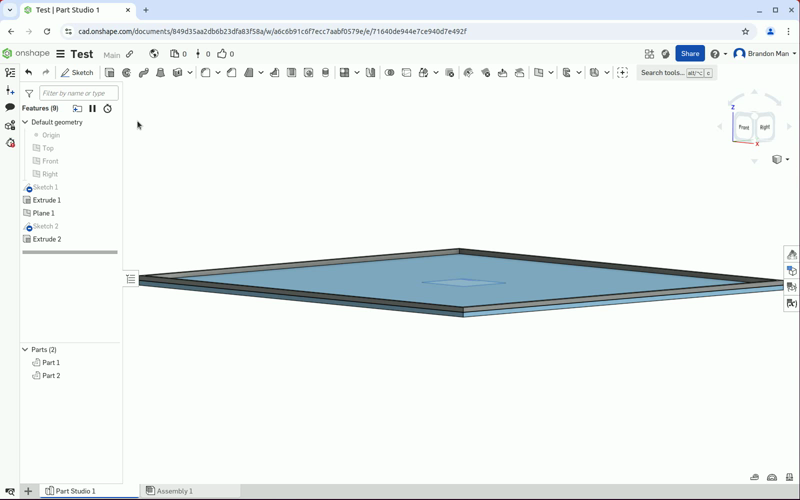
key(down, 3)
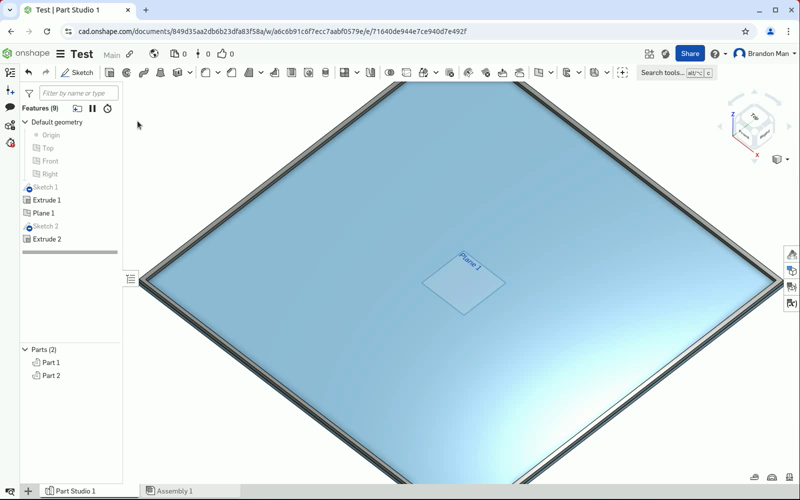
mouse_move(73, 189)
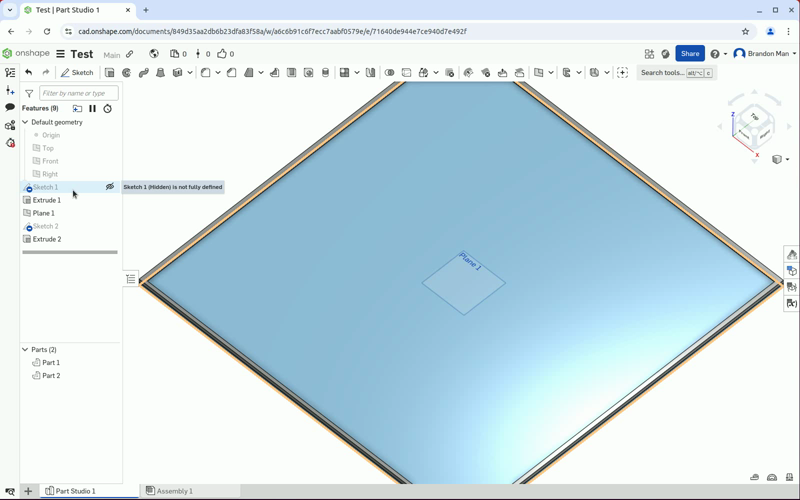
click(73, 189)